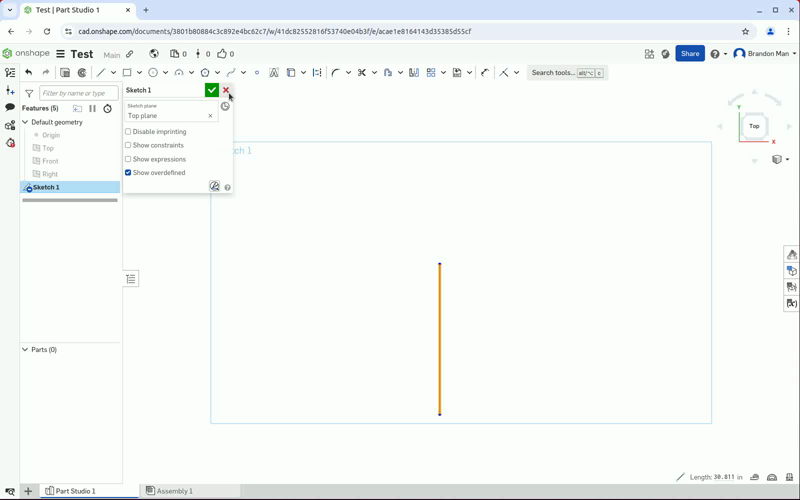
key(shift+h)
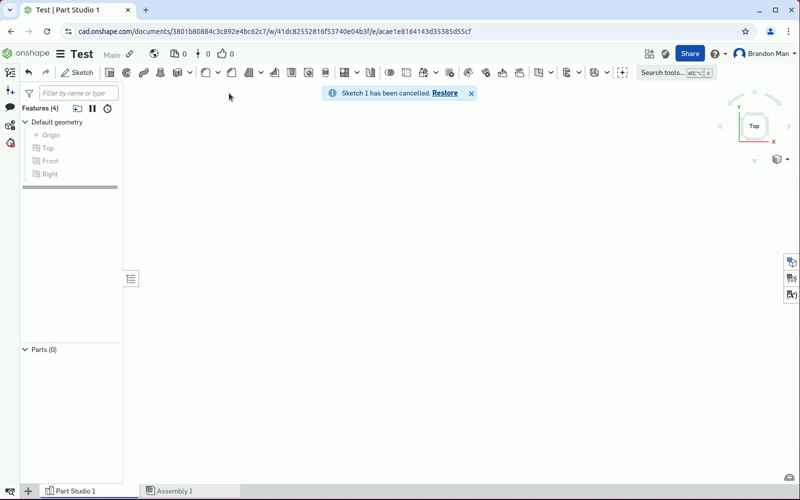
mouse_move(73, 352)
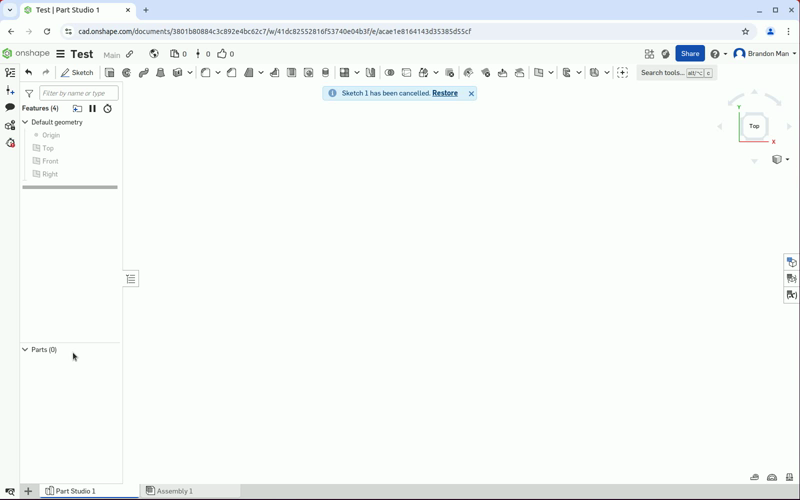
key(y)
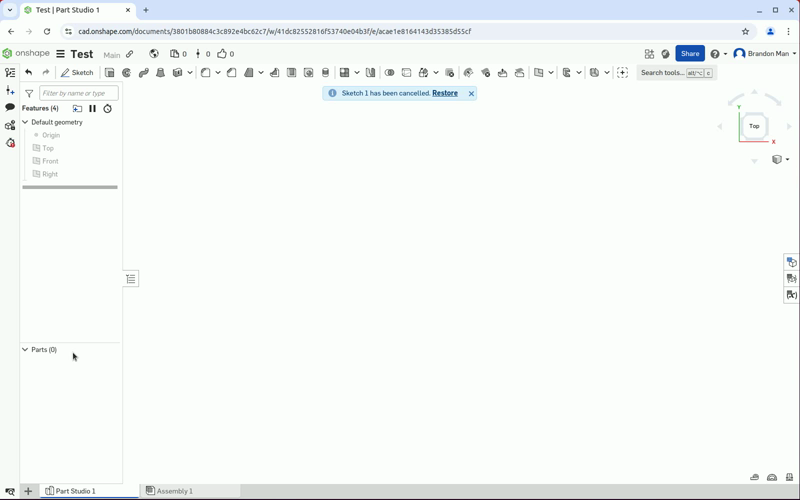
key(shift+p)
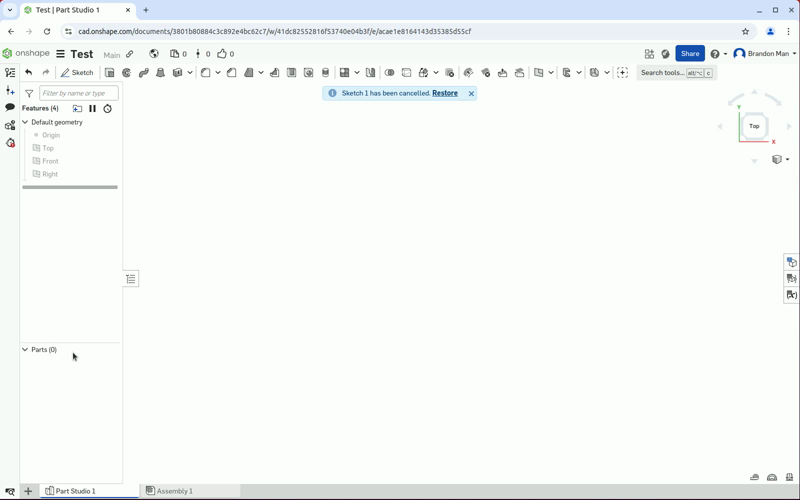
key(space)
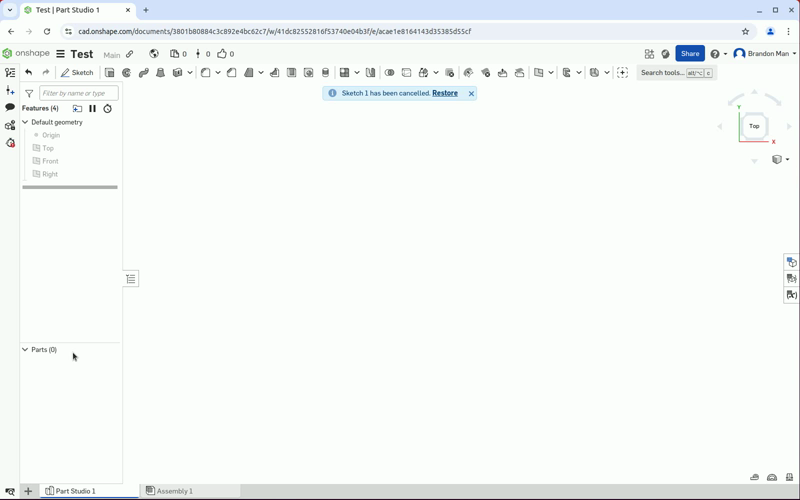
key_down(shift)
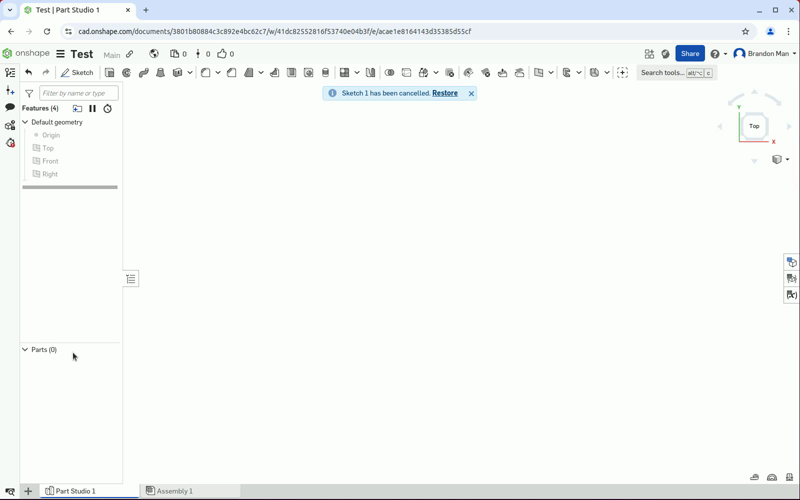
key(up)
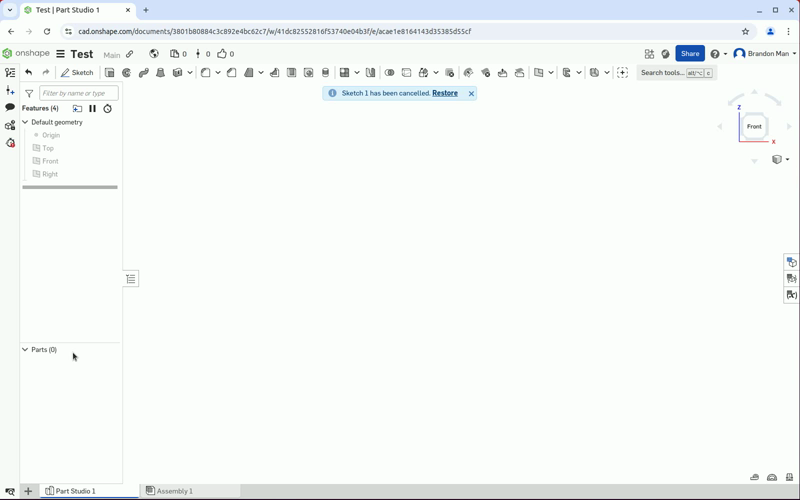
key_up(shift)
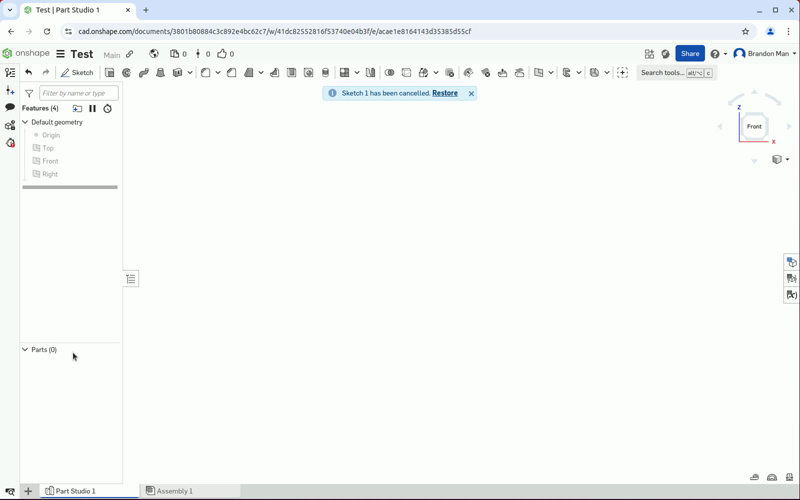
key(space)
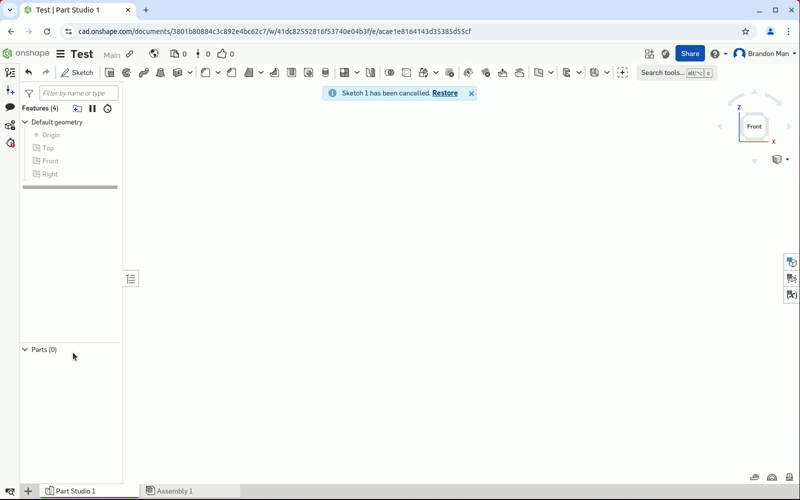
key_down(shift)
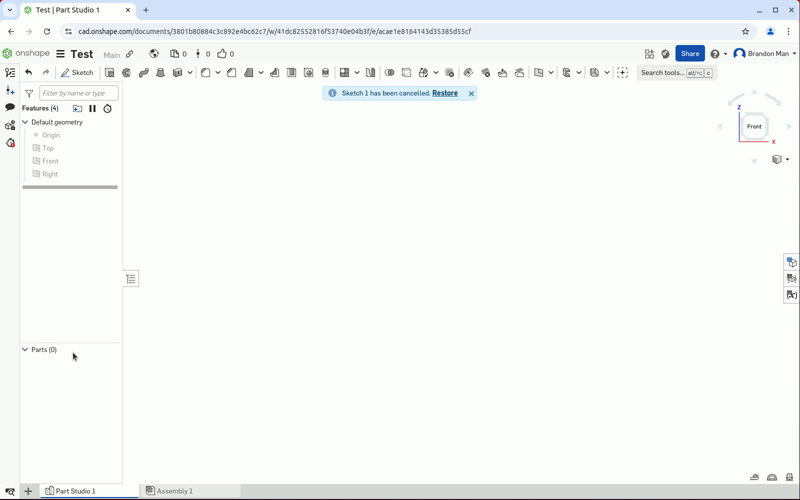
key(left)
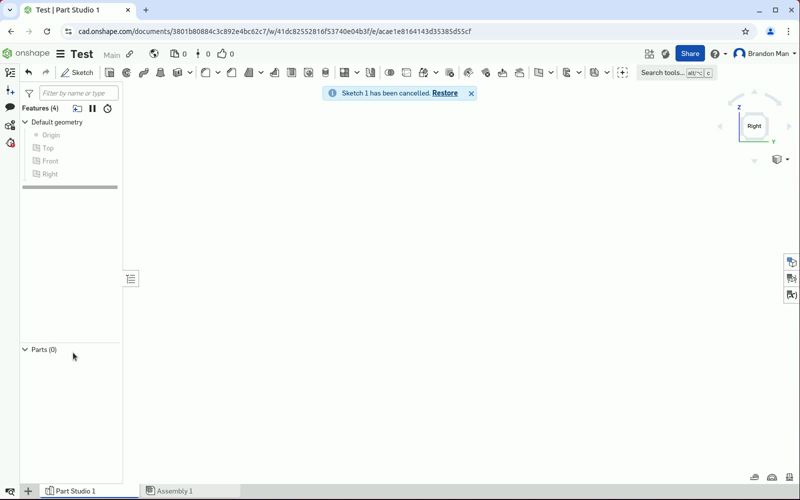
key_up(shift)
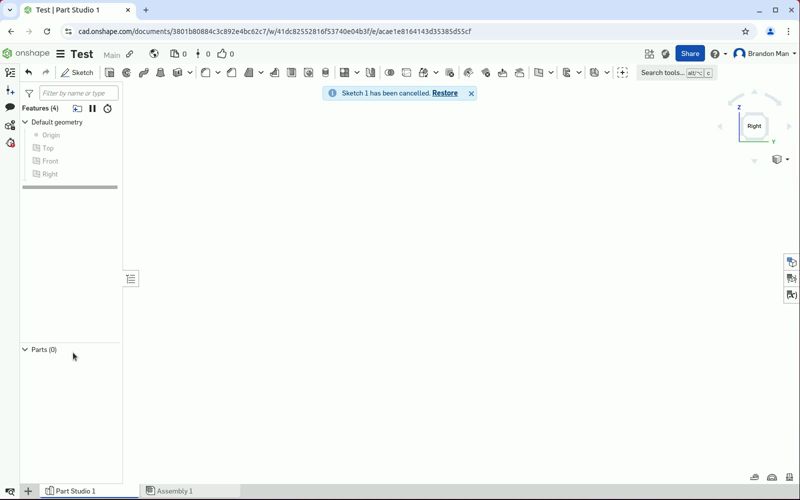
mouse_move(73, 352)
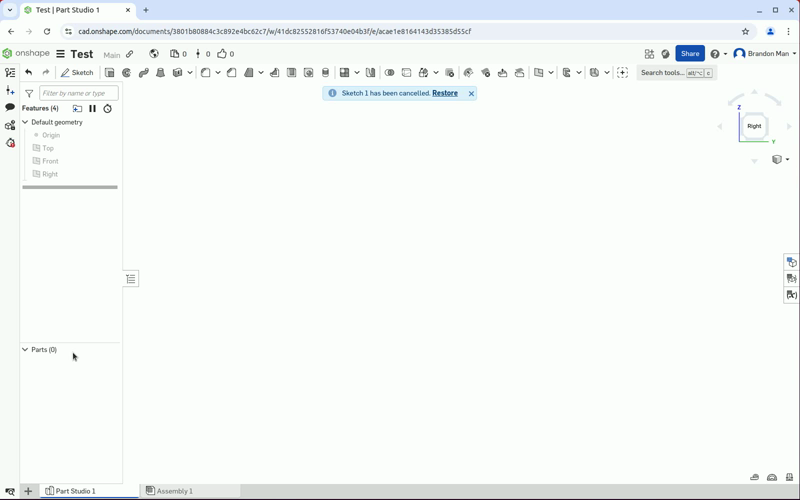
key(shift+y)
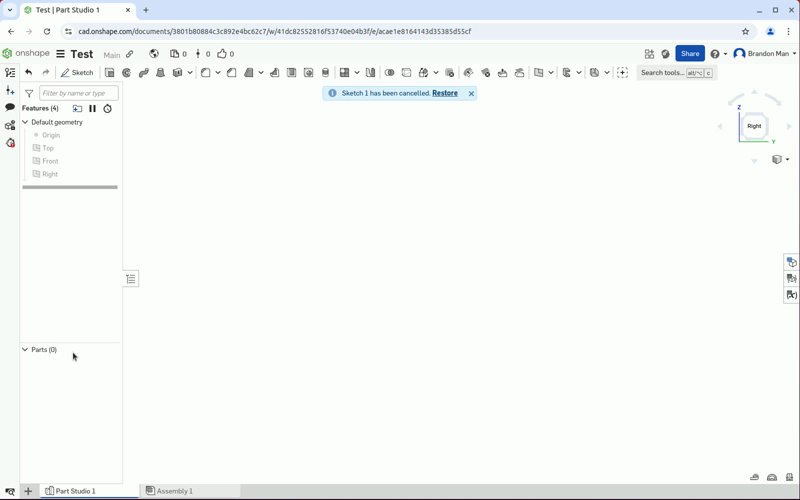
key(shift+s)
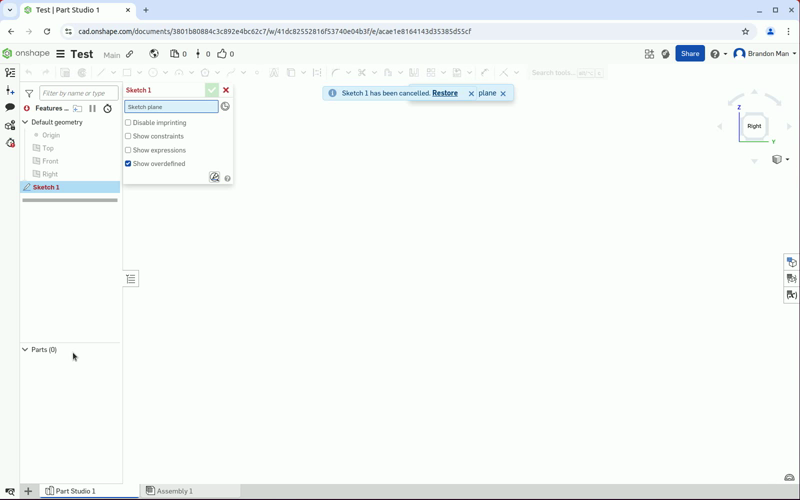
mouse_move(73, 176)
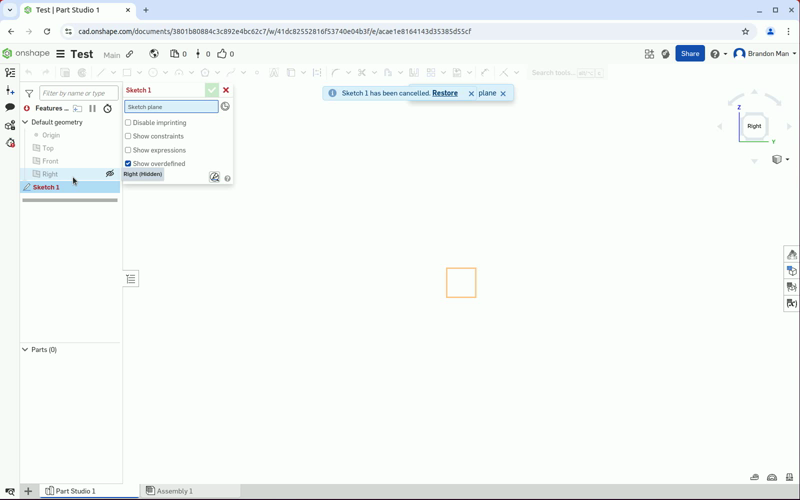
click(73, 176)
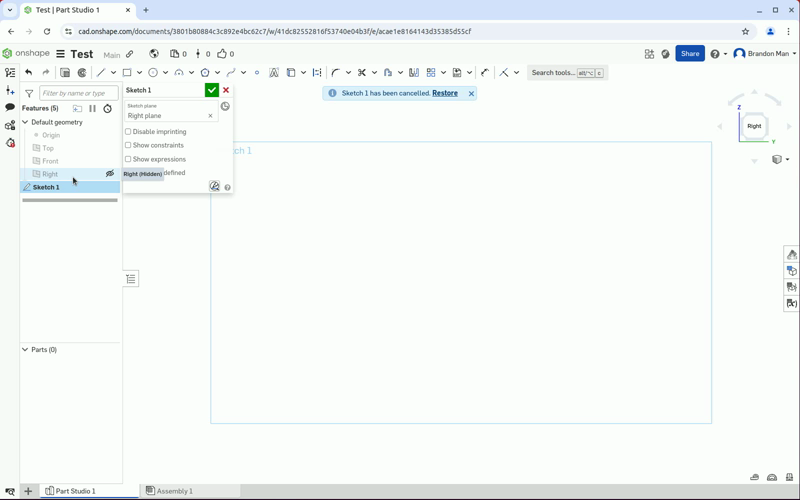
mouse_move(73, 352)
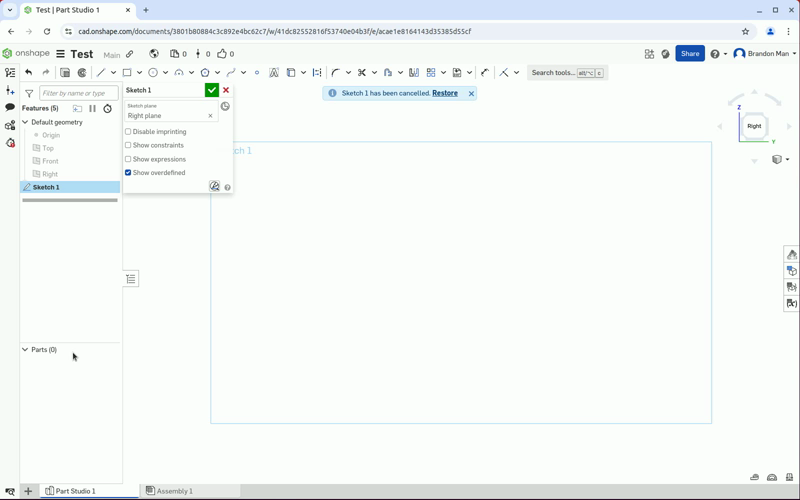
key(y)
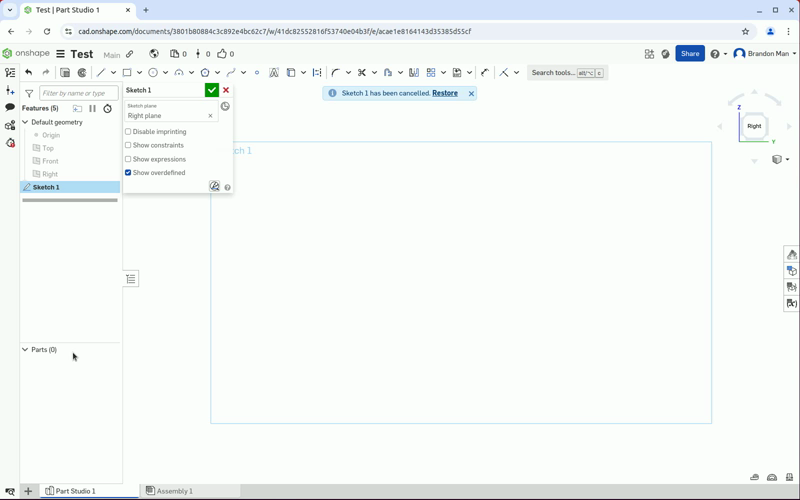
key(l)
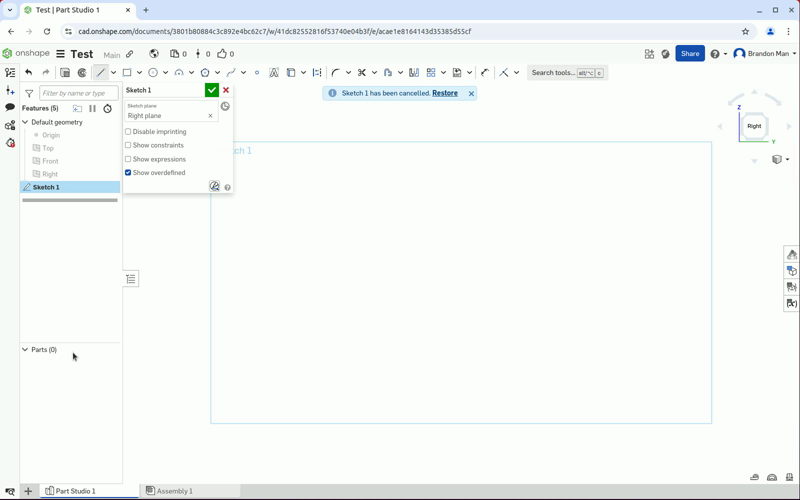
key_down(shift)
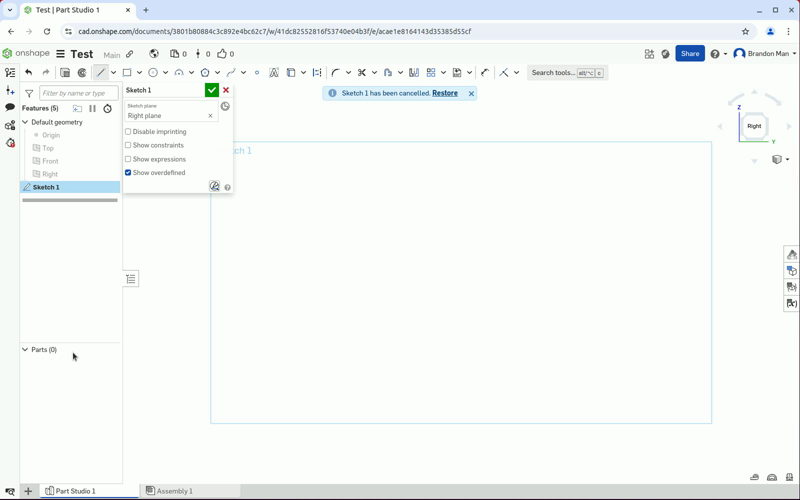
mouse_move(368, 282)
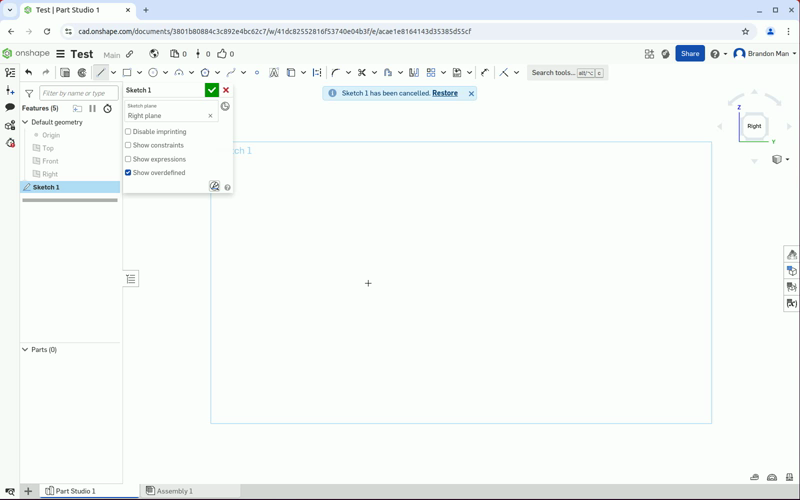
click(368, 282)
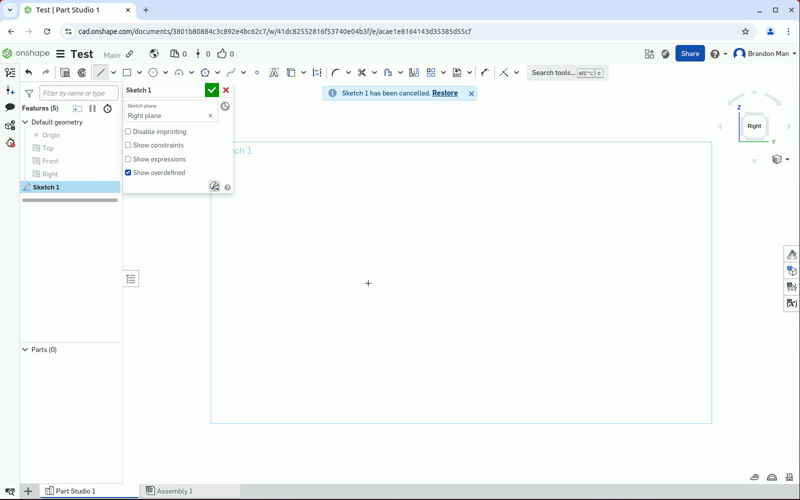
key_up(shift)
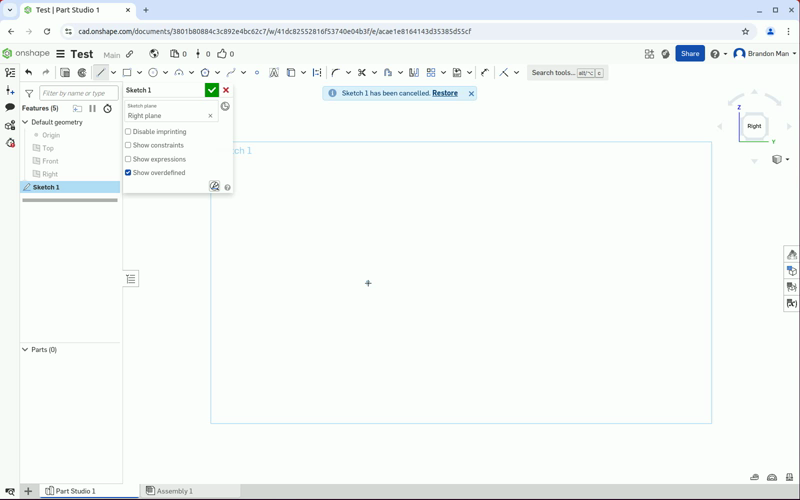
key_down(shift)
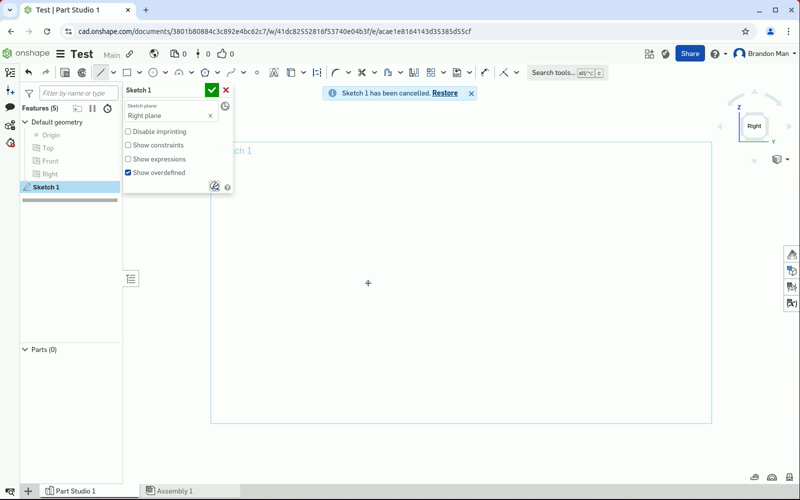
mouse_move(461, 282)
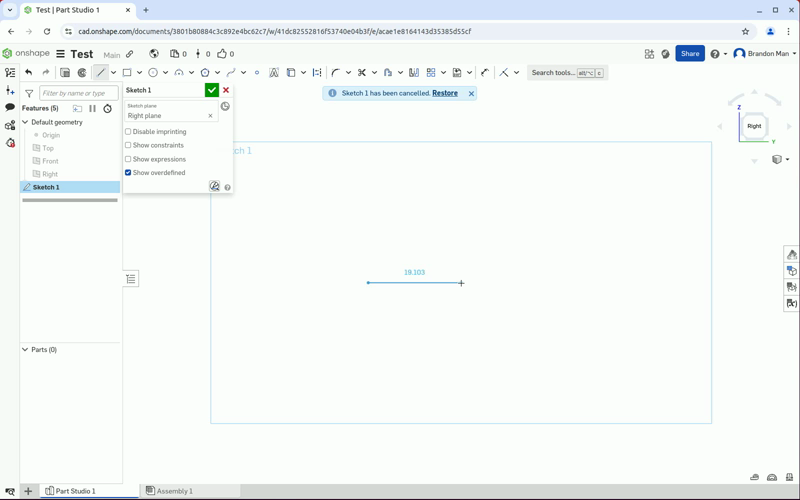
click(461, 282)
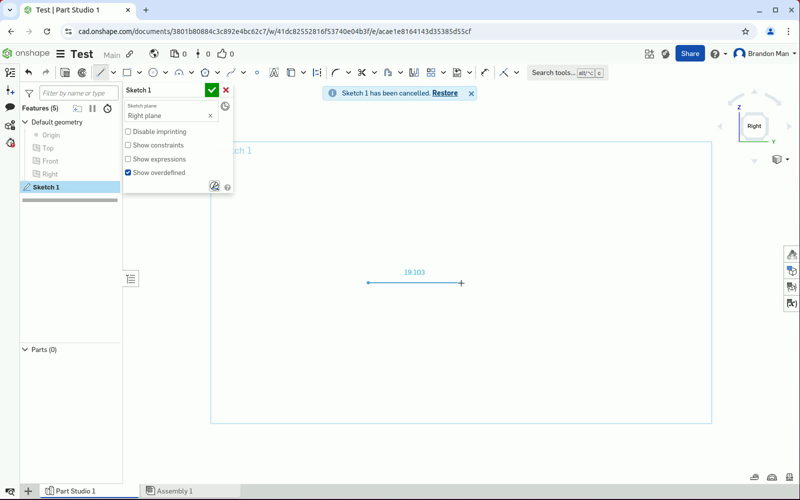
key_up(shift)
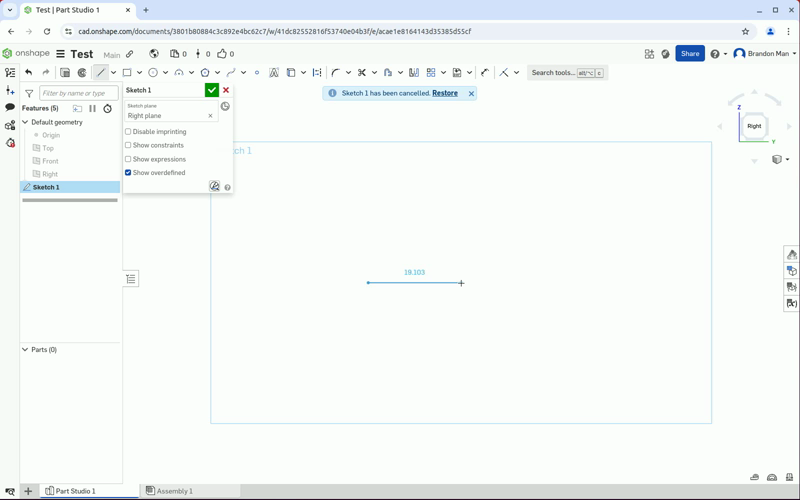
key_down(shift)
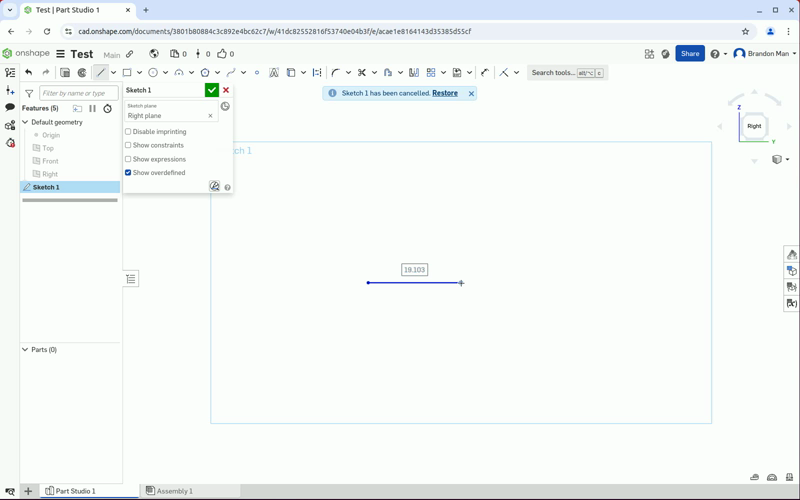
mouse_move(491, 282)
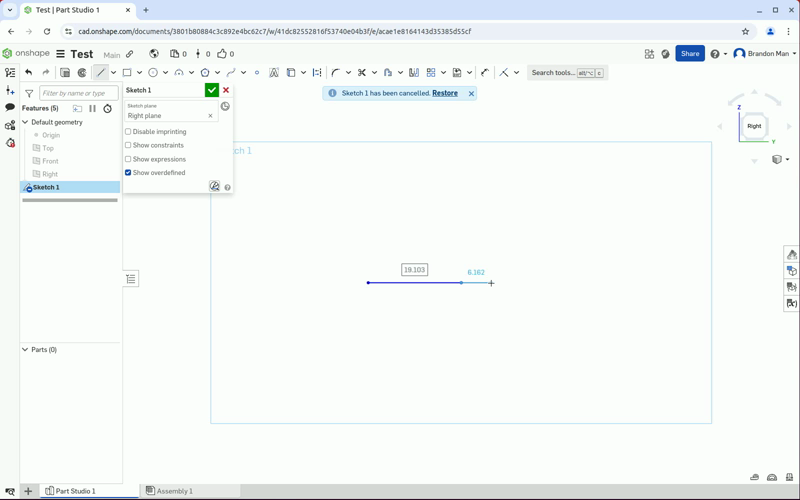
mouse_move(461, 279)
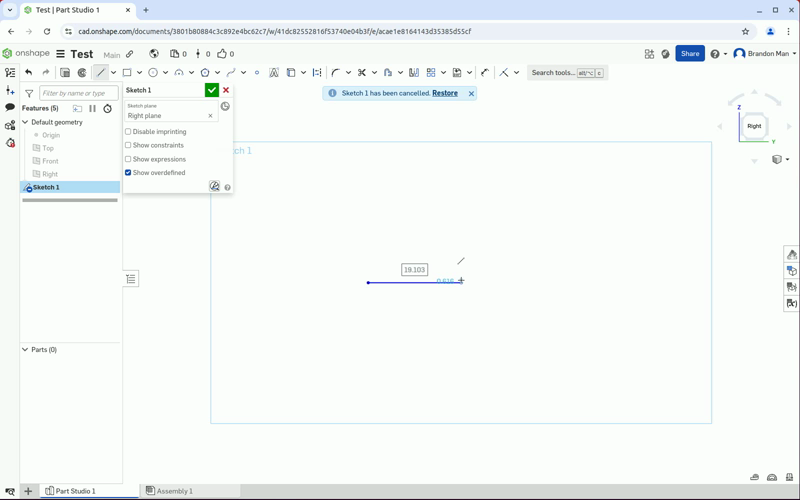
scroll(6)
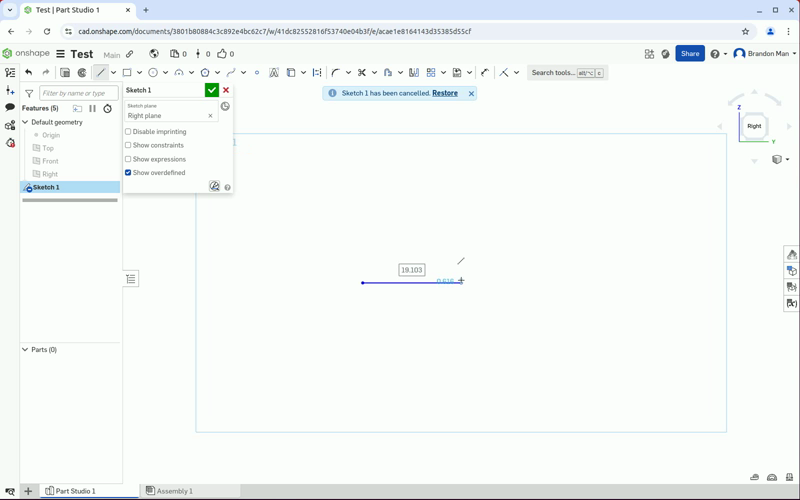
scroll(6)
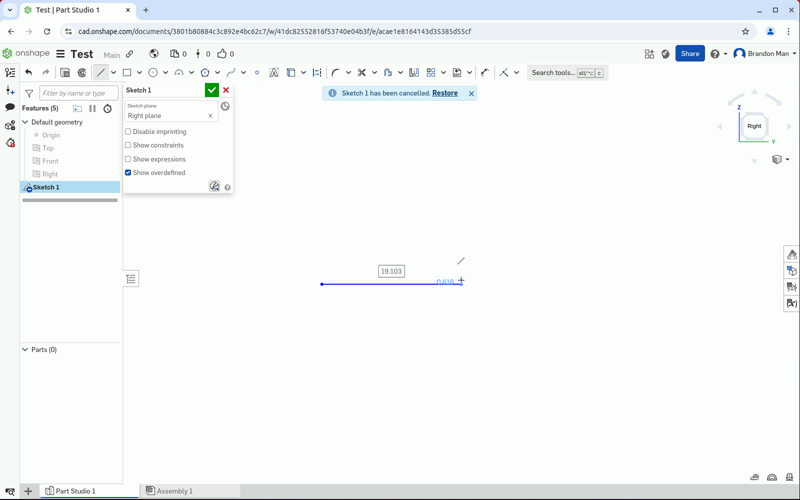
scroll(6)
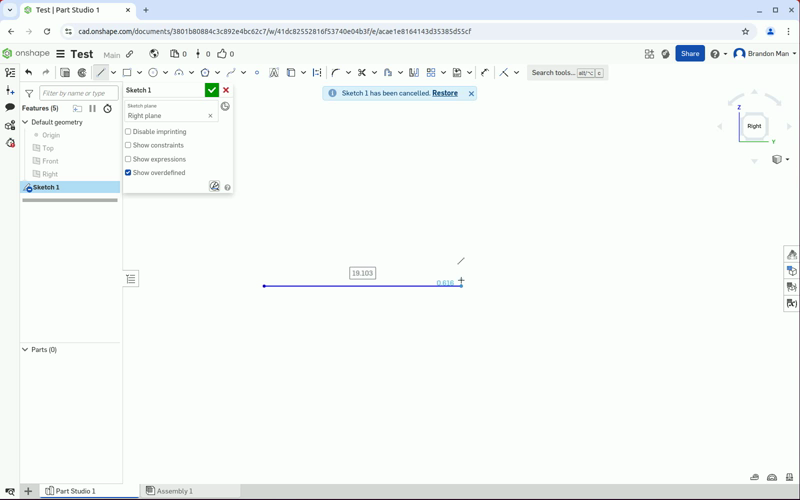
scroll(6)
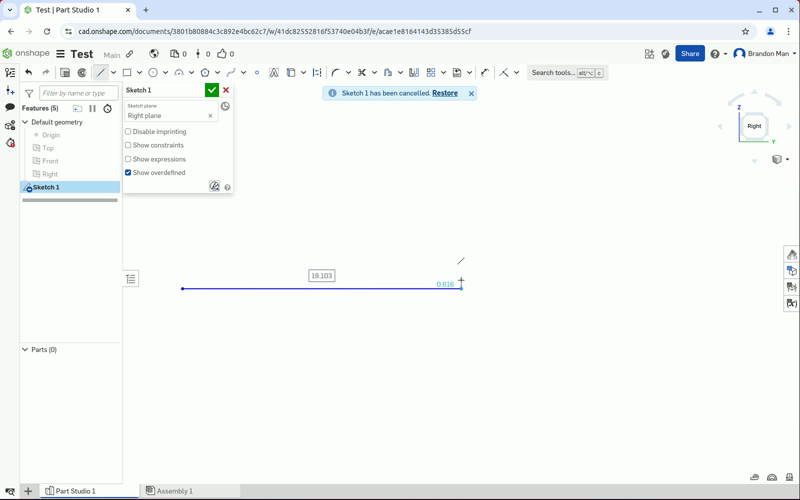
scroll(6)
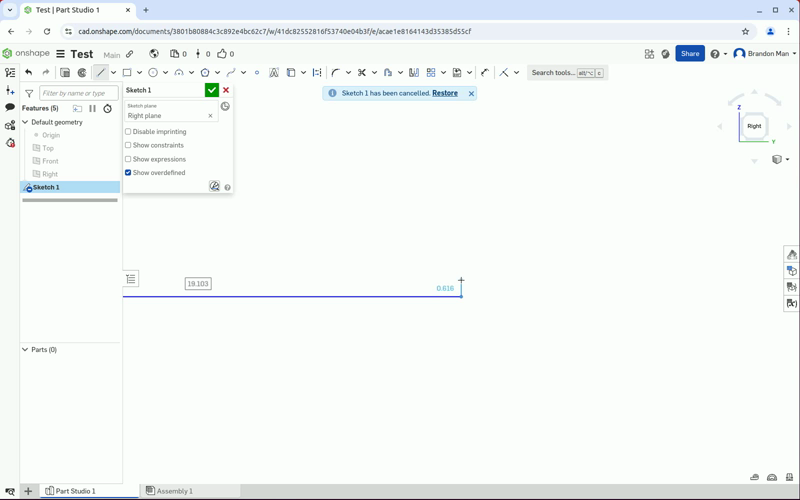
scroll(6)
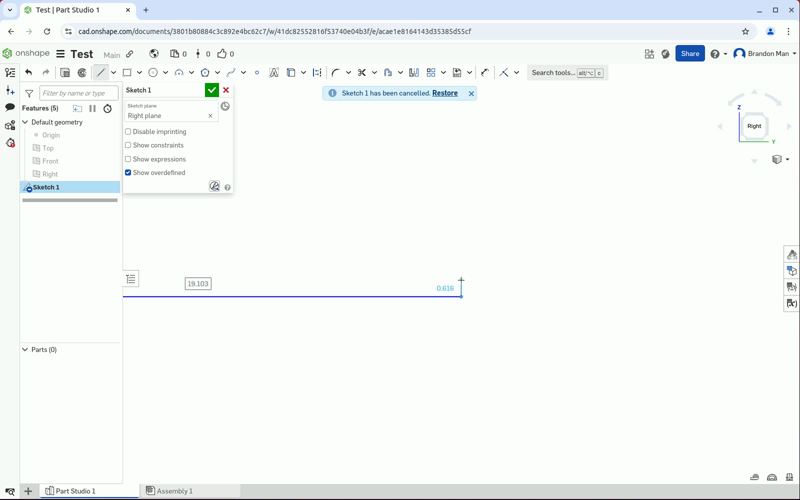
scroll(6)
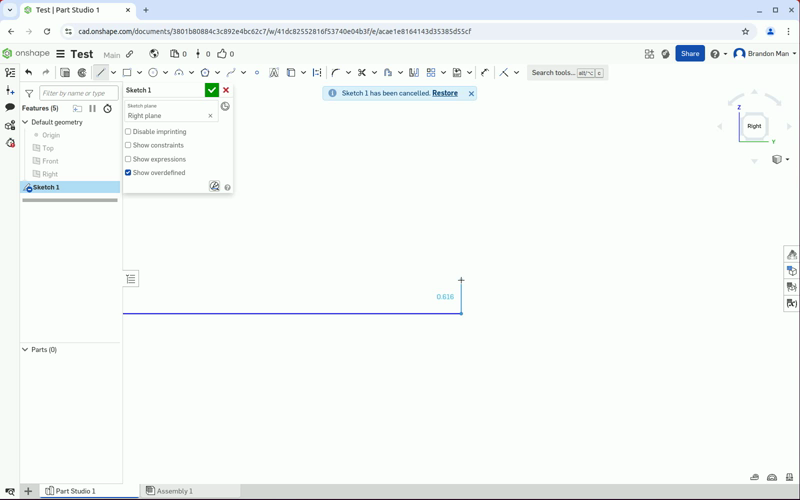
click(461, 279)
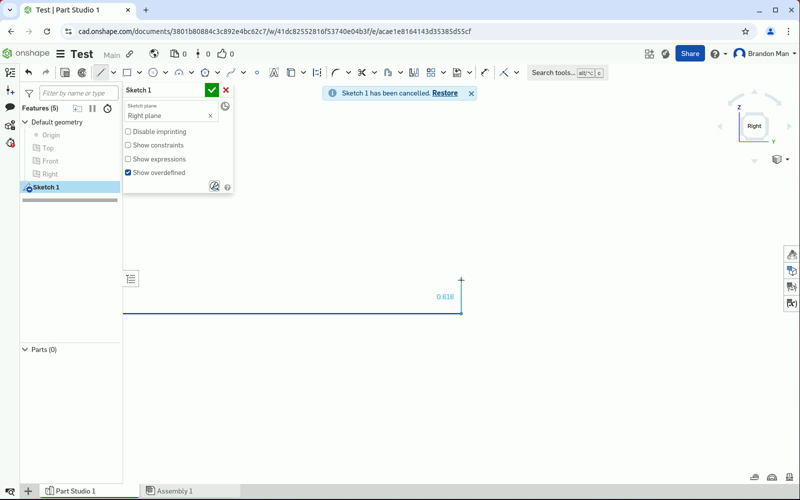
scroll(-6)
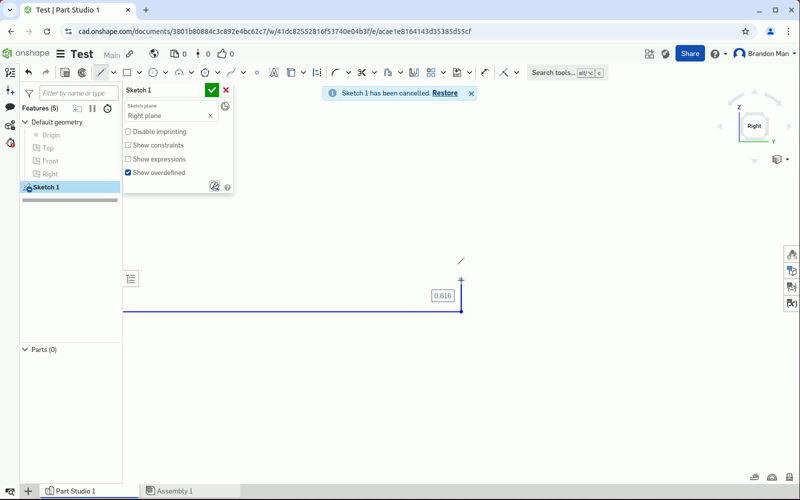
scroll(-6)
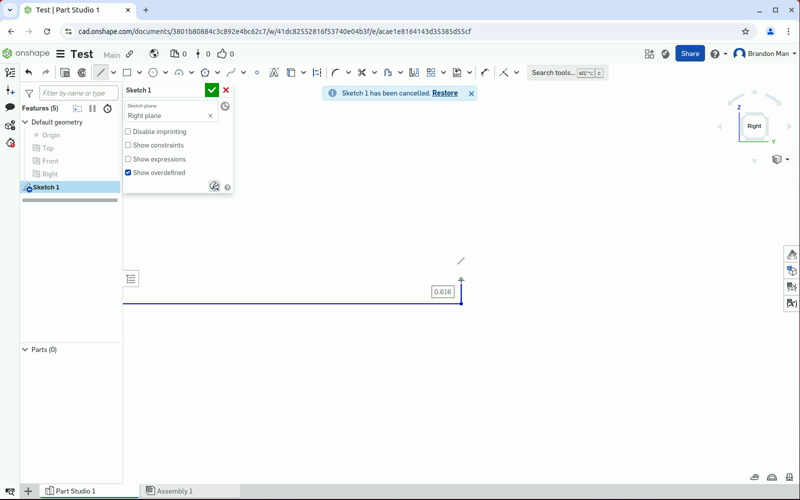
scroll(-6)
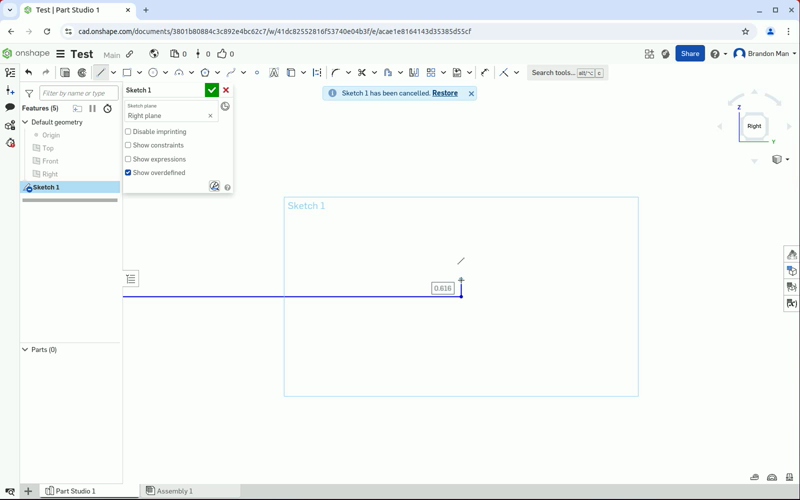
scroll(-6)
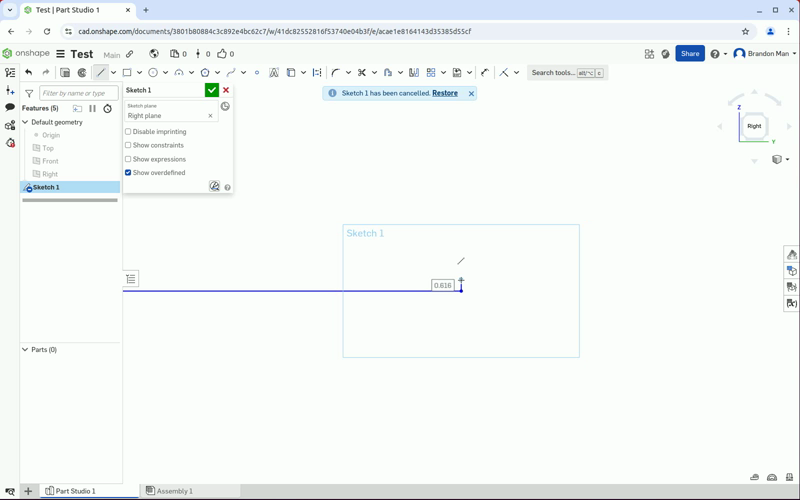
scroll(-6)
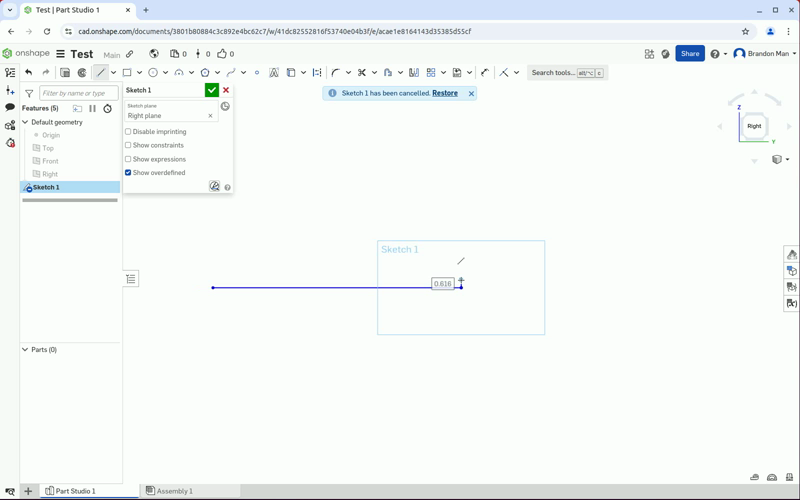
scroll(-6)
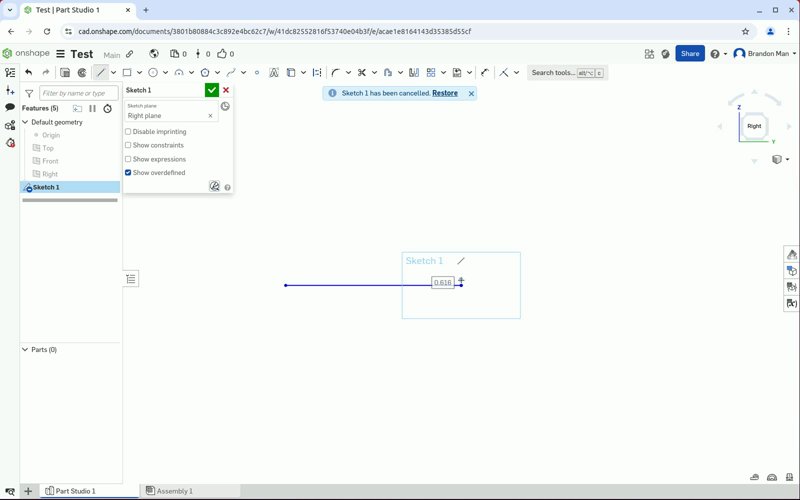
scroll(-6)
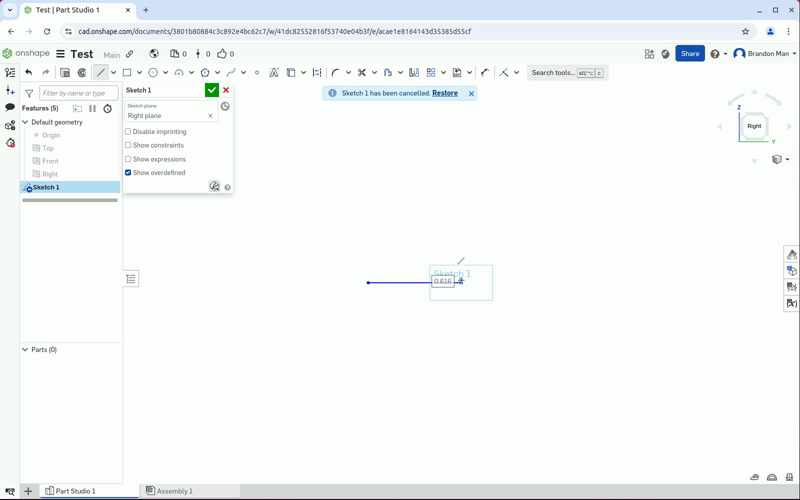
key_up(shift)
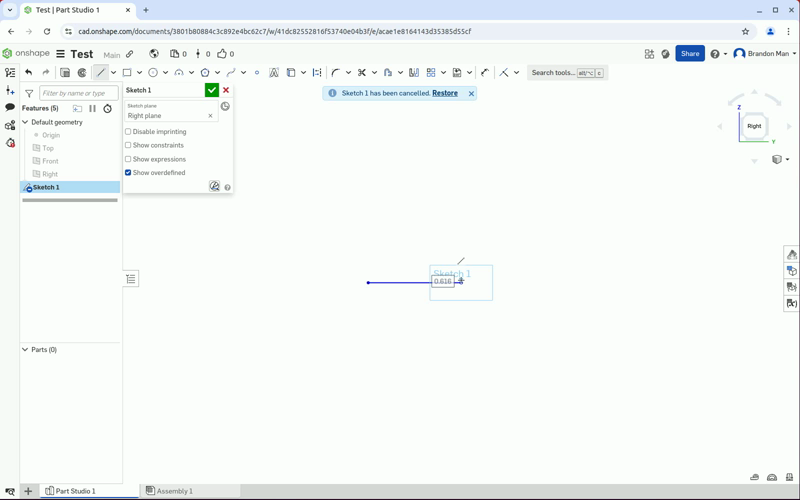
key_down(shift)
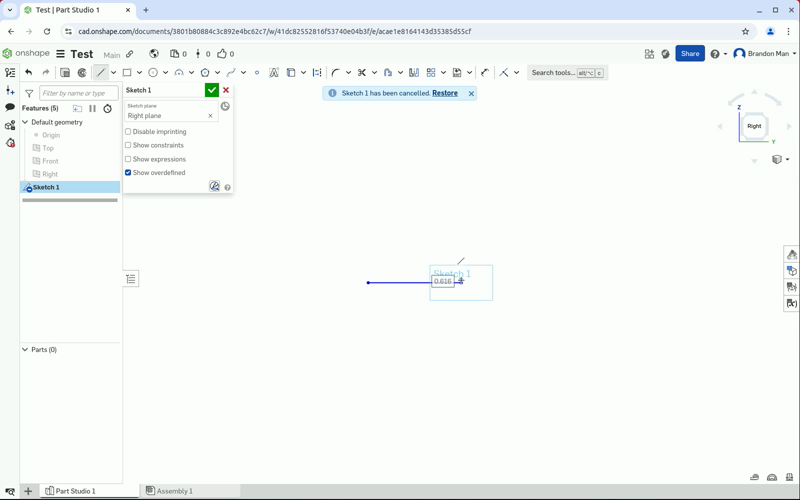
mouse_move(368, 279)
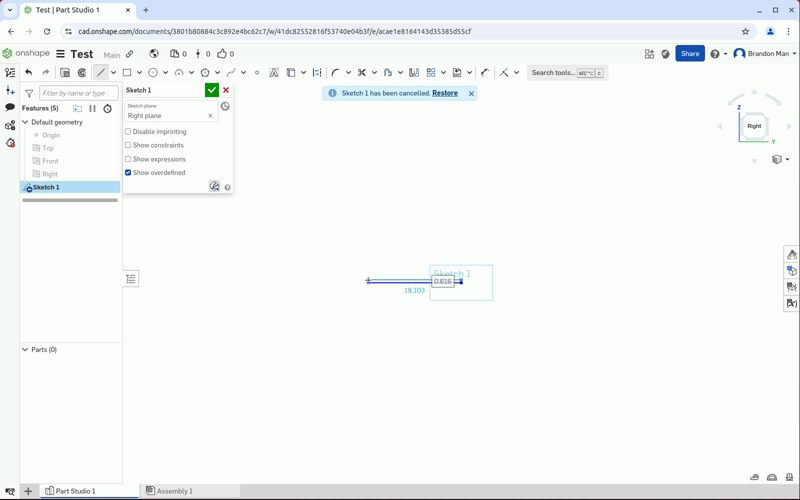
scroll(6)
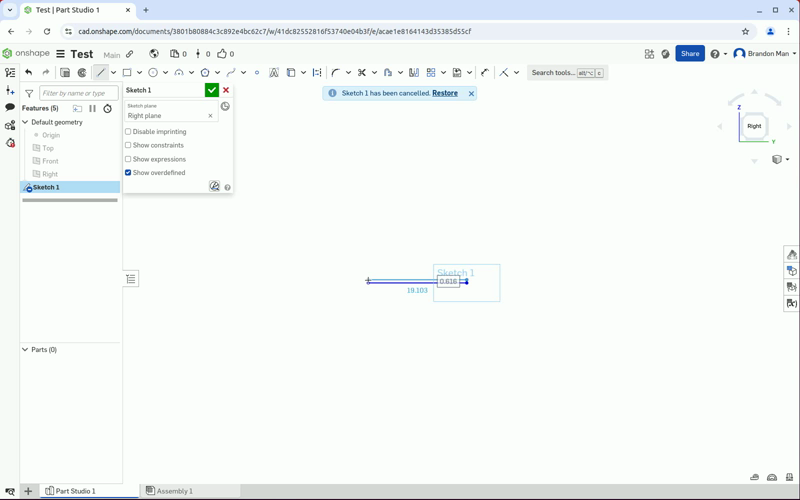
scroll(6)
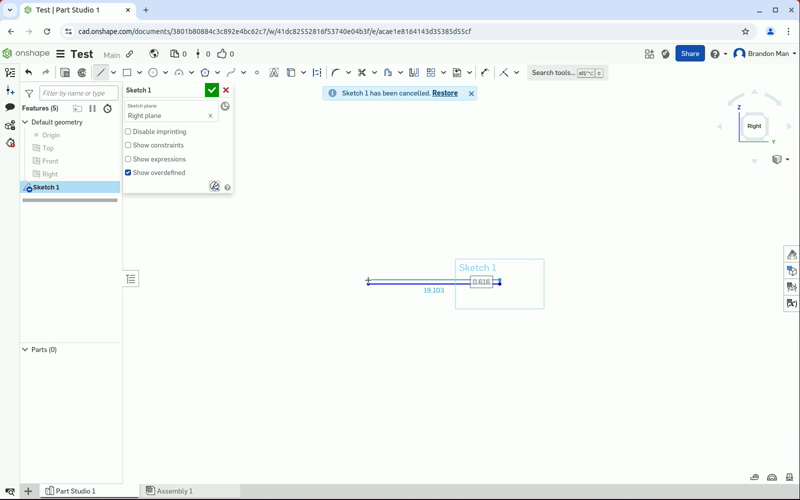
scroll(6)
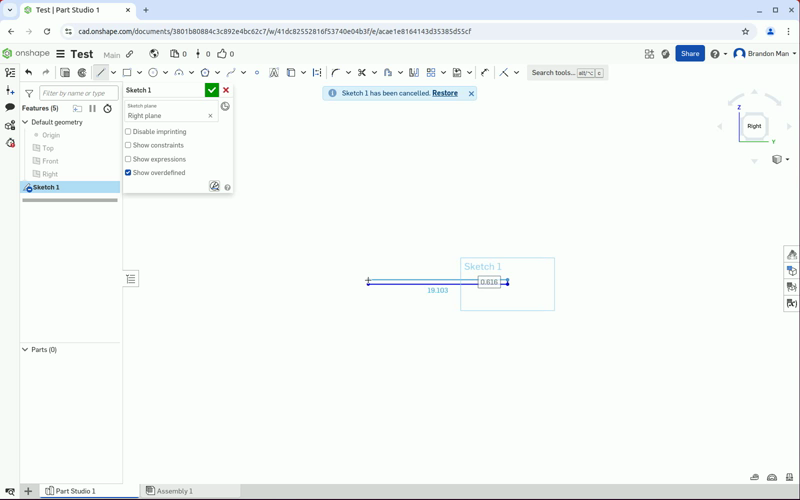
scroll(6)
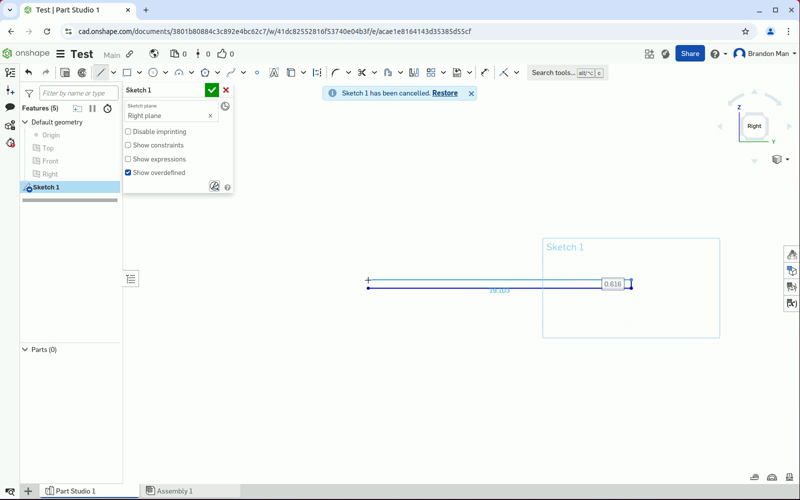
scroll(6)
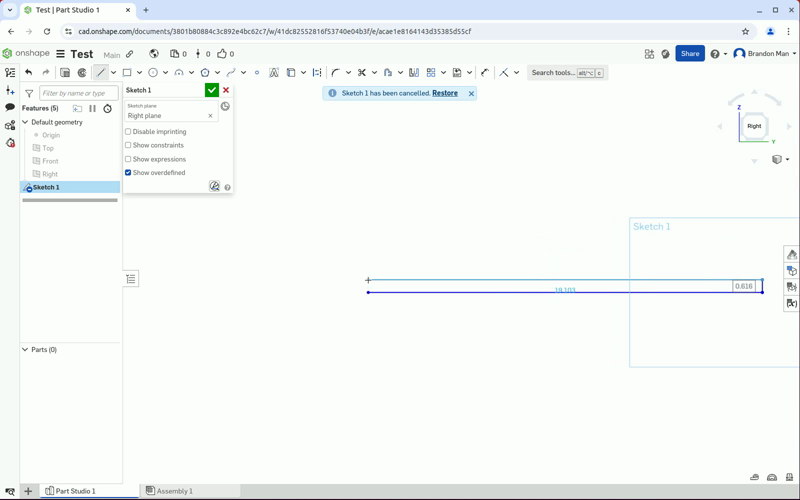
scroll(6)
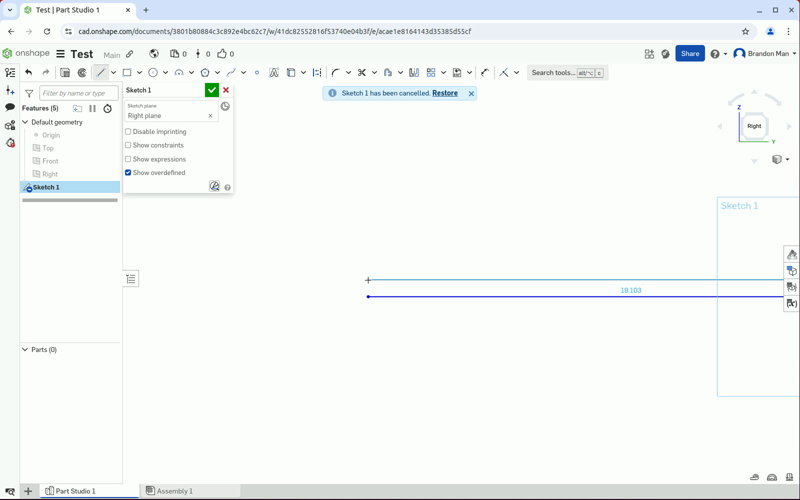
scroll(6)
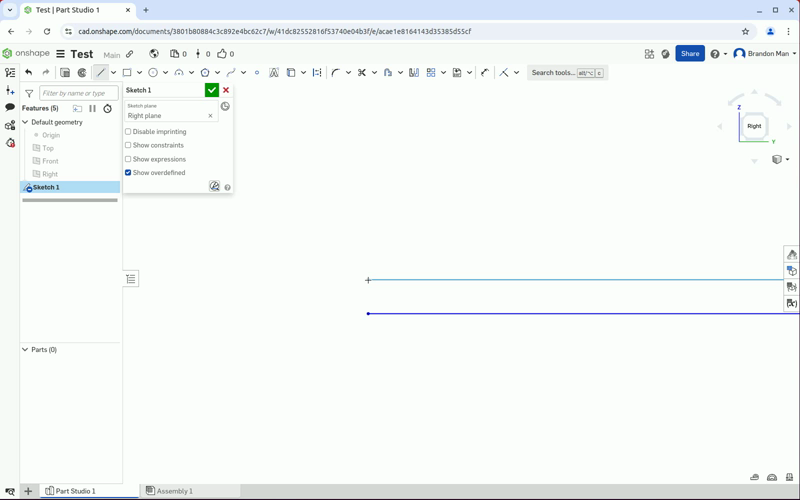
click(368, 279)
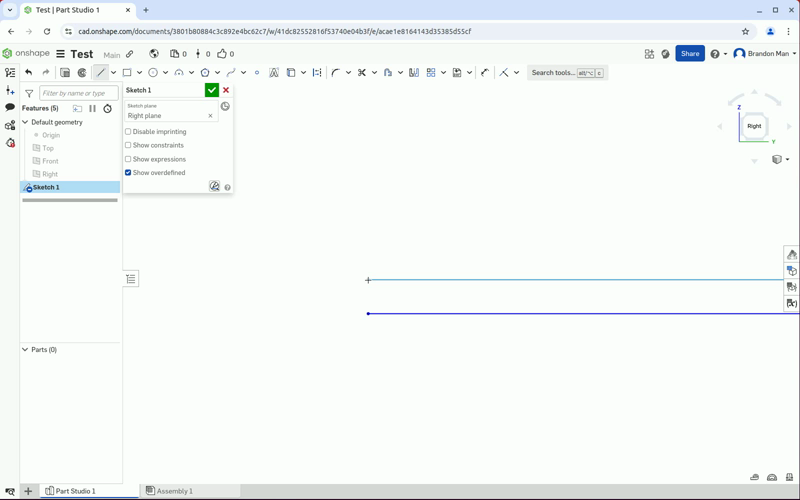
scroll(-6)
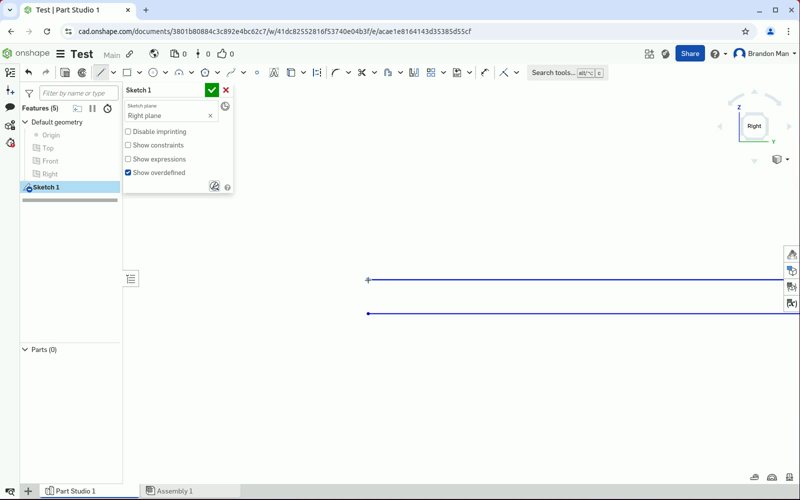
scroll(-6)
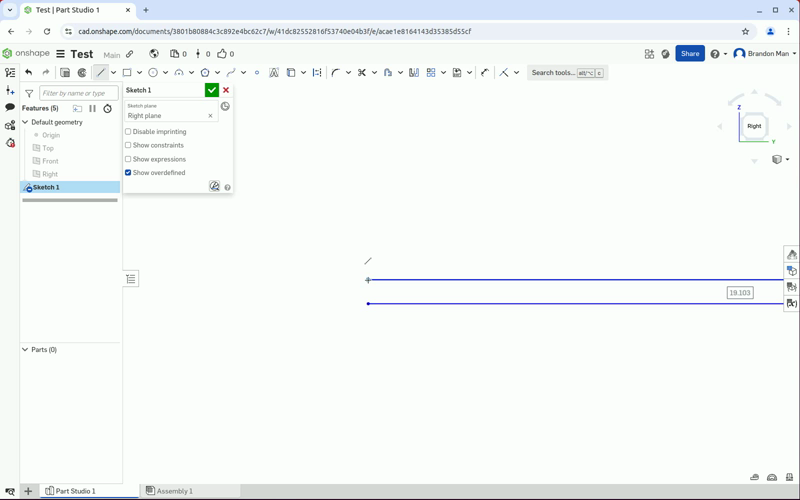
scroll(-6)
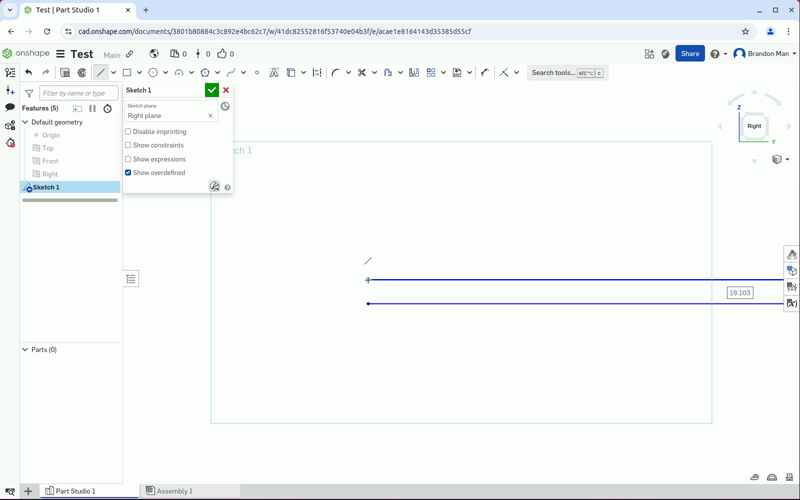
scroll(-6)
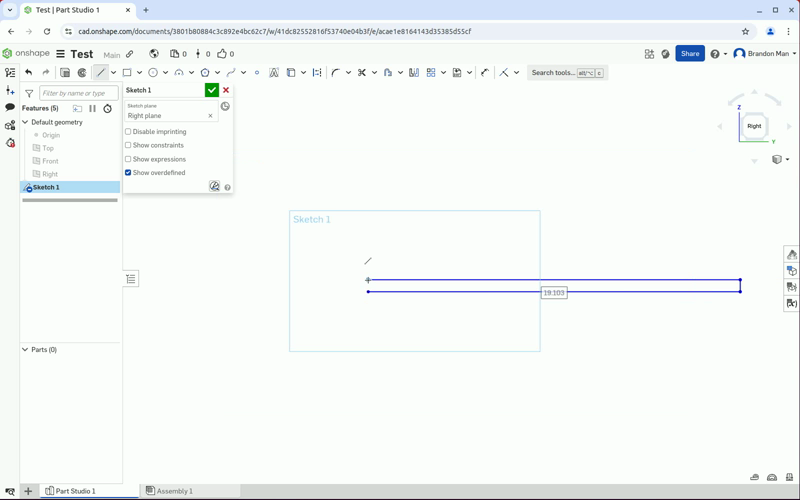
scroll(-6)
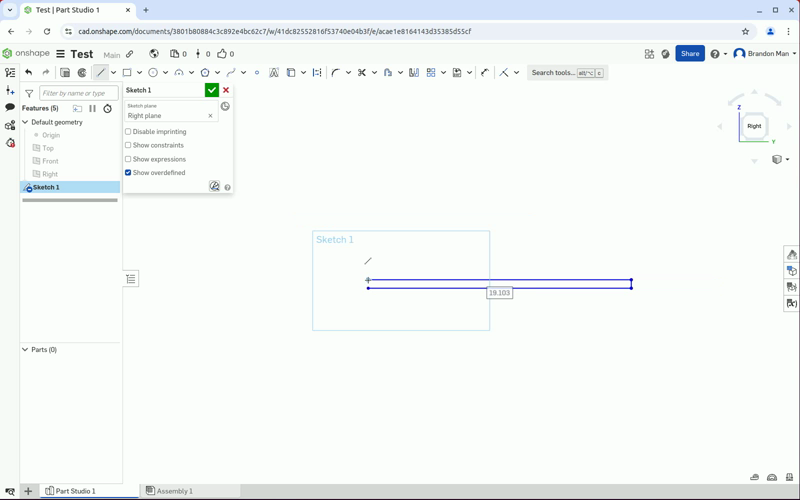
scroll(-6)
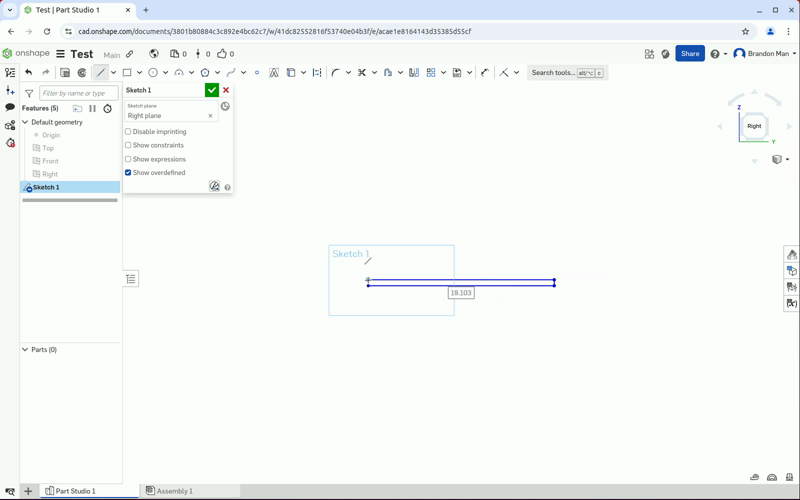
scroll(-6)
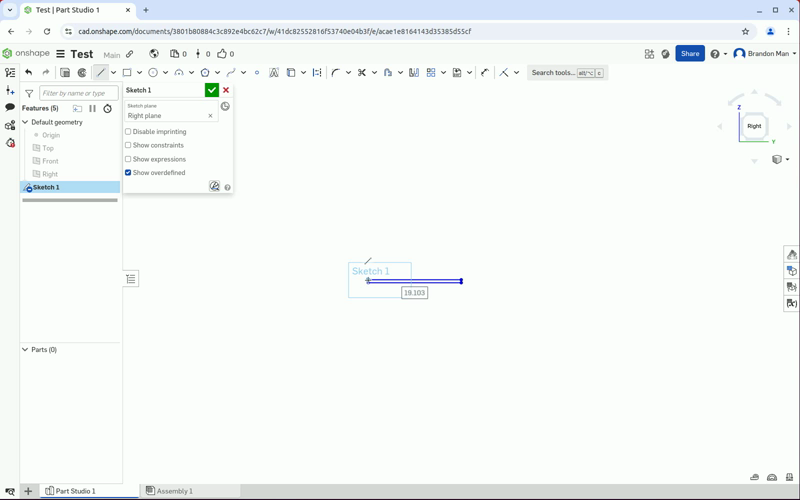
key_up(shift)
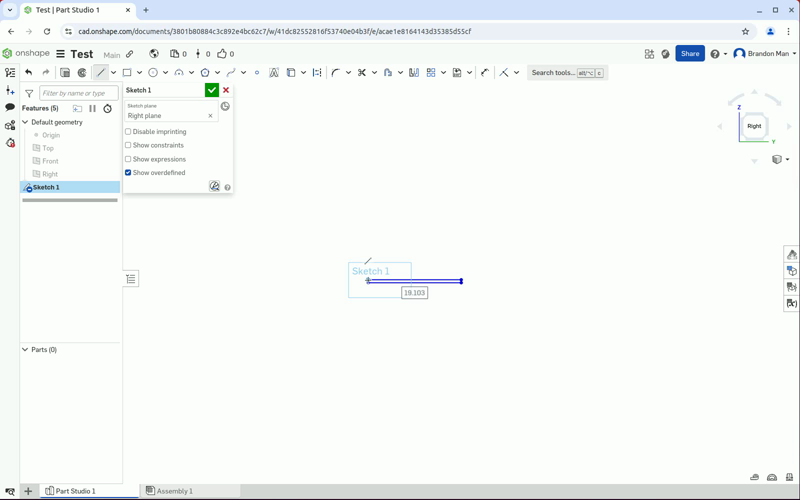
mouse_move(398, 279)
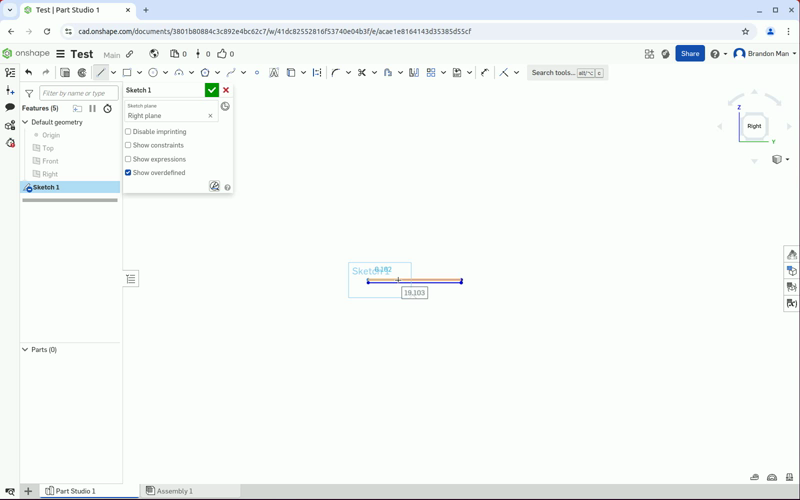
key_down(shift)
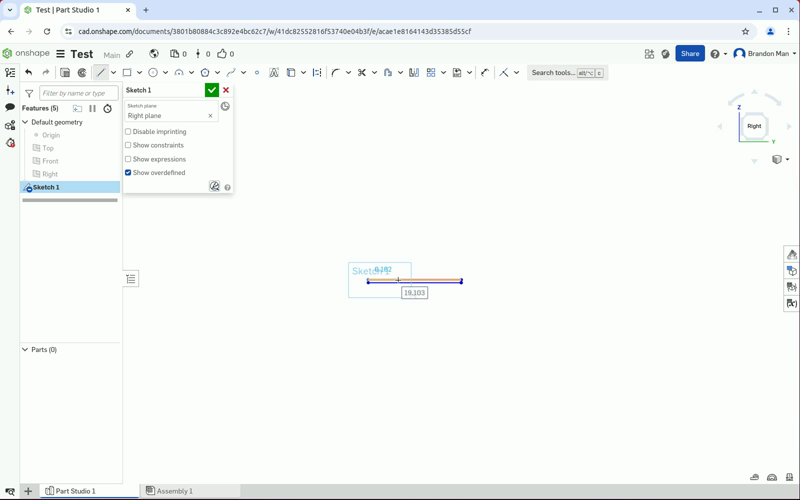
mouse_move(368, 282)
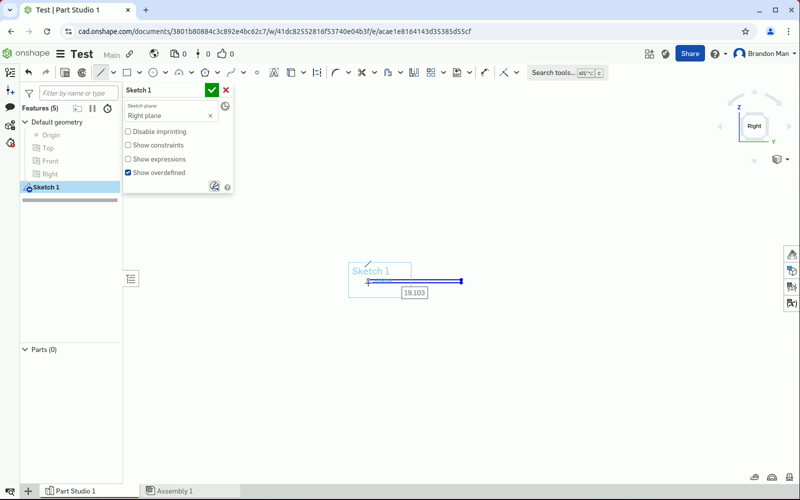
scroll(6)
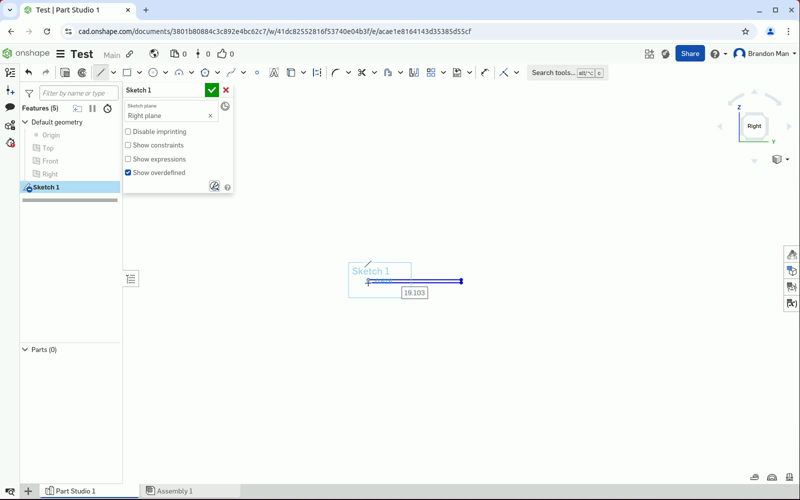
scroll(6)
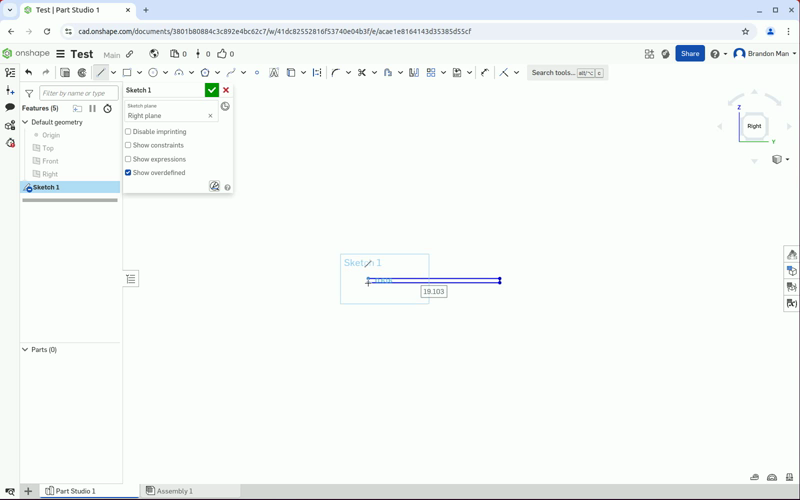
scroll(6)
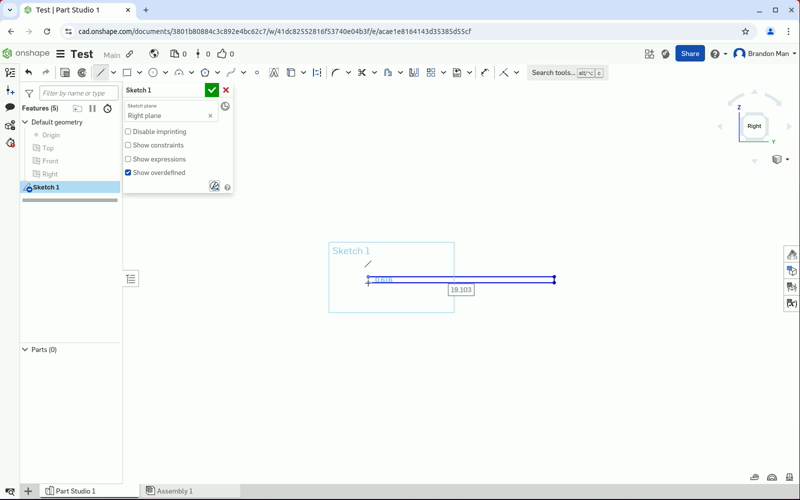
scroll(6)
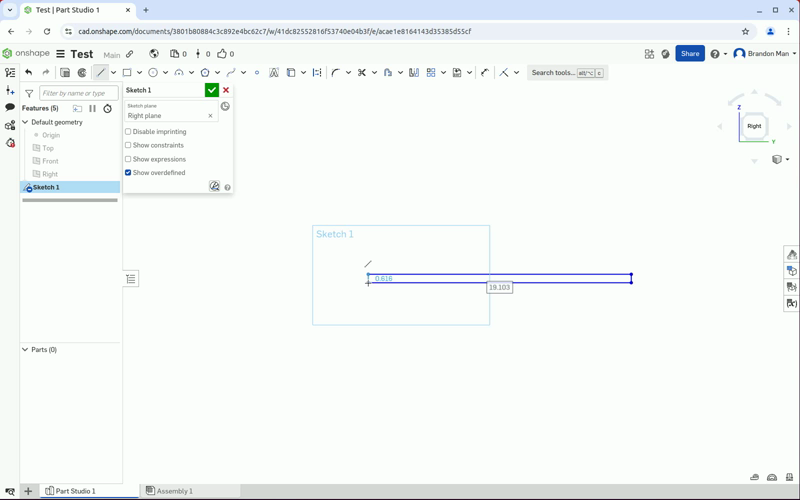
scroll(6)
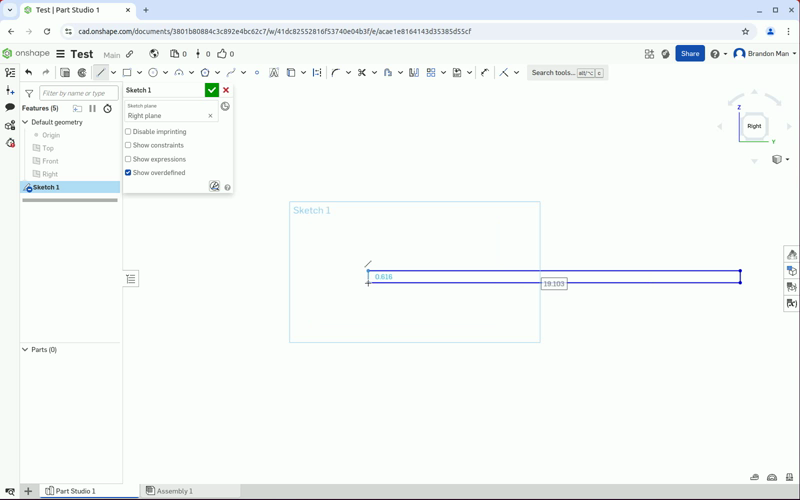
scroll(6)
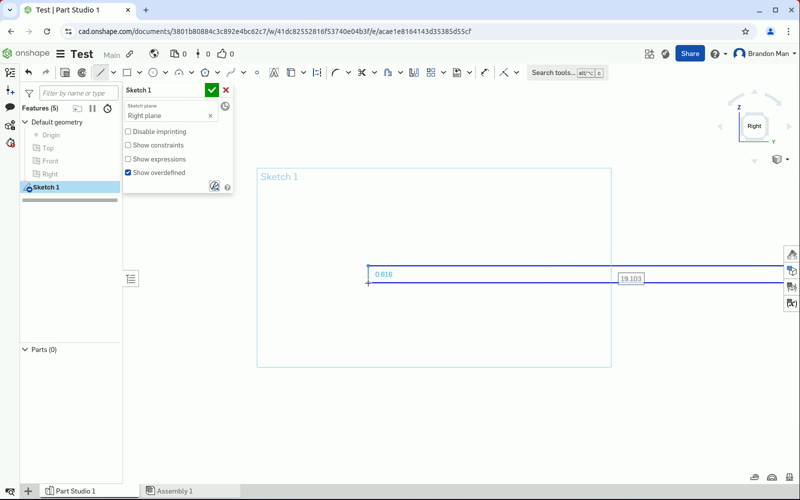
scroll(6)
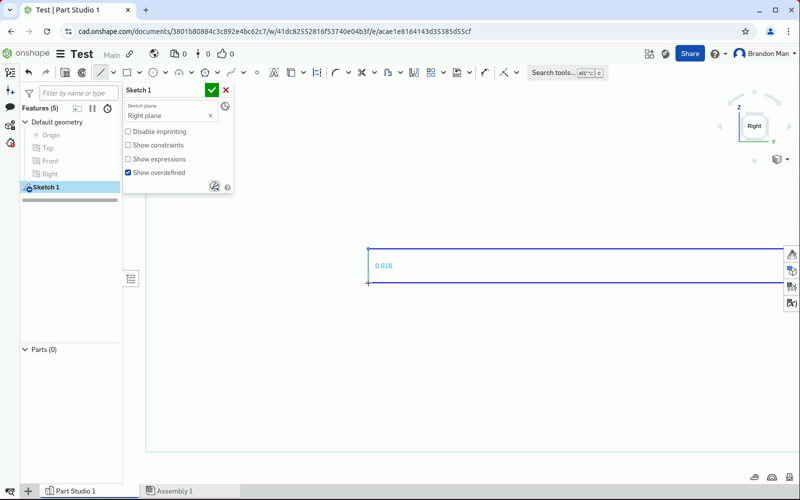
key_up(shift)
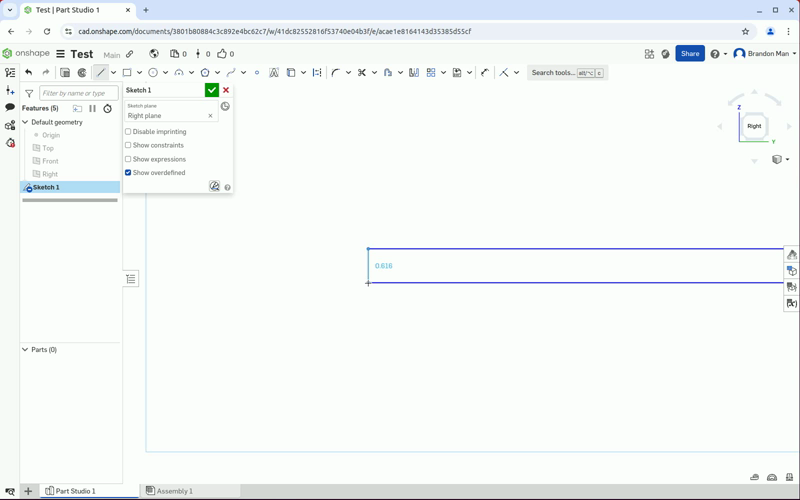
click(368, 282)
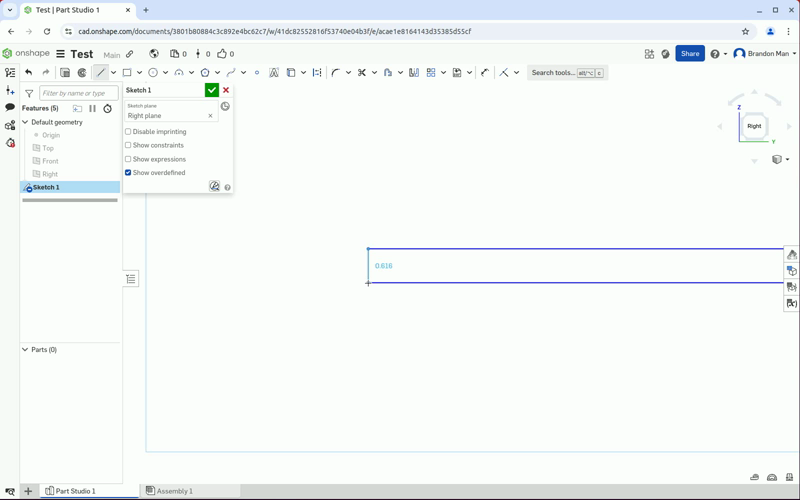
scroll(-6)
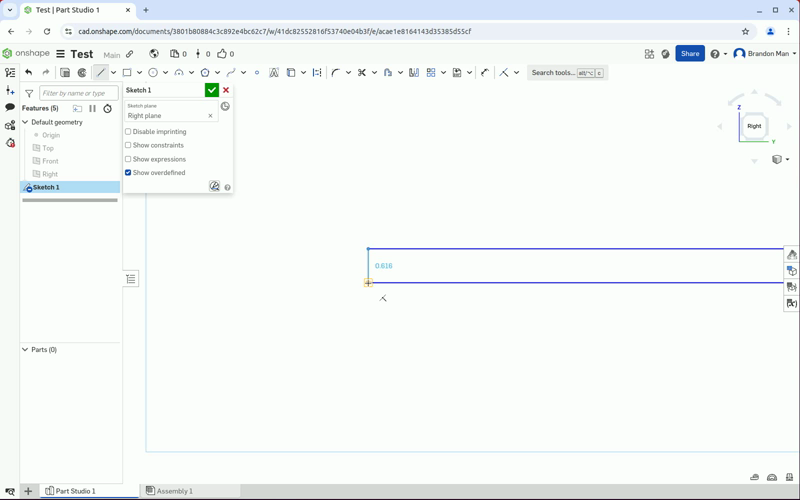
scroll(-6)
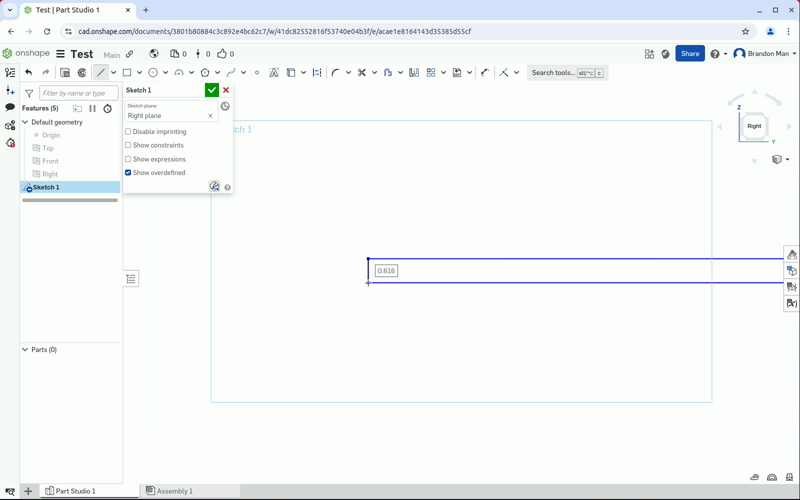
scroll(-6)
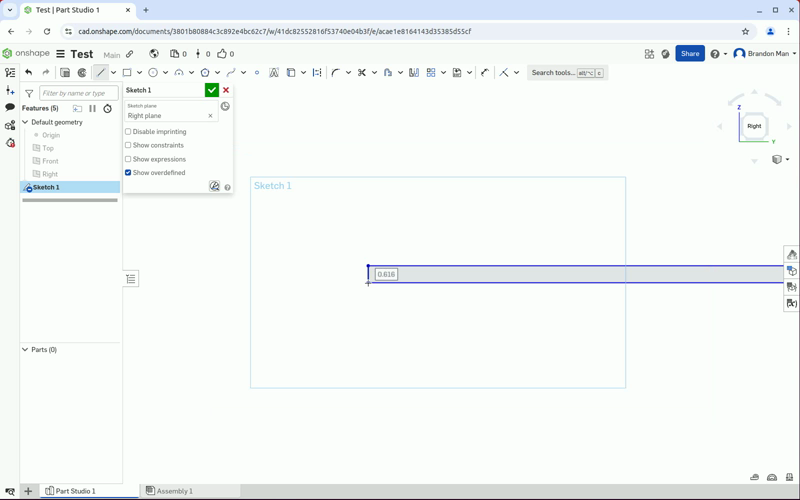
scroll(-6)
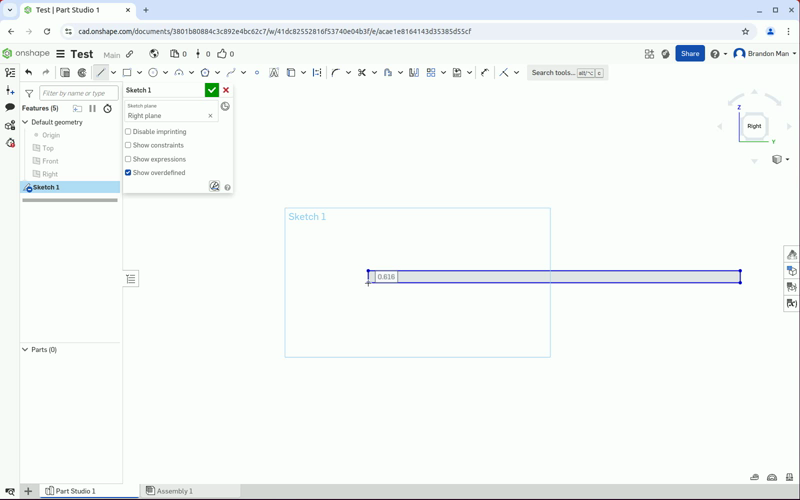
scroll(-6)
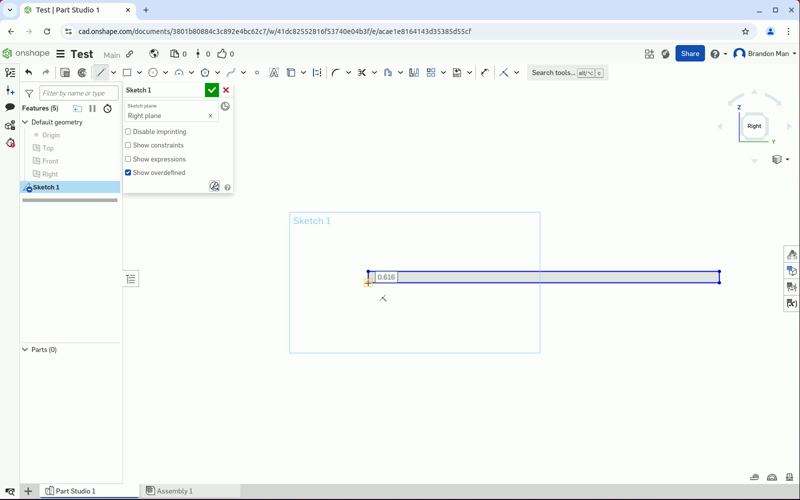
scroll(-6)
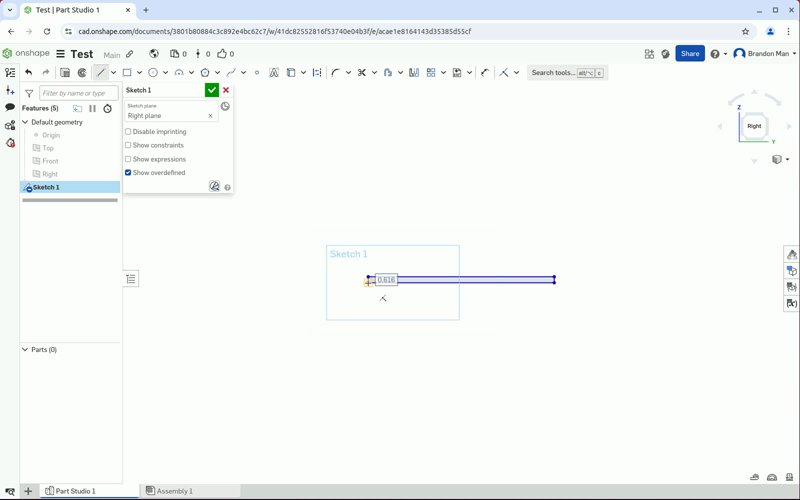
scroll(-6)
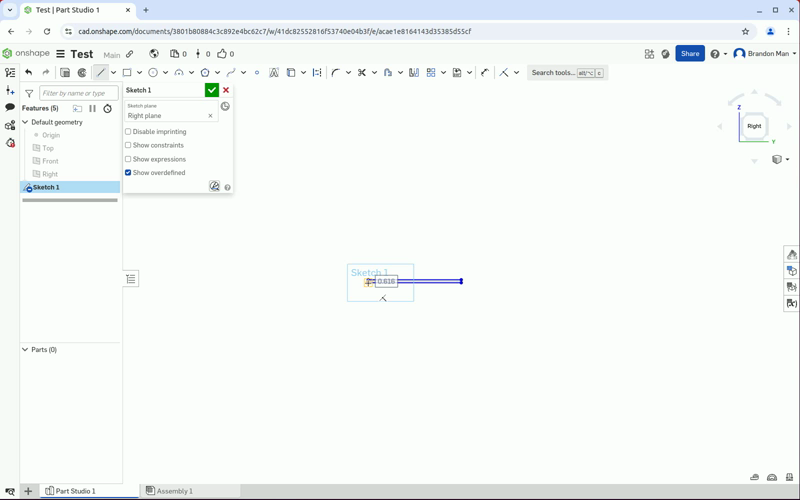
key(esc)
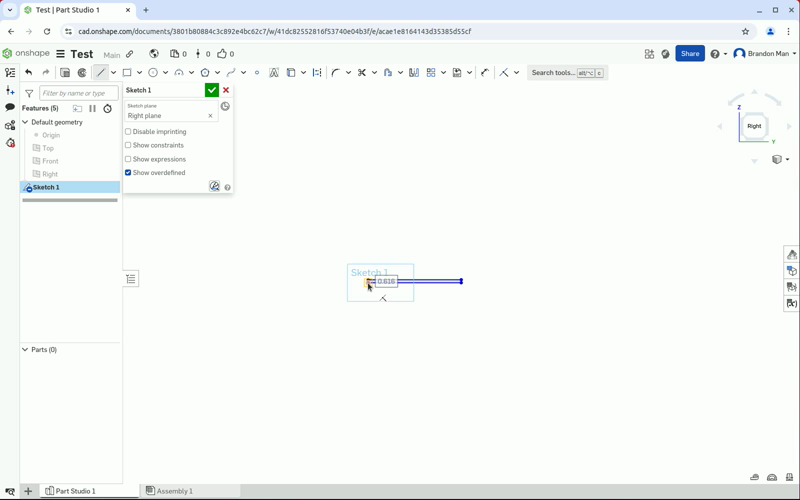
mouse_move(447, 282)
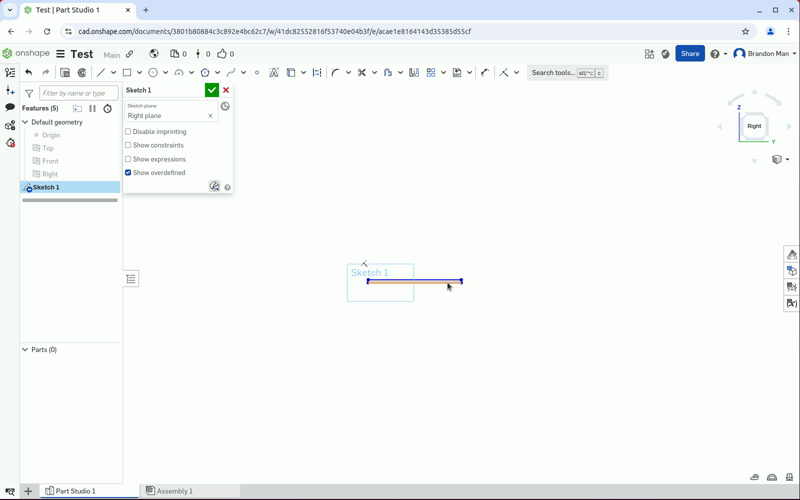
scroll(6)
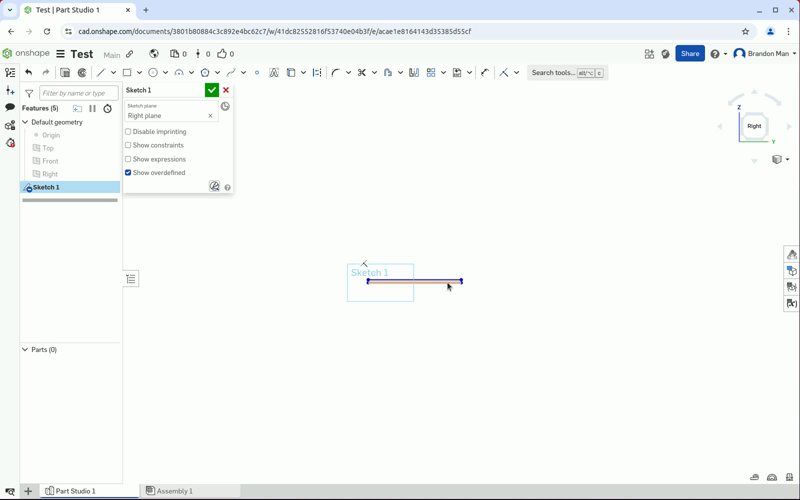
scroll(6)
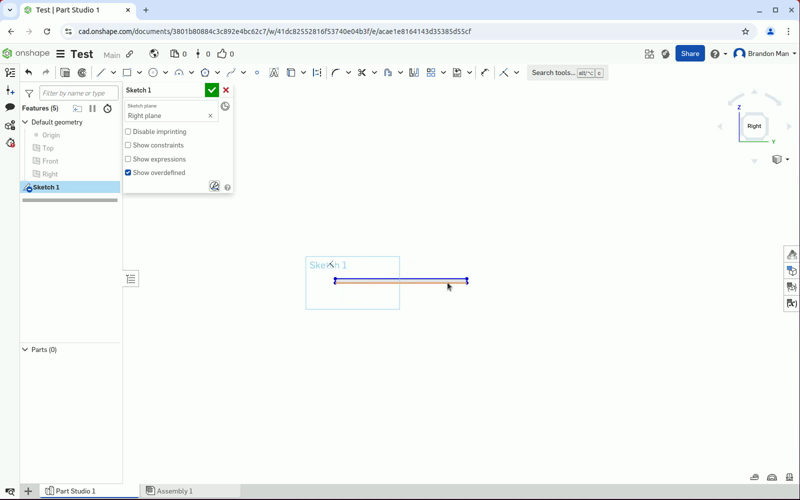
scroll(6)
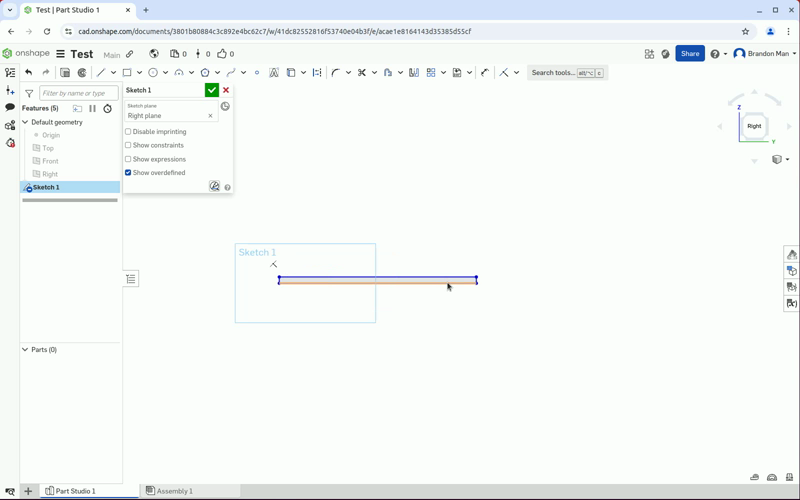
scroll(6)
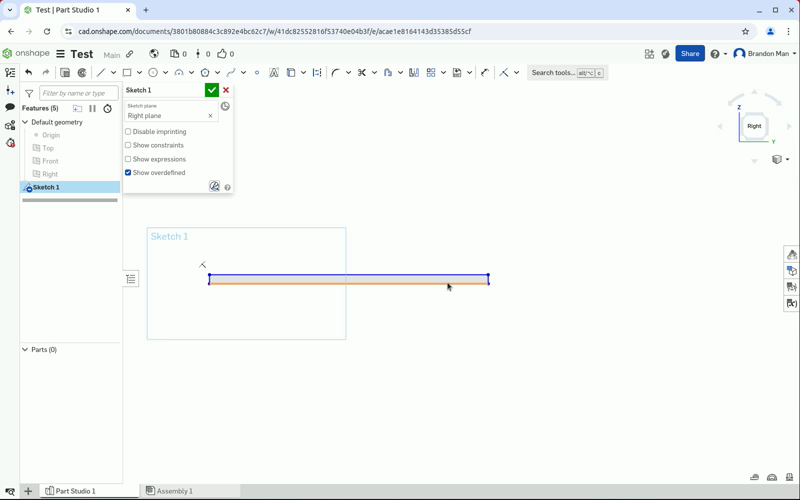
scroll(6)
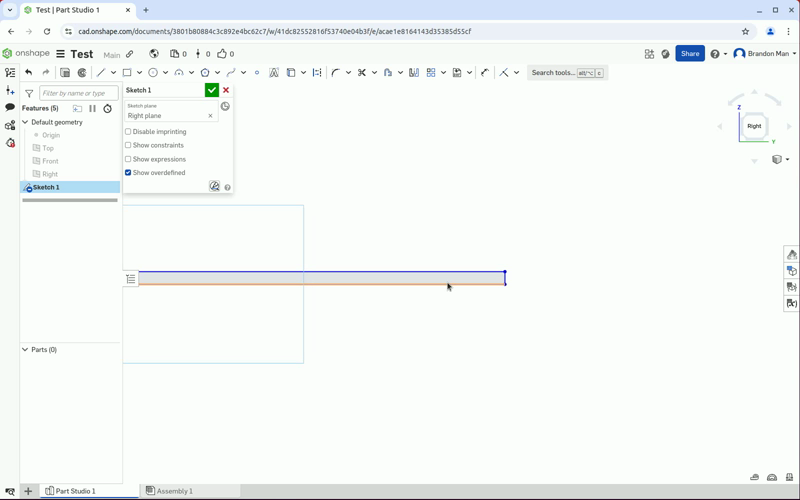
scroll(6)
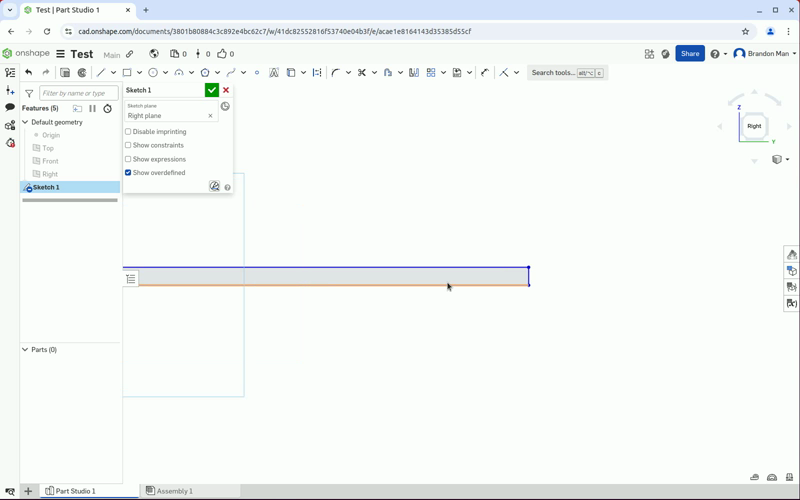
scroll(6)
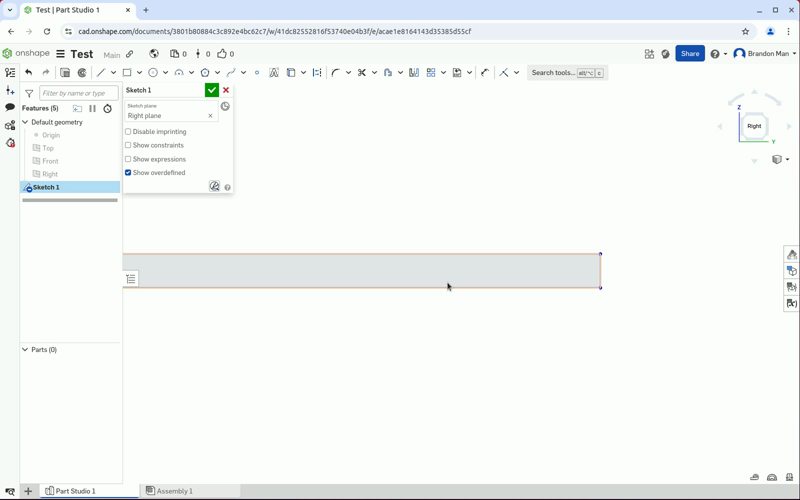
click(447, 282)
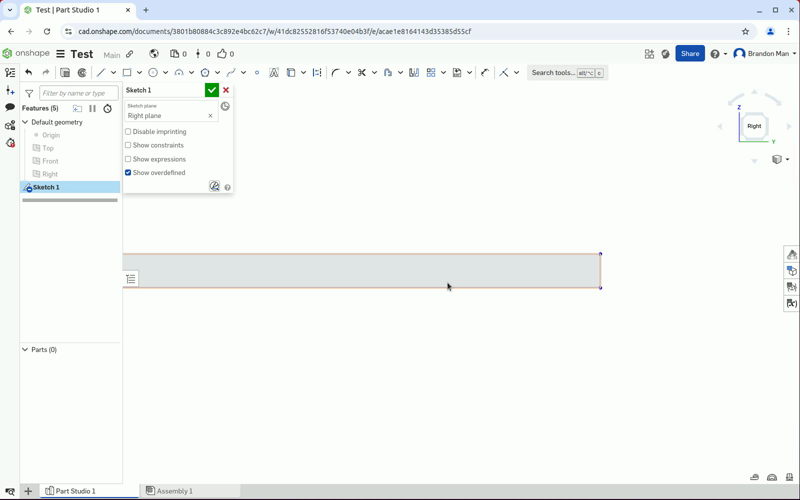
scroll(-6)
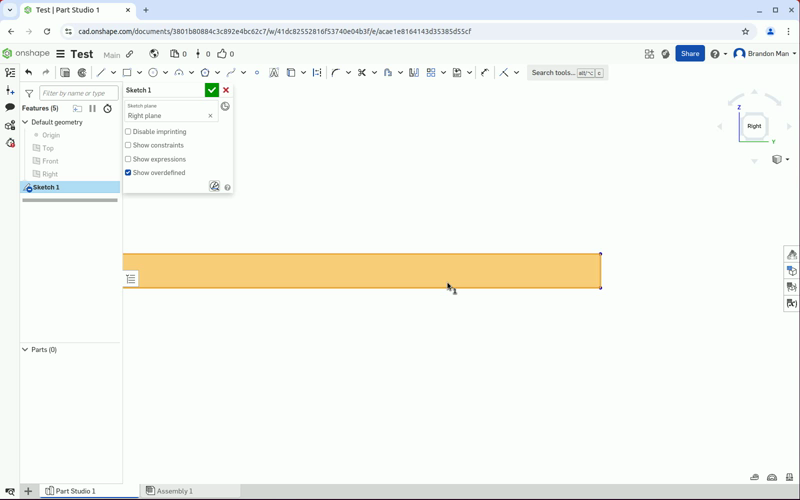
scroll(-6)
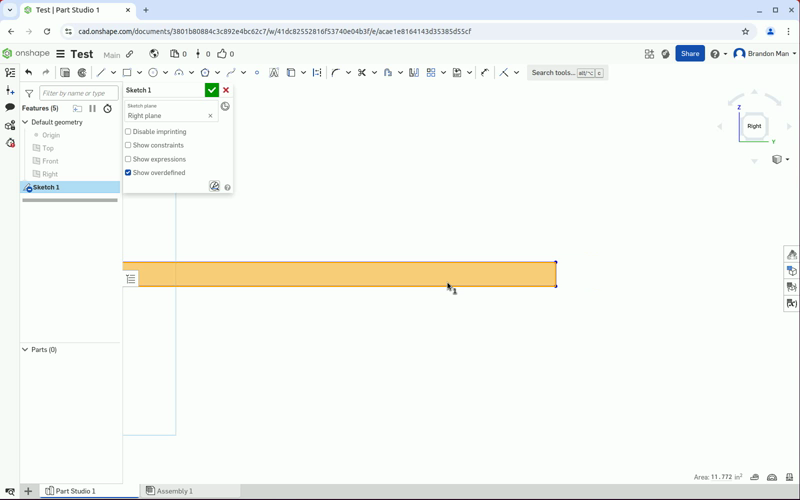
scroll(-6)
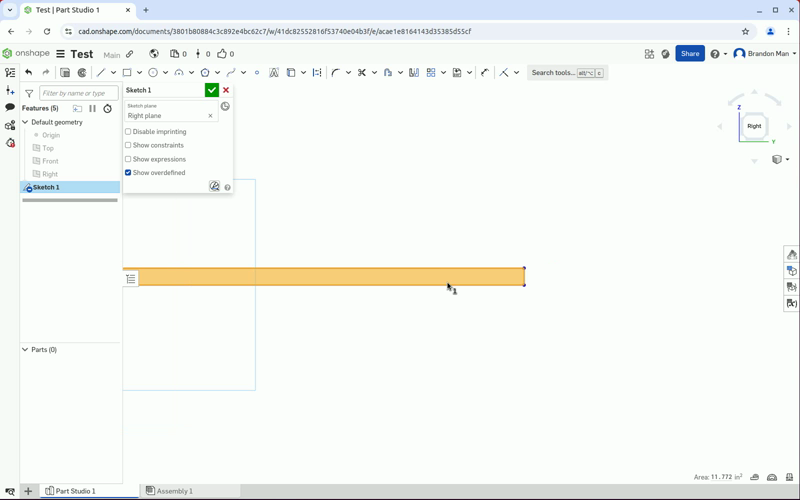
scroll(-6)
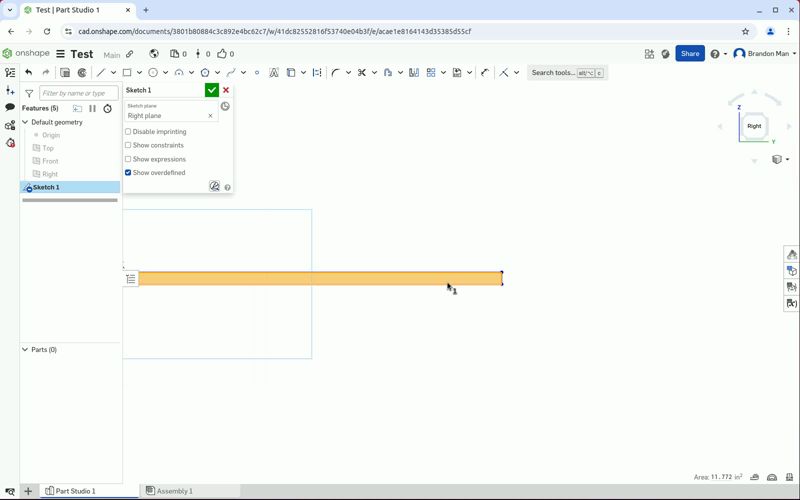
scroll(-6)
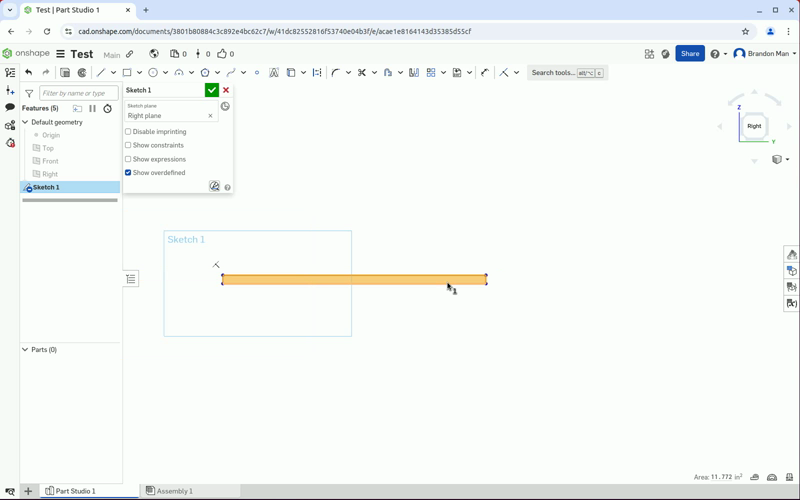
scroll(-6)
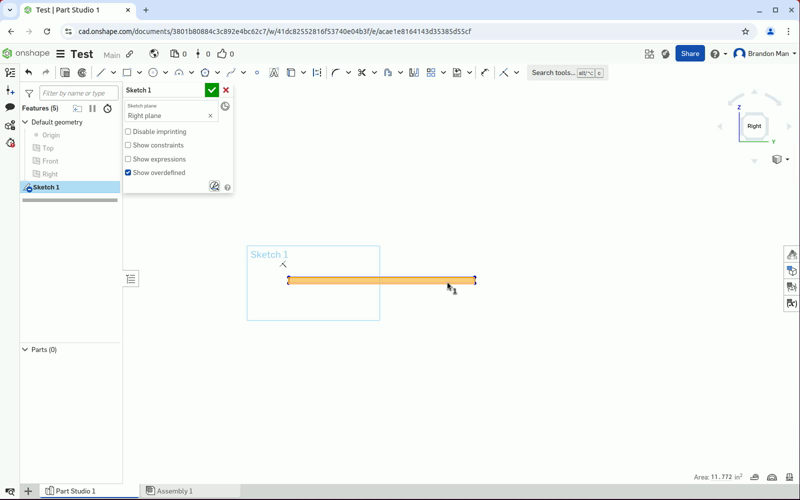
scroll(-6)
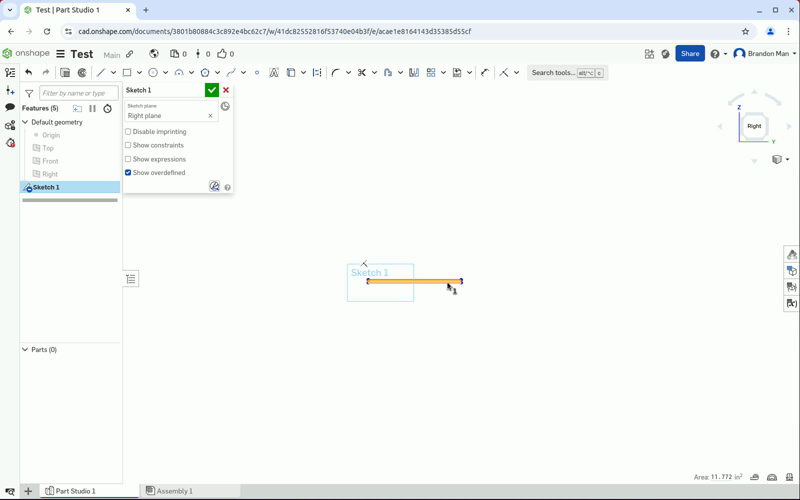
mouse_move(73, 352)
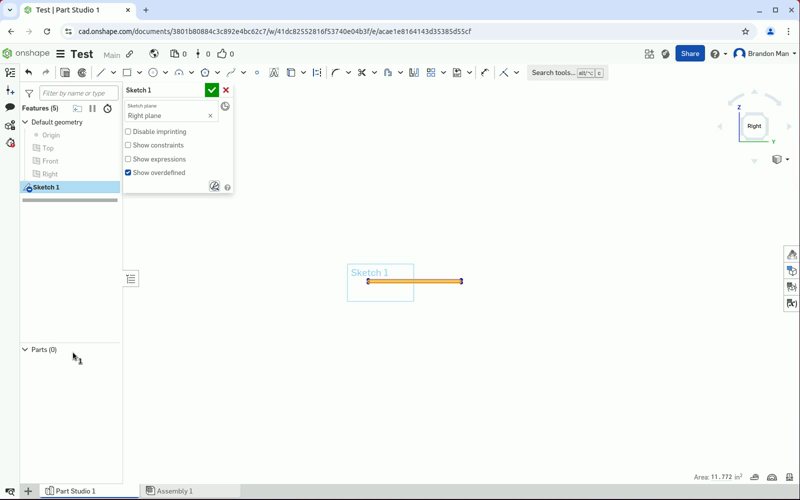
key(shift+y)
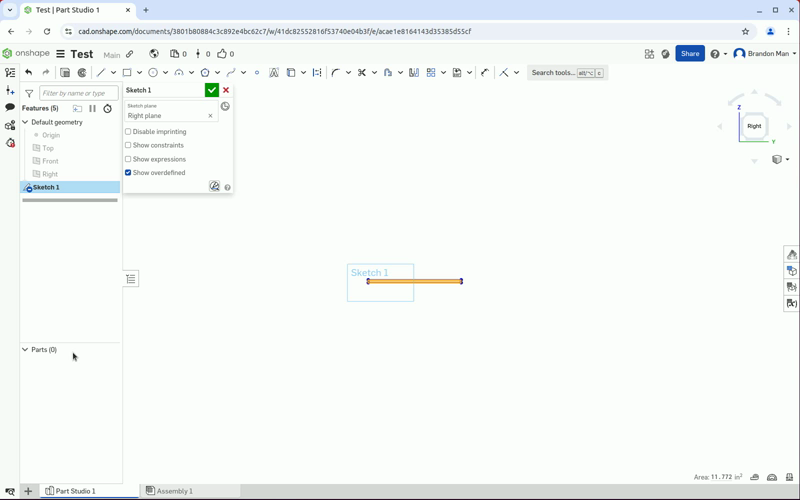
key(shift+e)
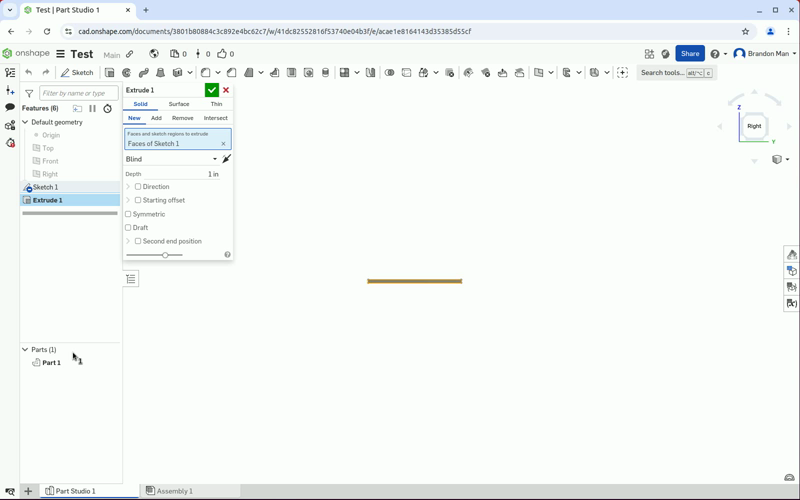
mouse_move(143, 106)
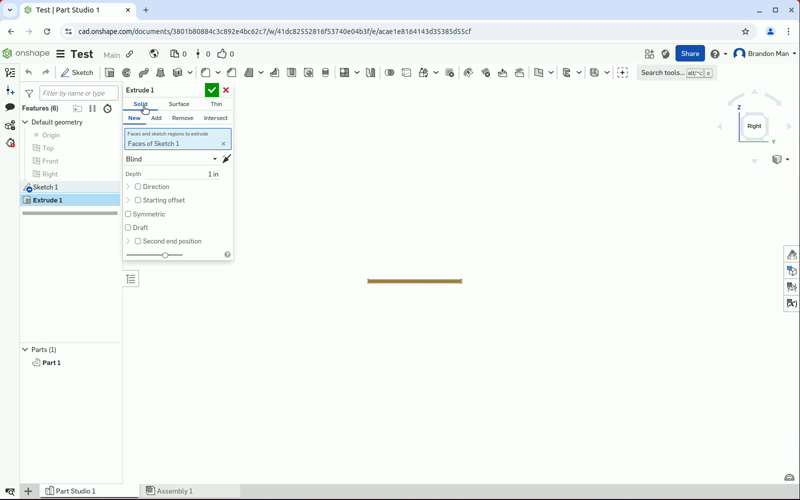
click(143, 106)
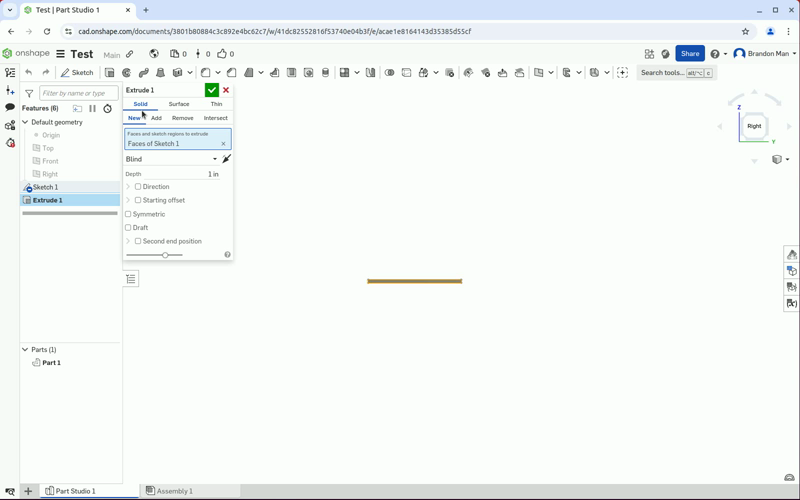
mouse_move(137, 120)
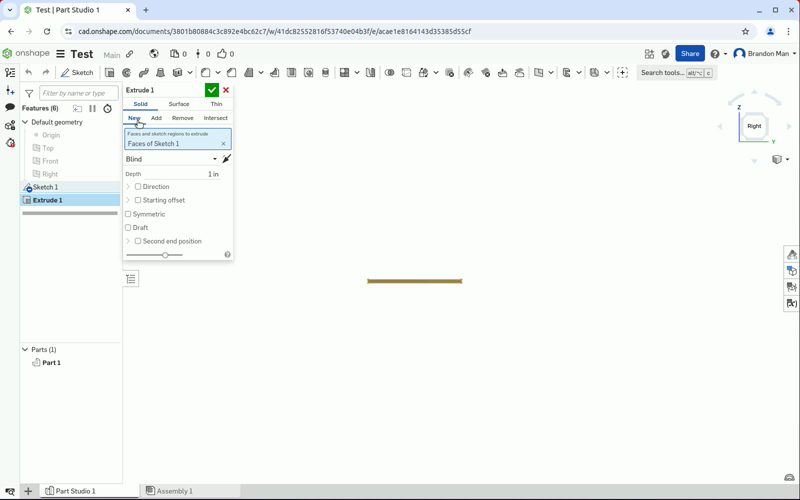
click(137, 120)
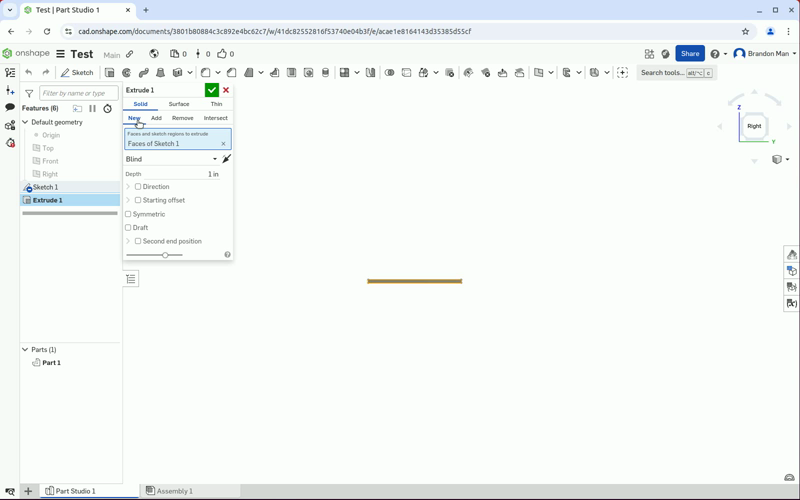
key(tab, 4)
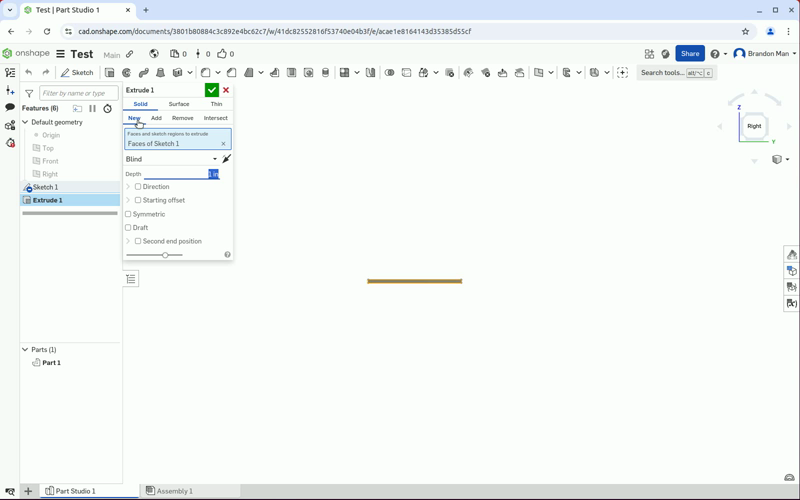
text(46.216)
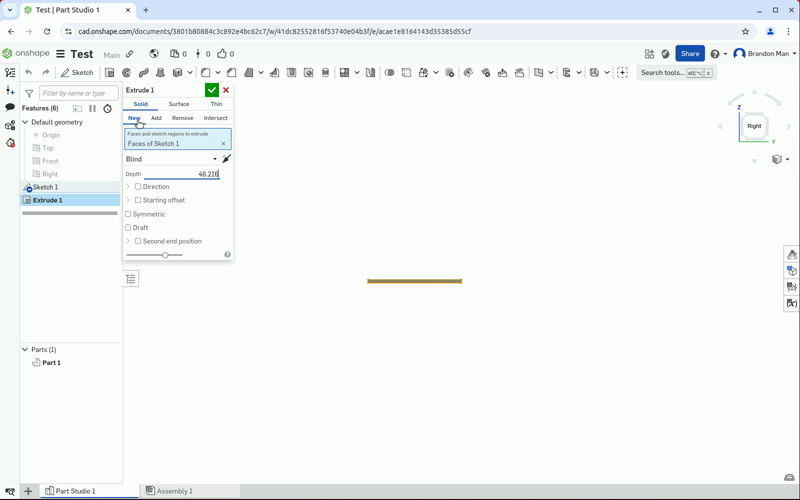
key(tab, 3)
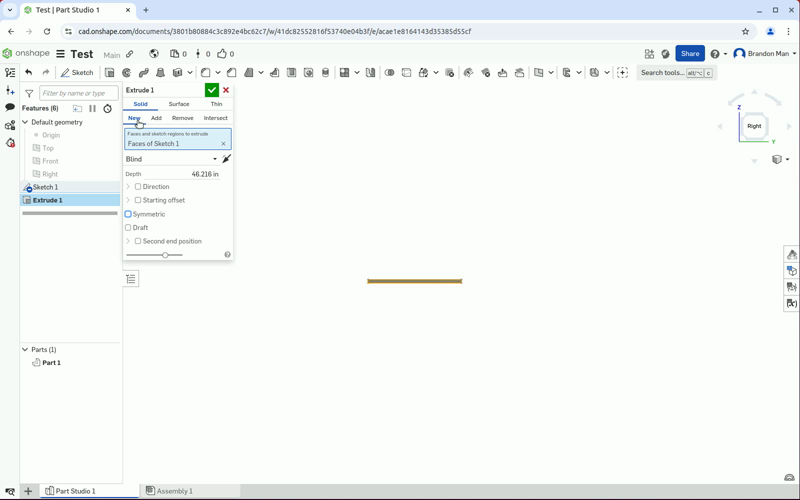
key(space)
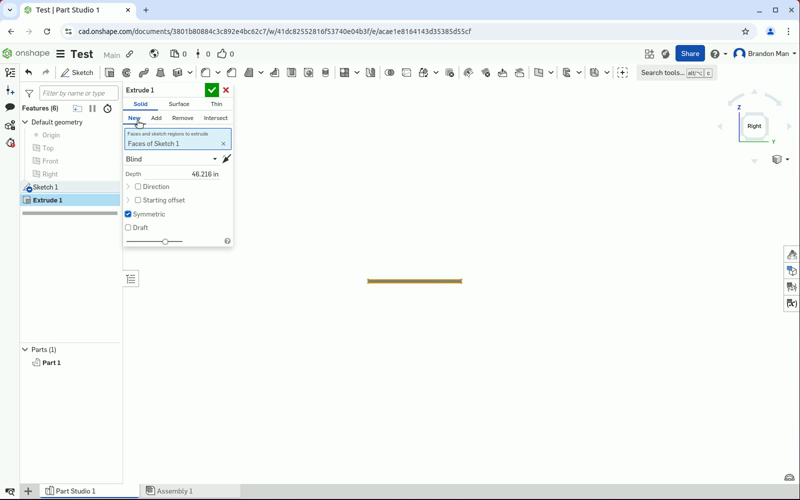
key(enter)
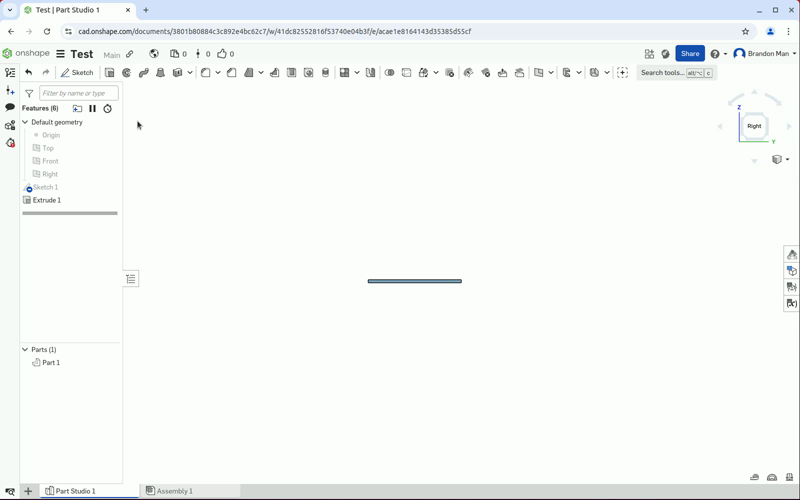
key(shift+h)
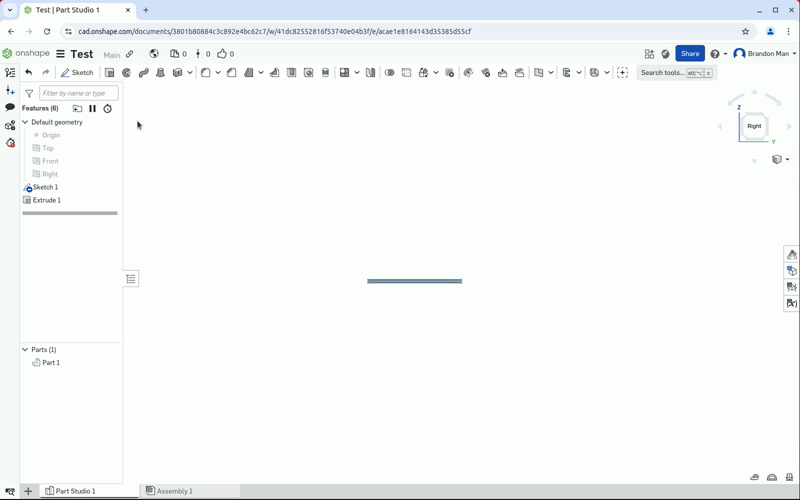
key(shift+h)
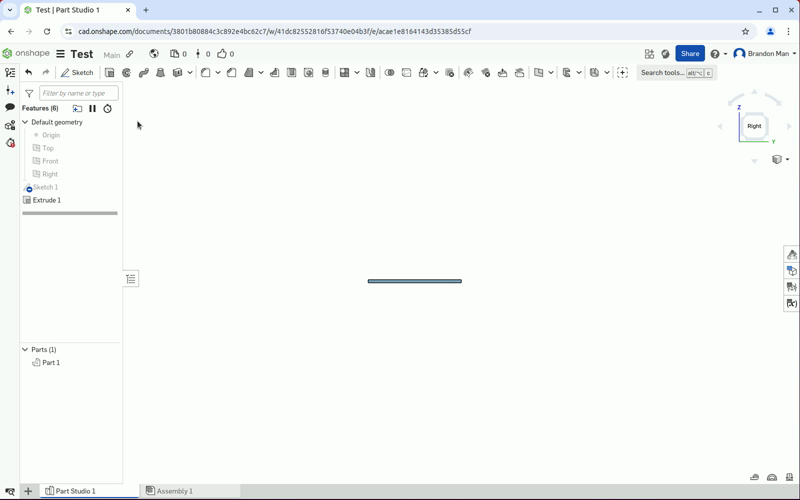
mouse_move(73, 189)
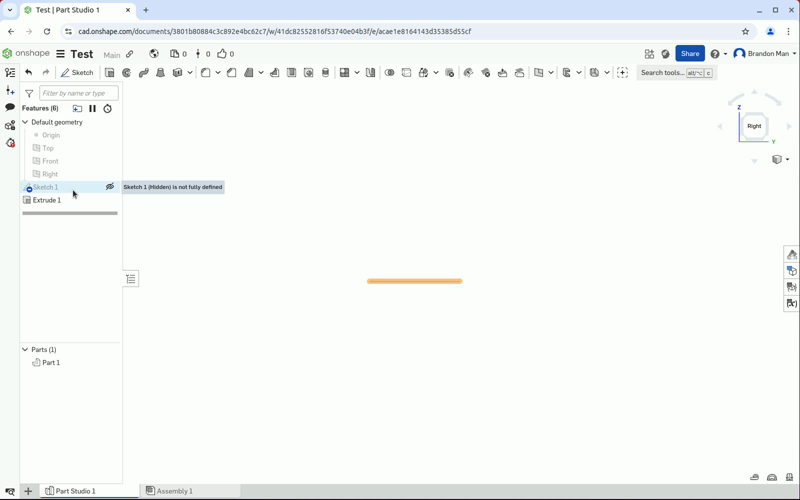
click(73, 189)
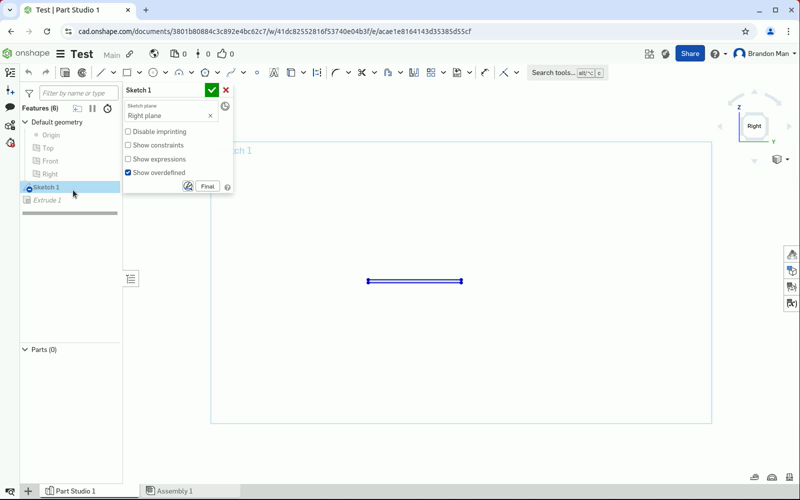
mouse_move(229, 92)
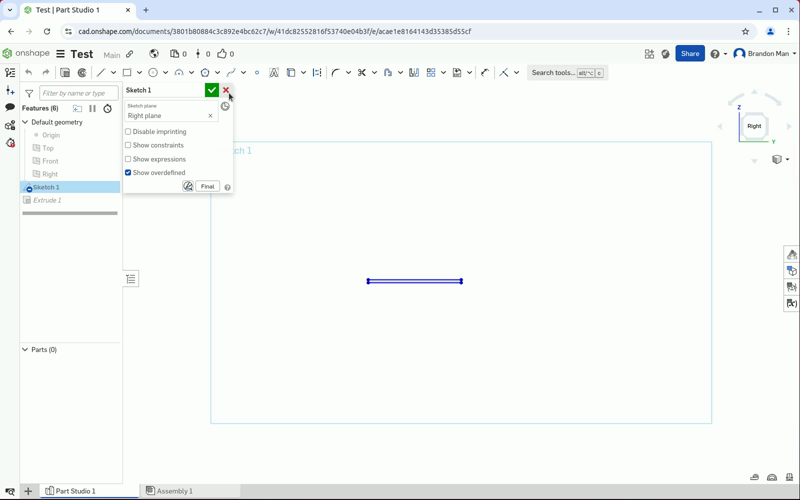
click(229, 92)
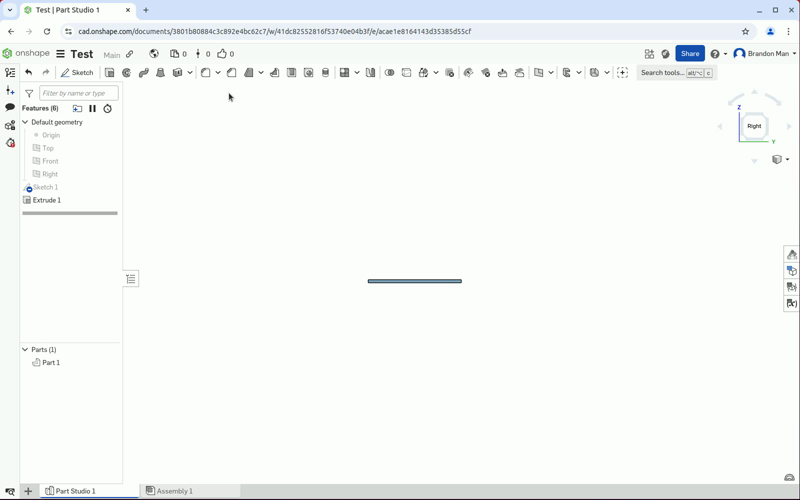
mouse_move(73, 352)
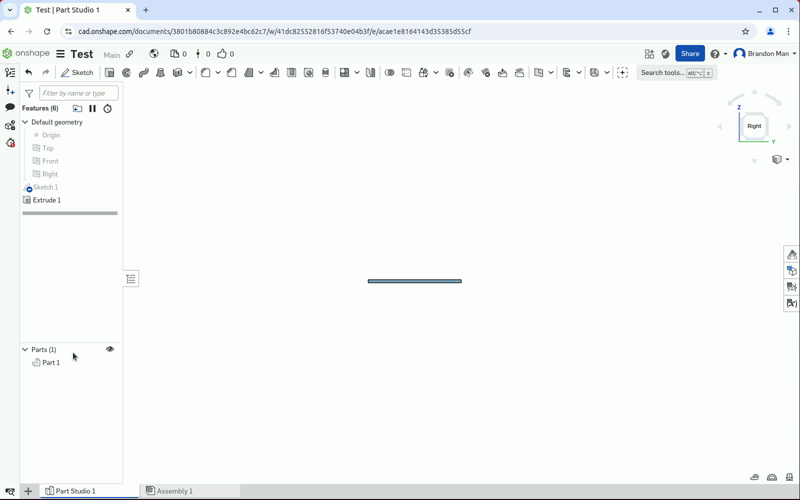
key(y)
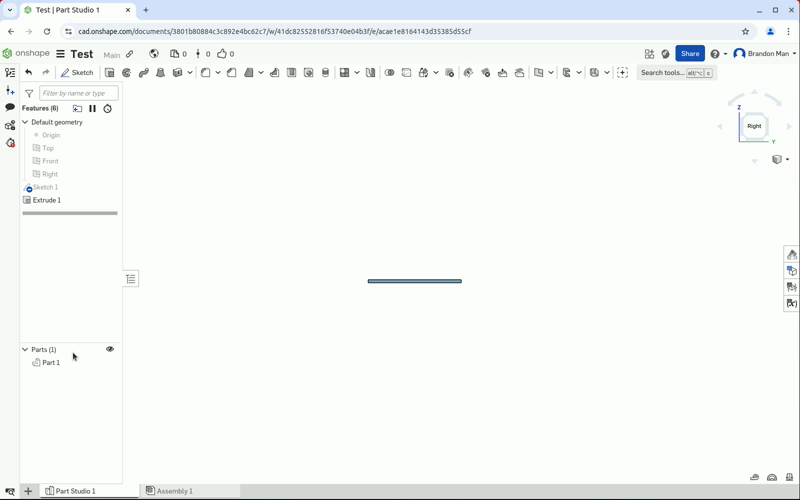
key(shift+p)
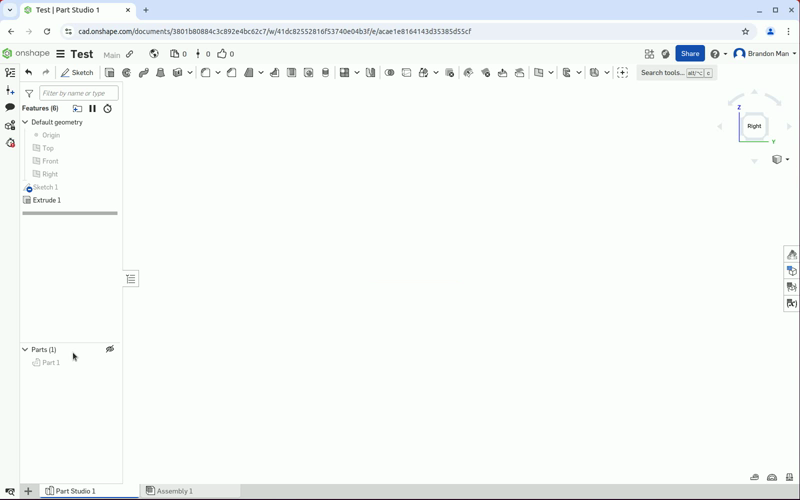
key(space)
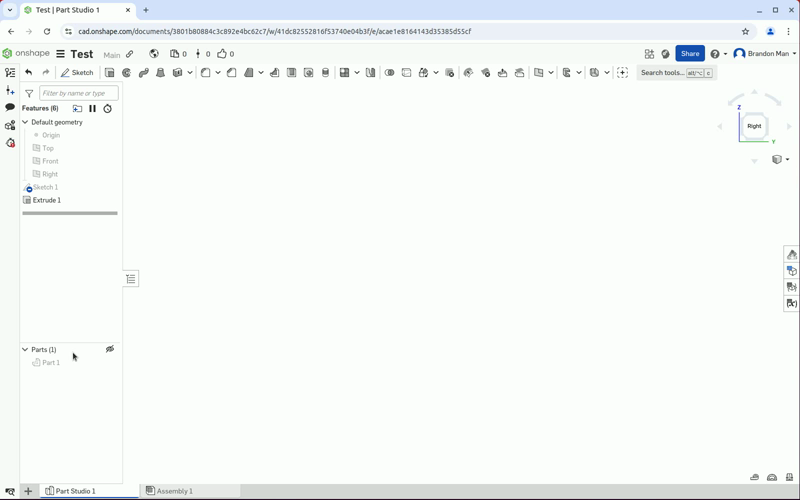
key_down(shift)
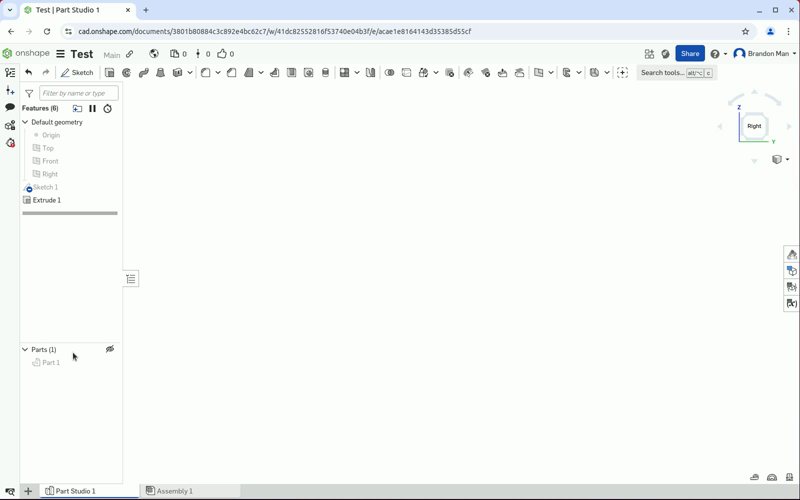
key(right)
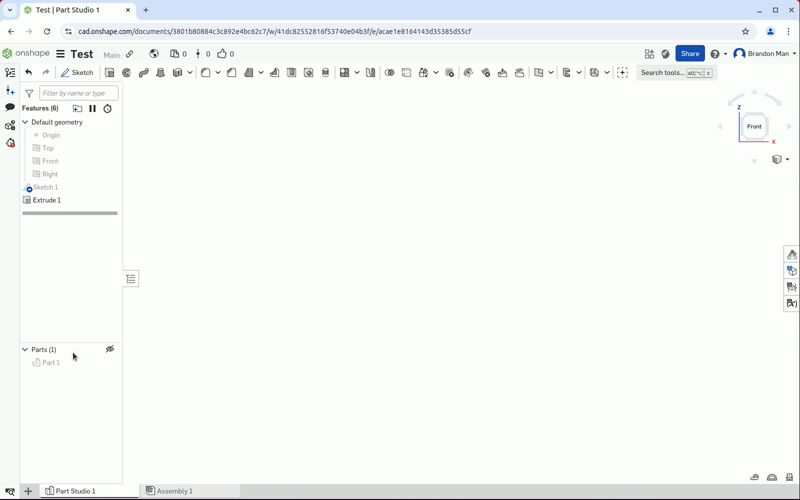
key_up(shift)
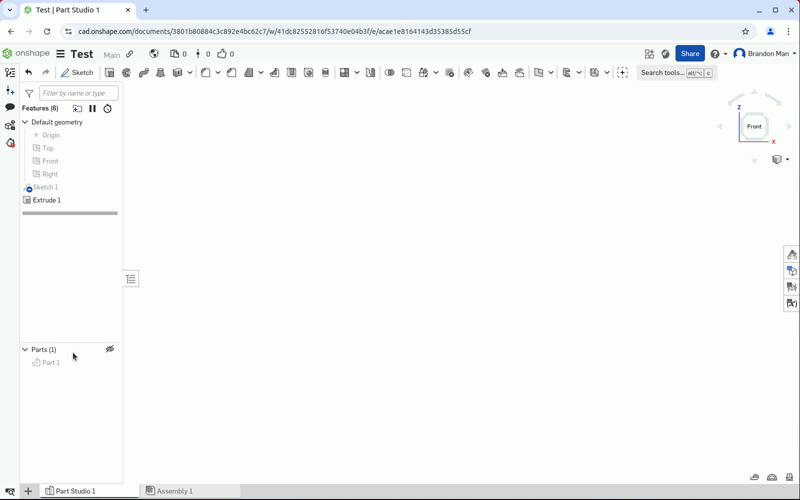
key(space)
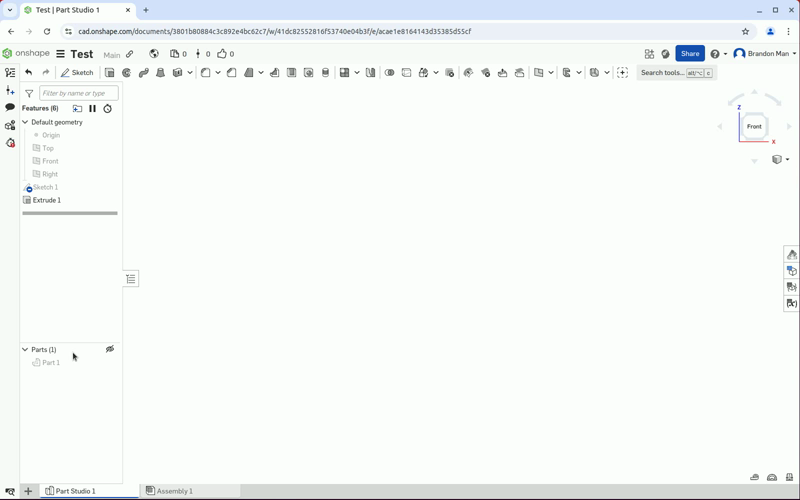
key_down(shift)
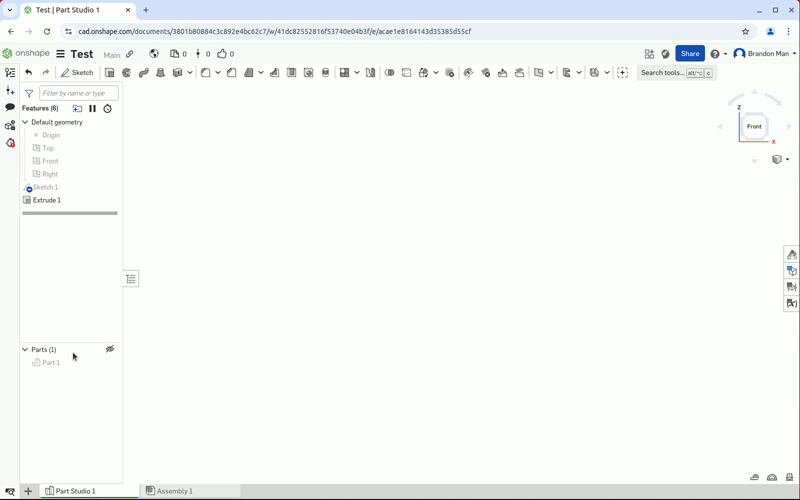
key(down)
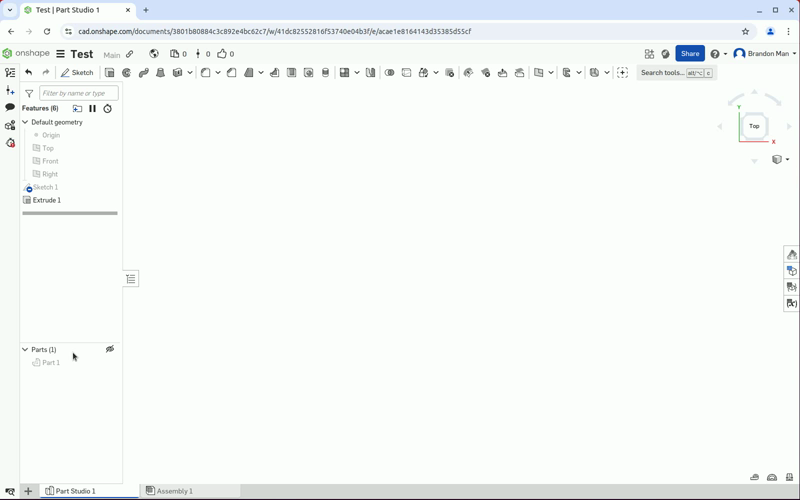
key_up(shift)
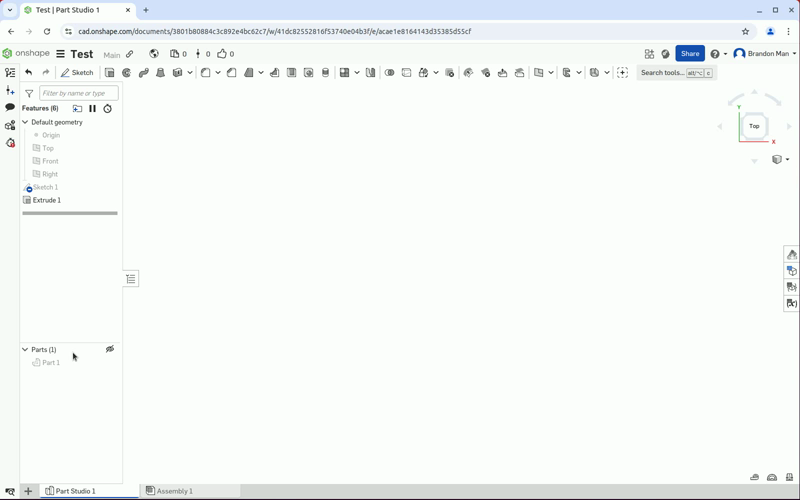
mouse_move(73, 352)
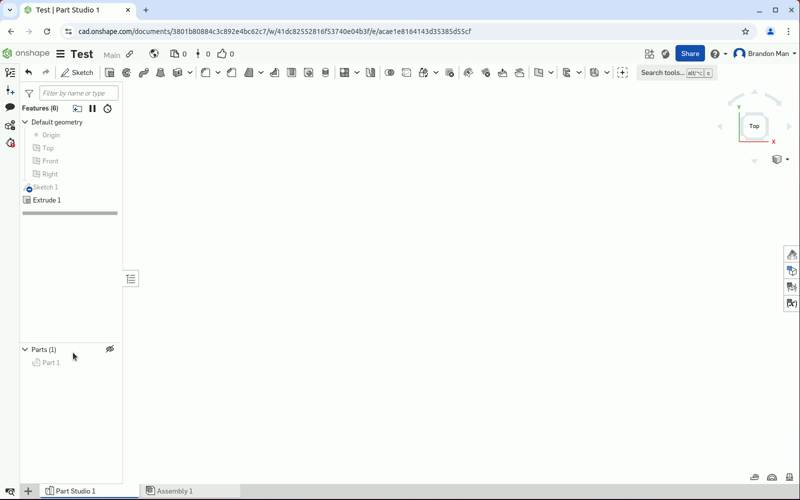
key(shift+y)
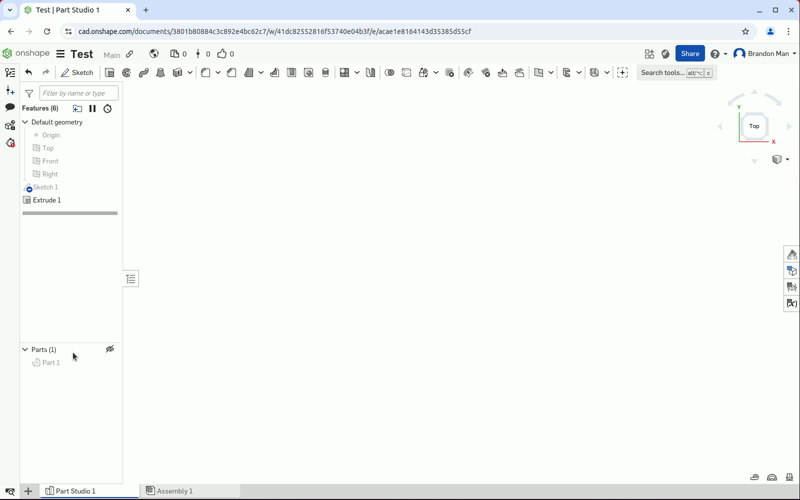
key(shift+s)
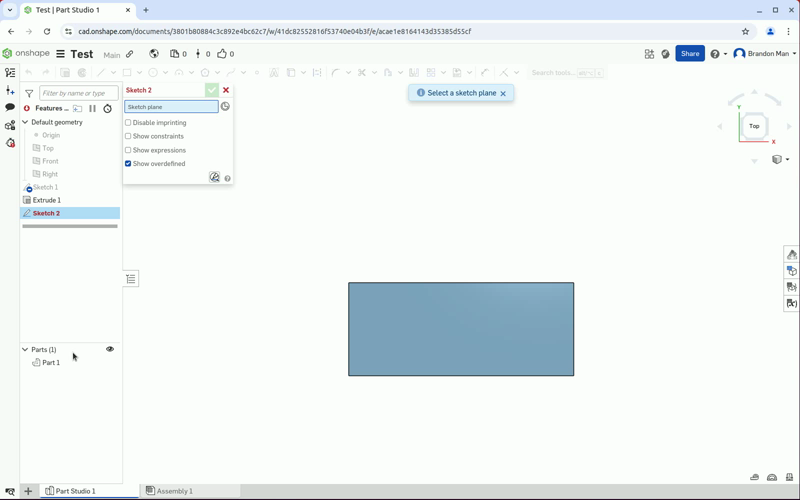
mouse_move(73, 150)
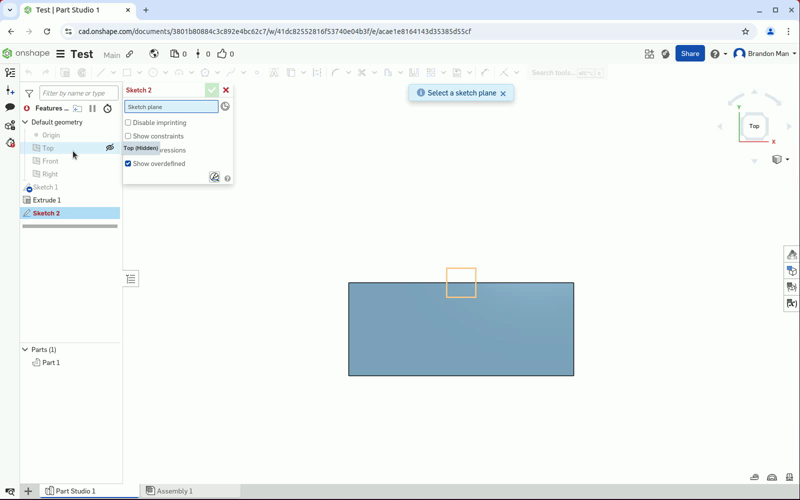
click(73, 150)
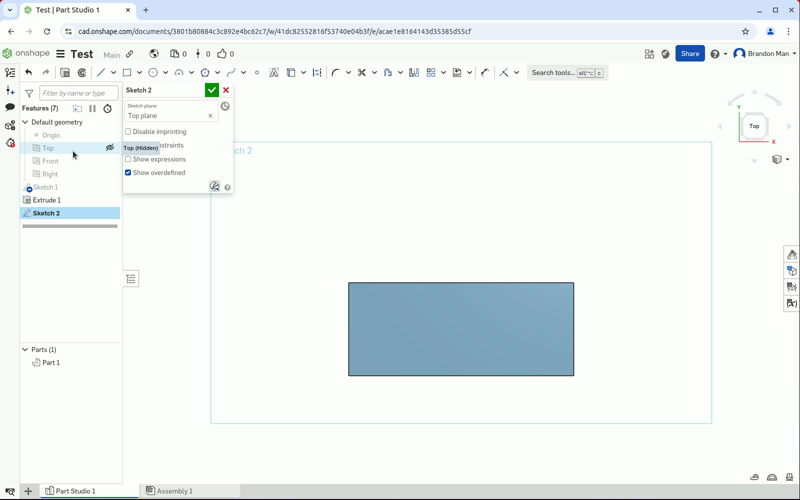
mouse_move(73, 352)
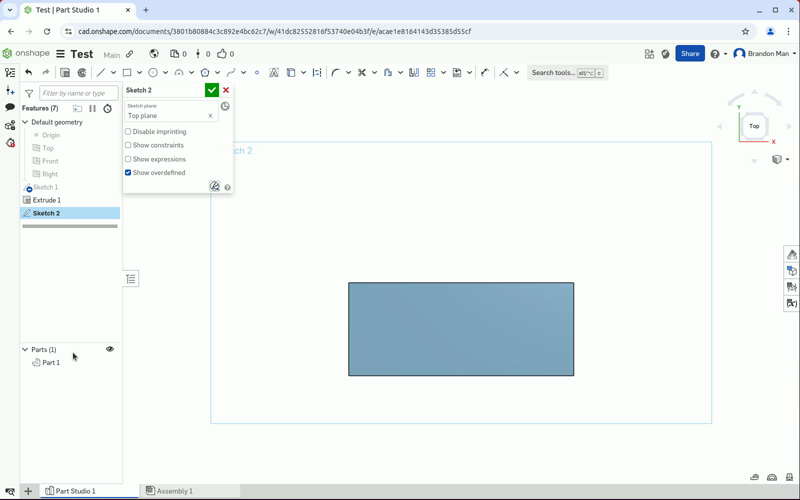
key(y)
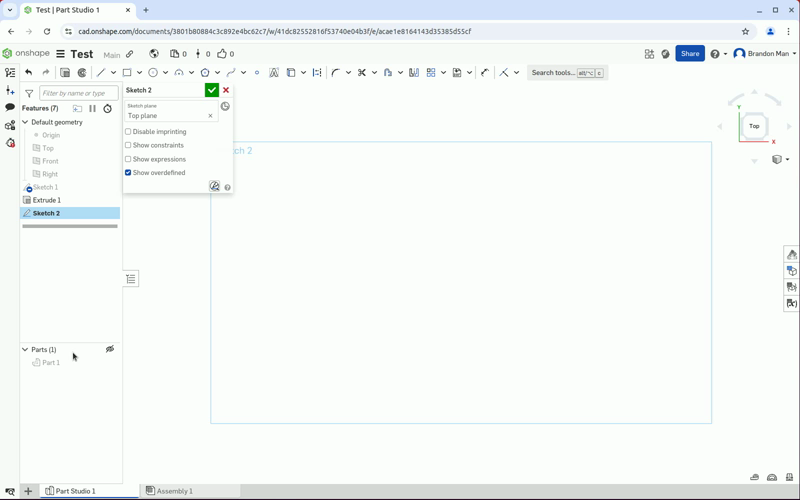
key(l)
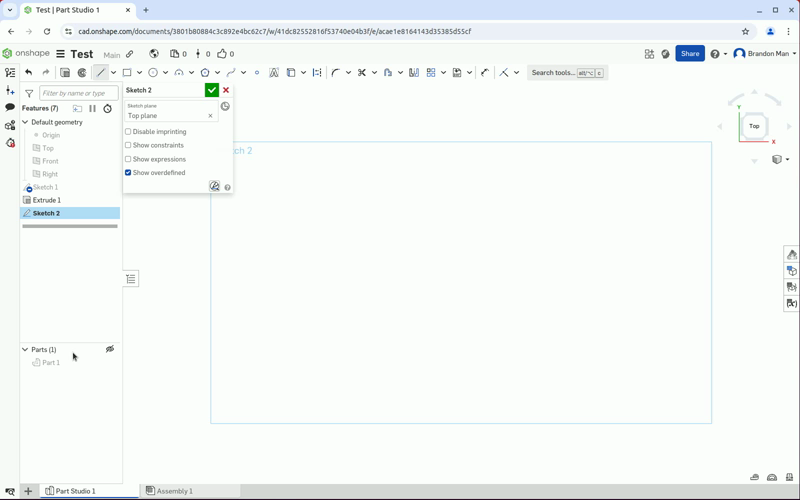
key_down(shift)
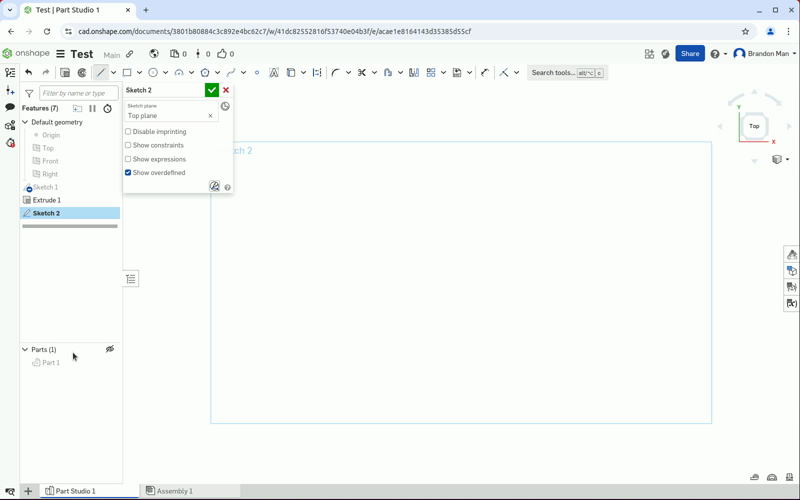
mouse_move(348, 282)
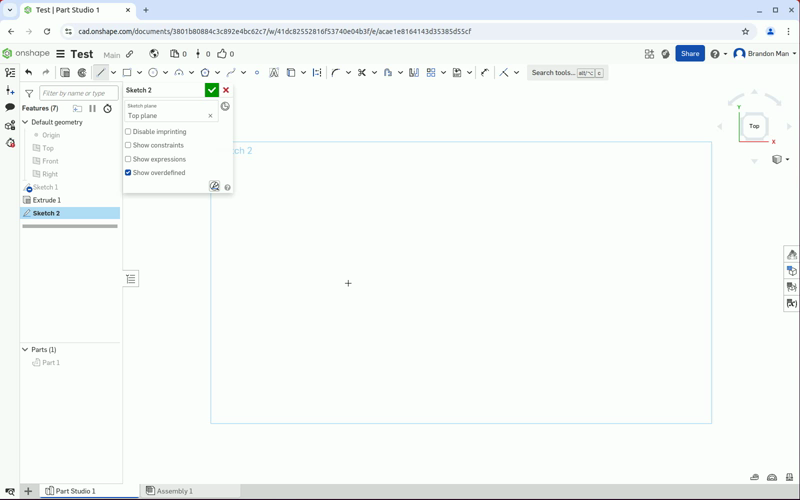
click(348, 282)
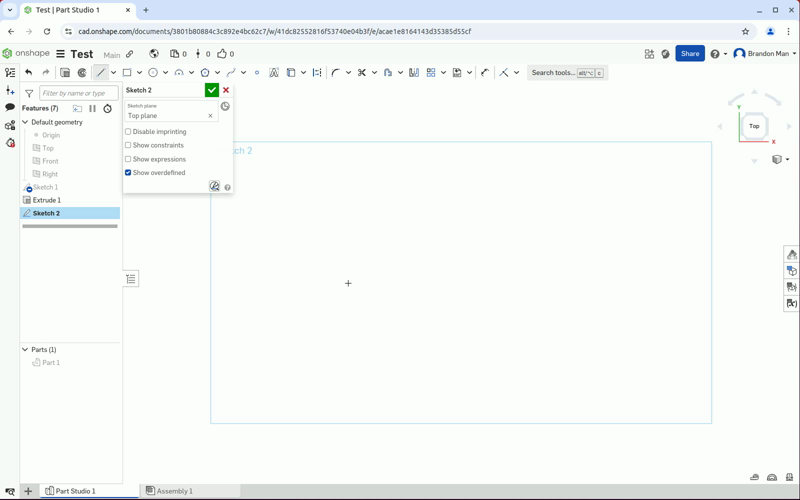
key_up(shift)
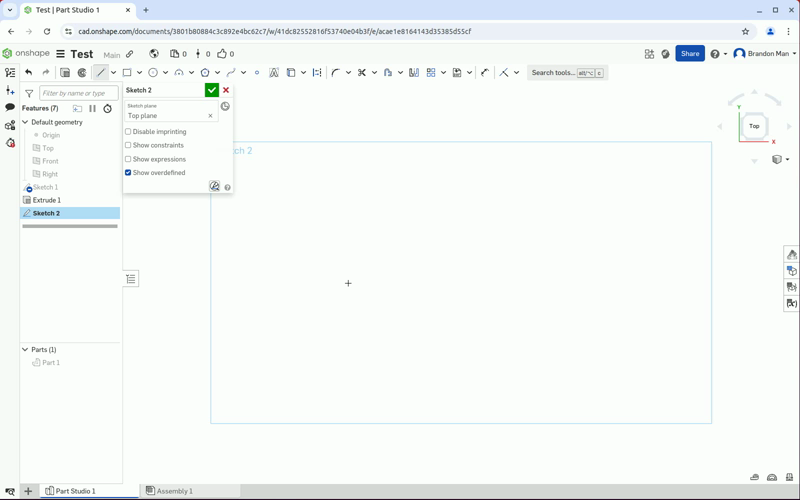
key_down(shift)
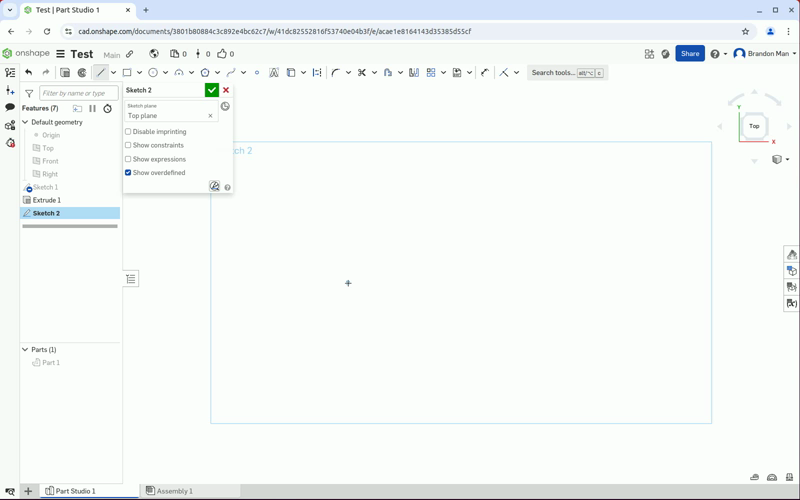
mouse_move(572, 282)
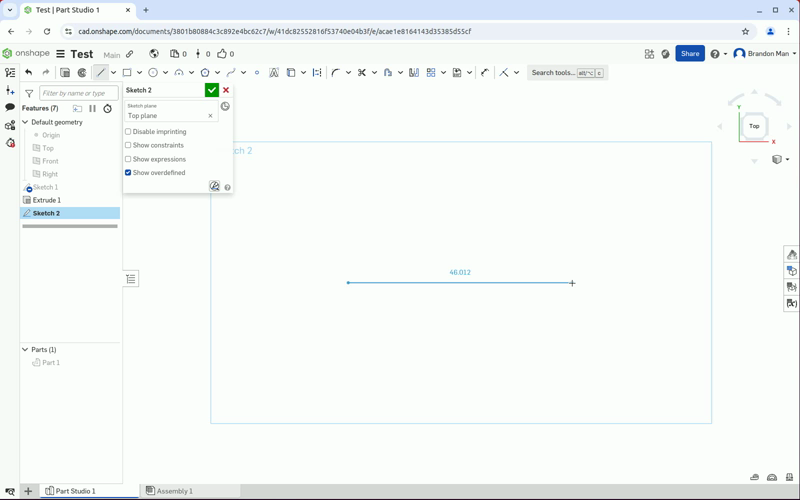
click(572, 282)
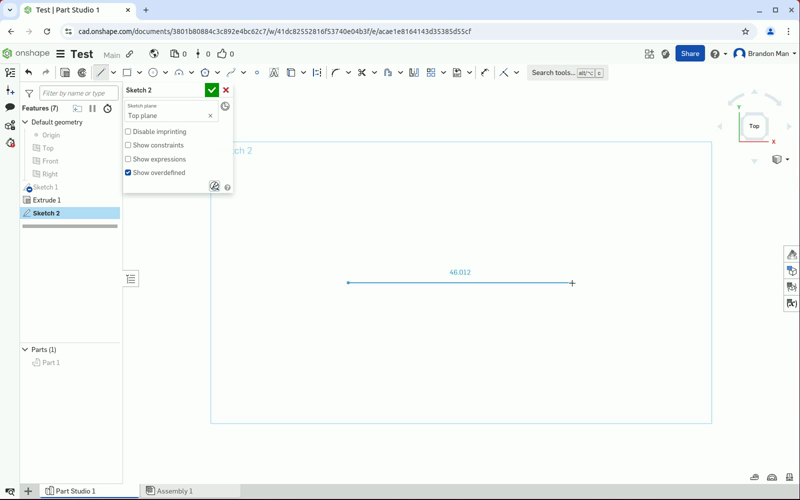
key_up(shift)
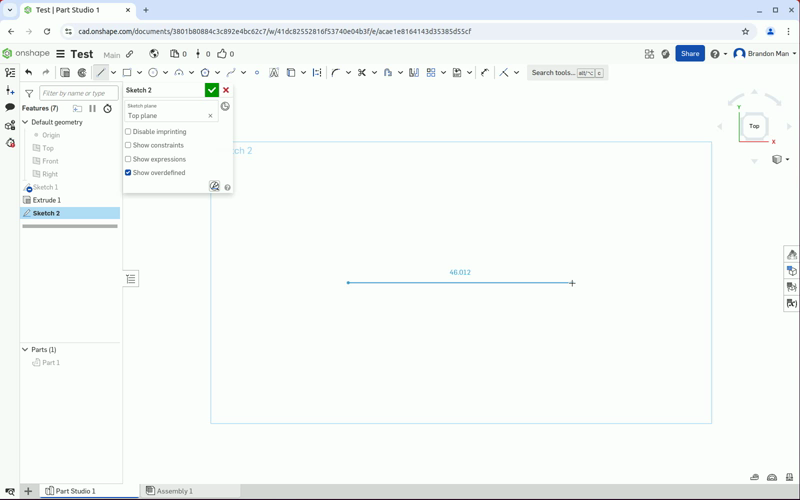
key_down(shift)
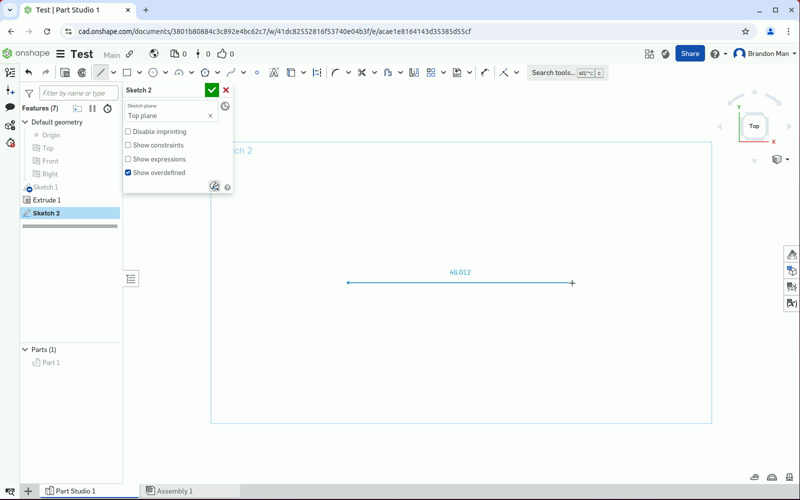
mouse_move(589, 282)
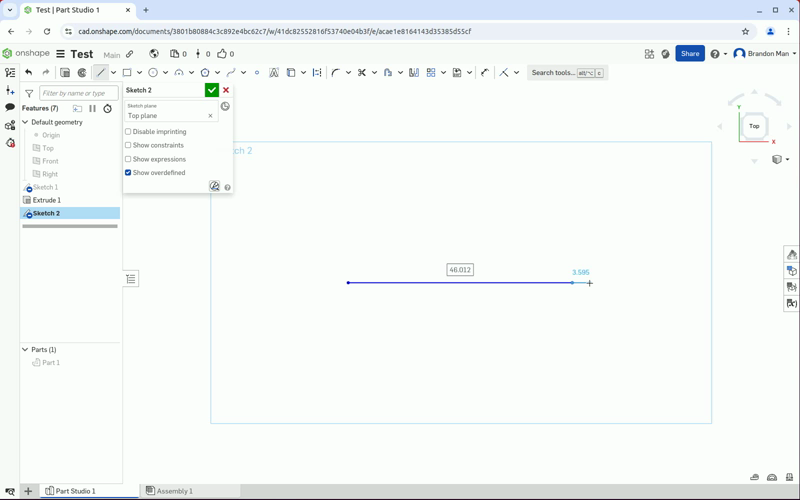
mouse_move(572, 280)
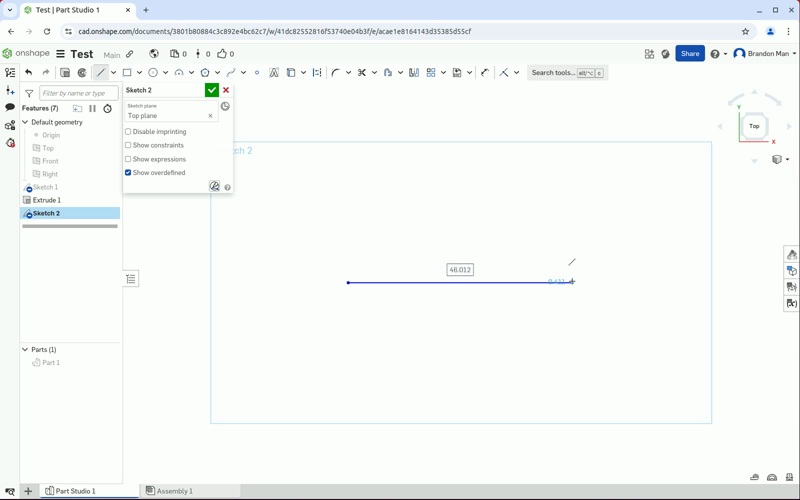
scroll(6)
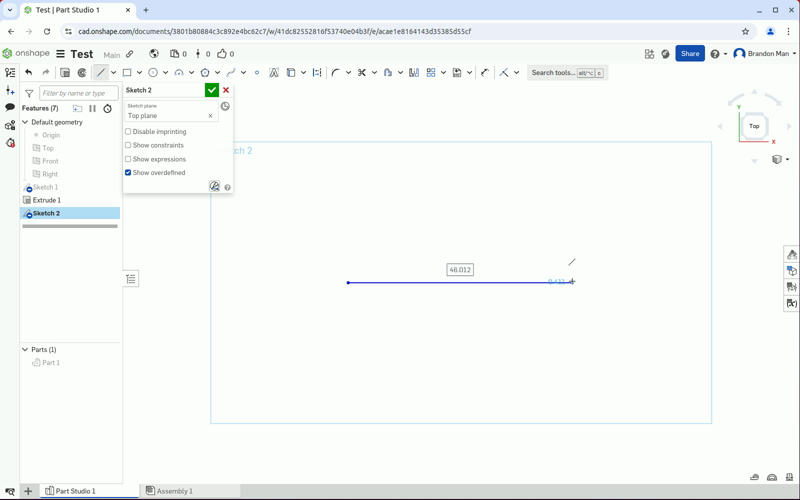
scroll(6)
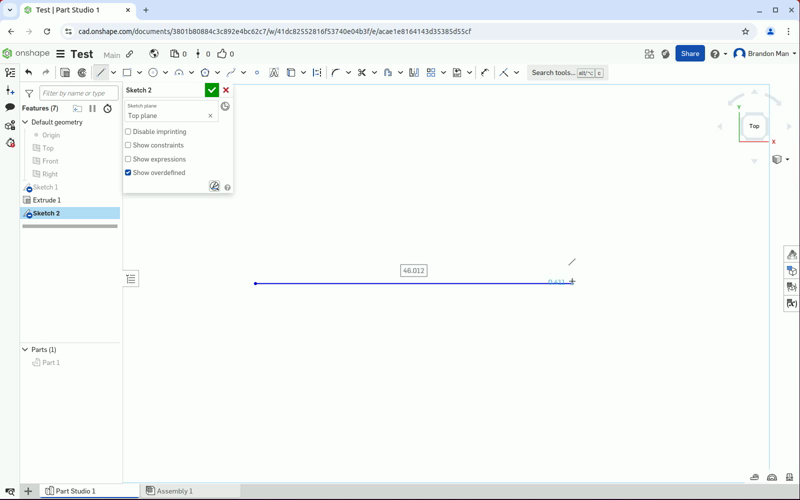
scroll(6)
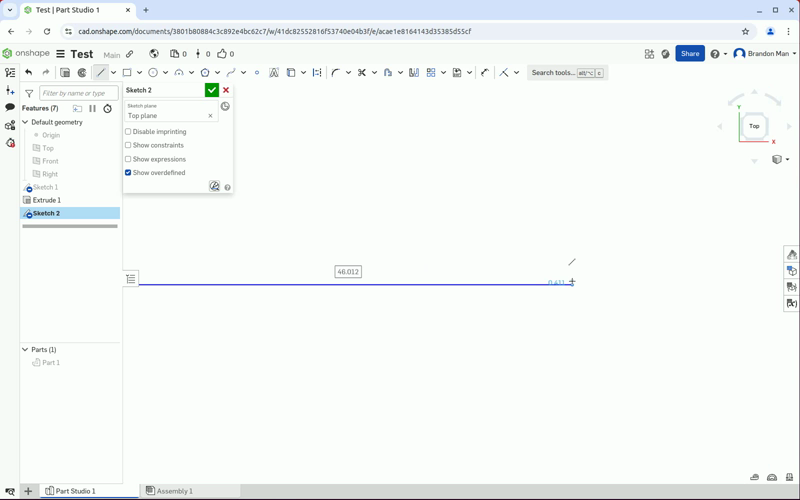
scroll(6)
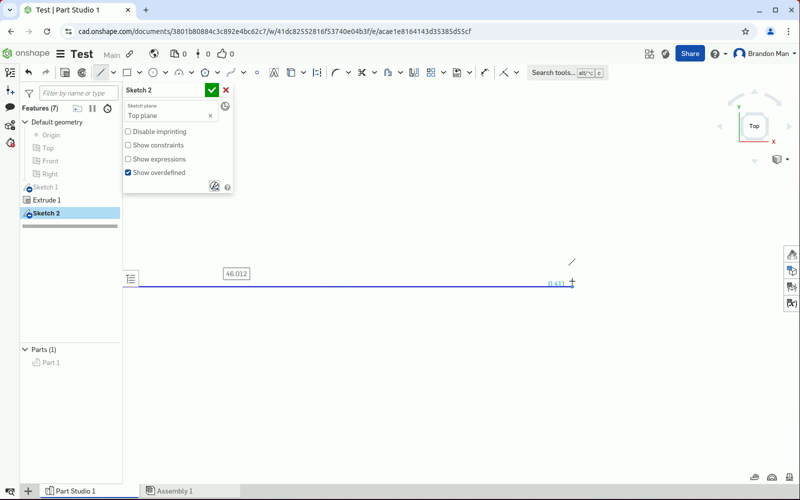
scroll(6)
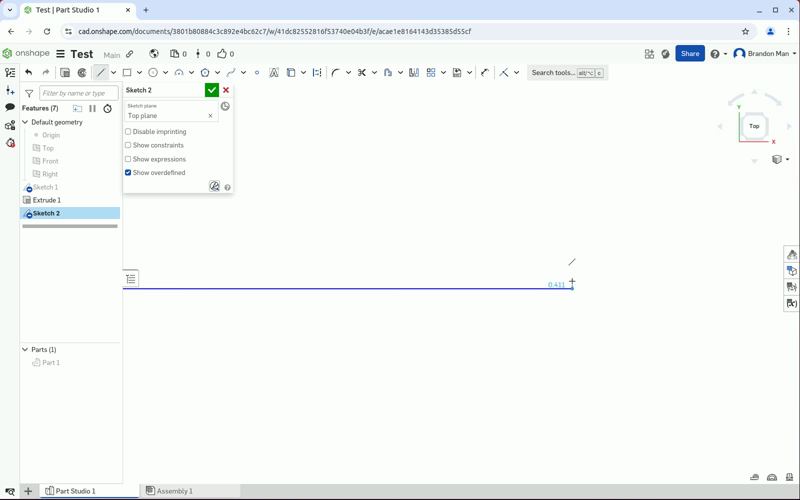
scroll(6)
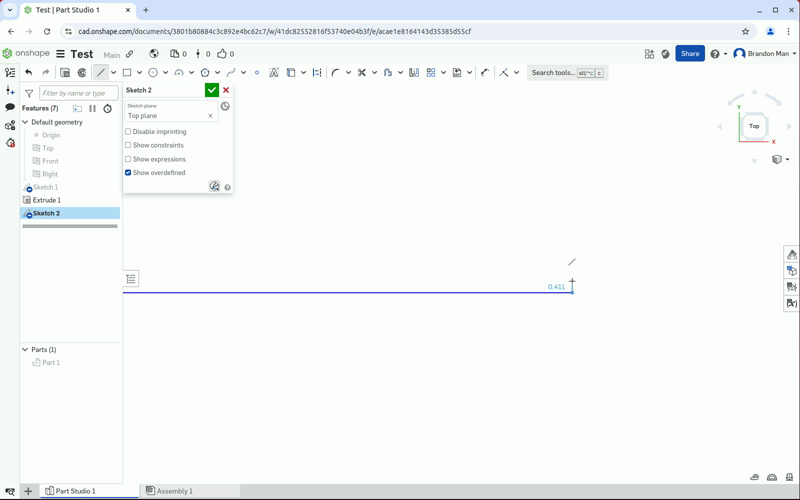
scroll(6)
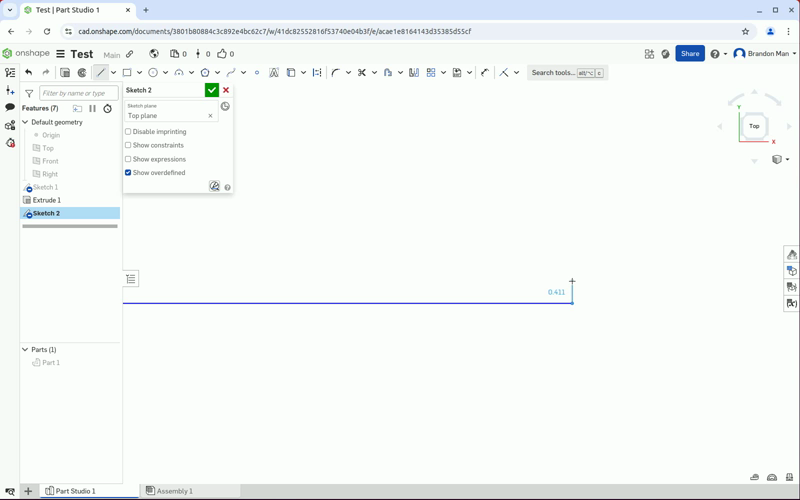
click(572, 280)
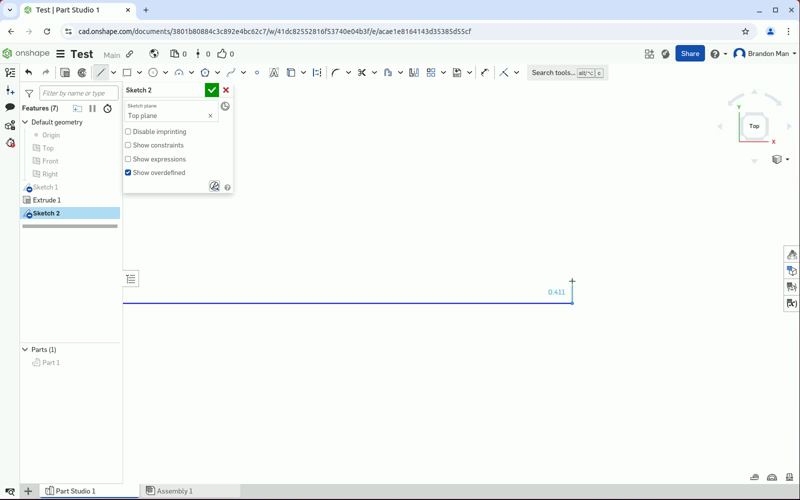
scroll(-6)
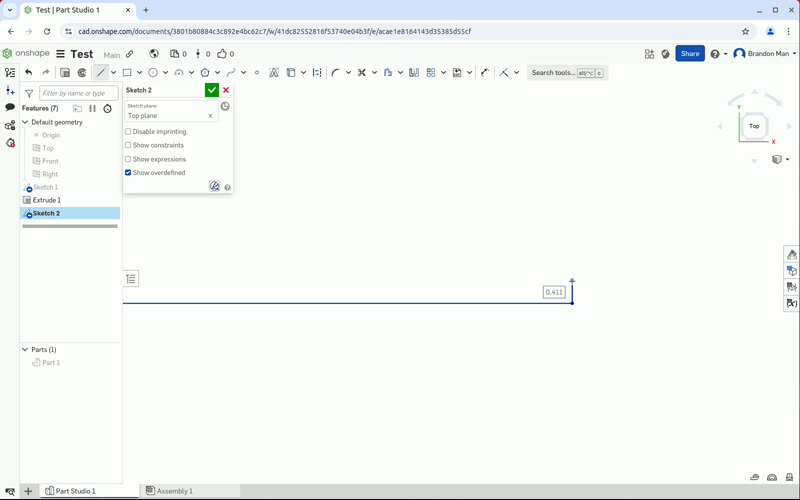
scroll(-6)
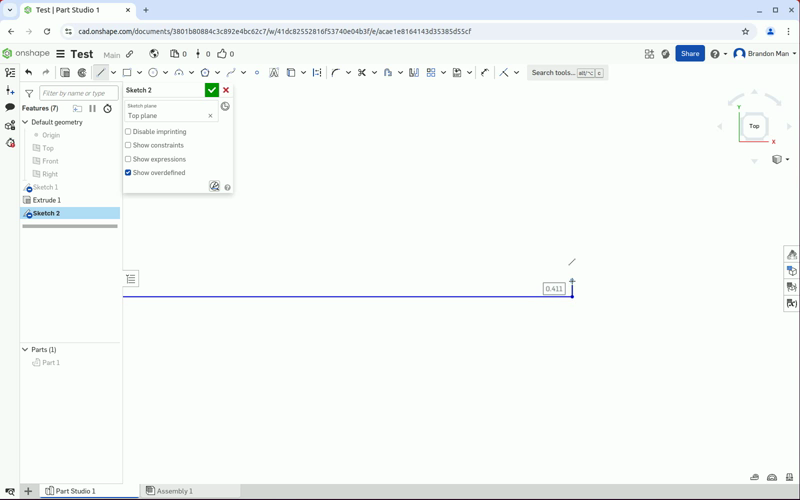
scroll(-6)
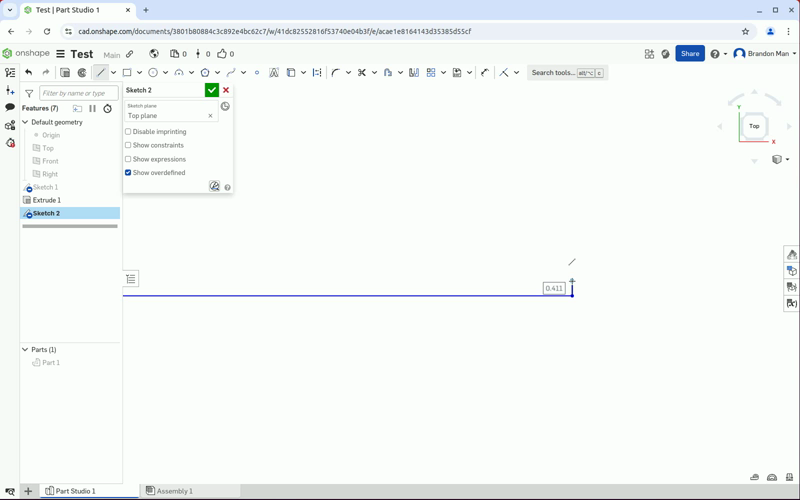
scroll(-6)
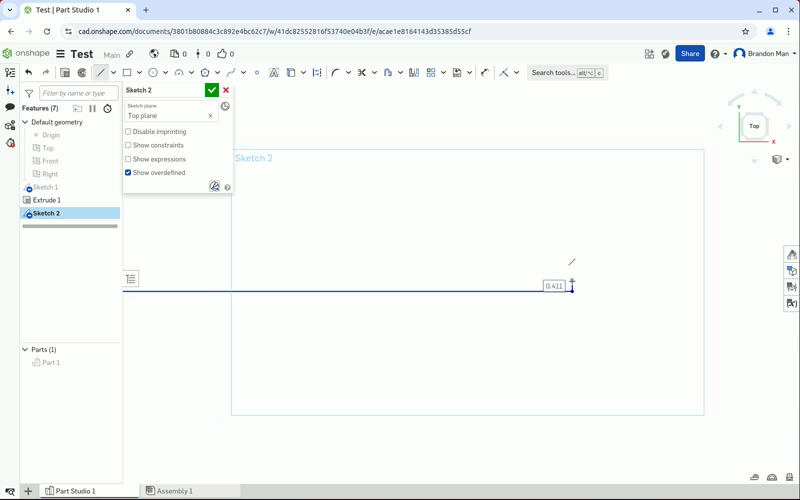
scroll(-6)
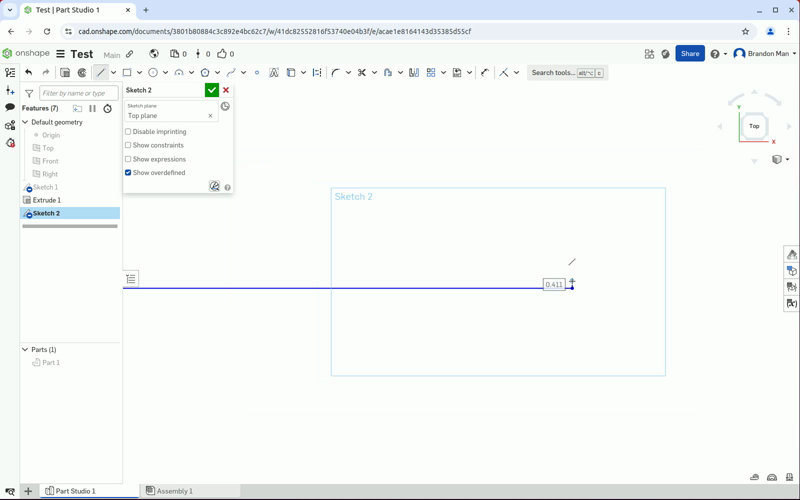
scroll(-6)
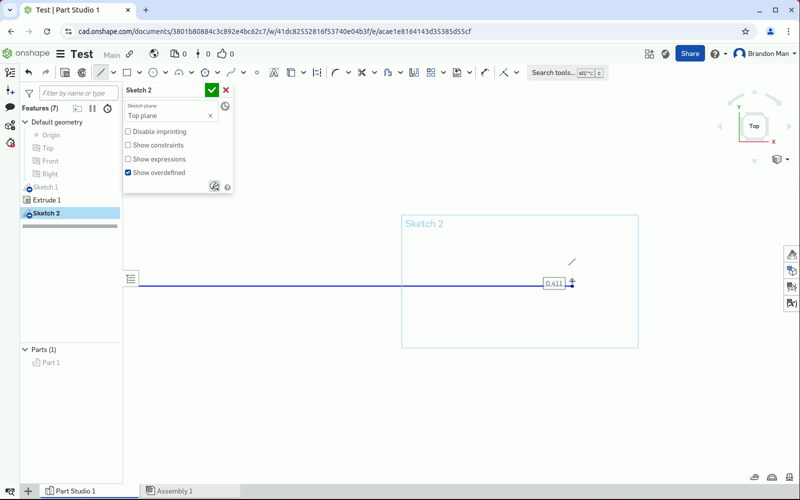
scroll(-6)
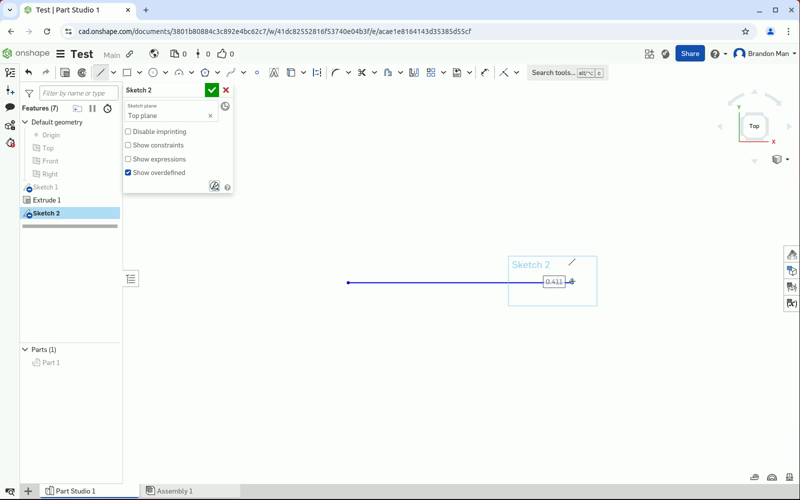
key_up(shift)
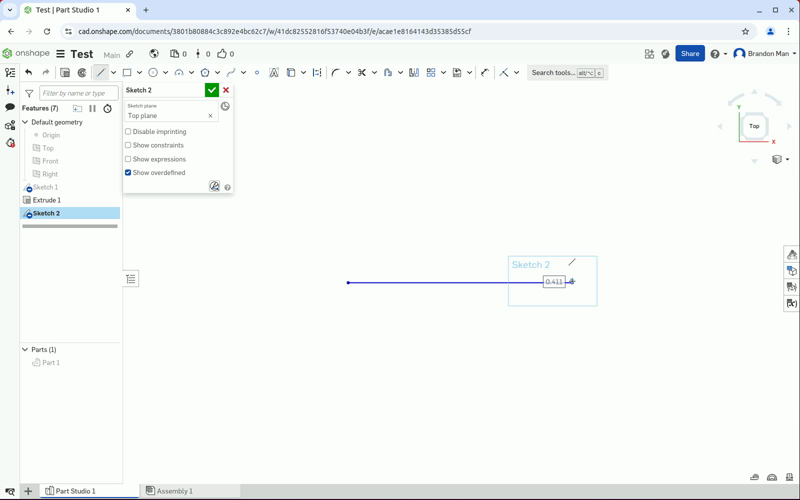
key_down(shift)
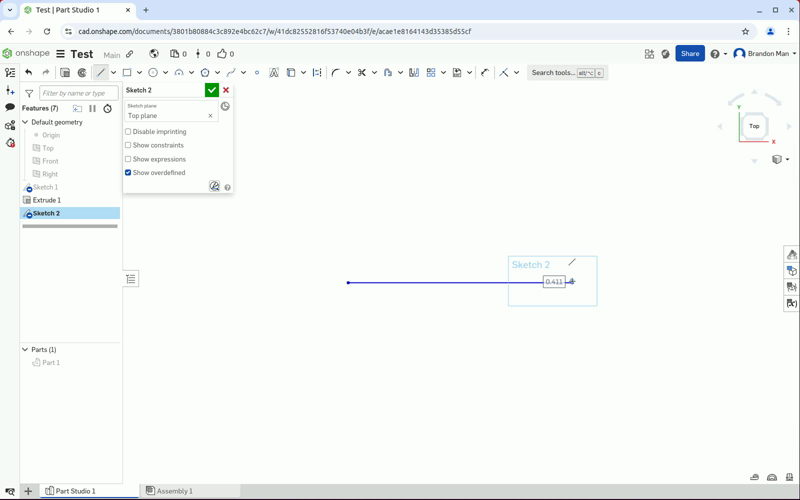
mouse_move(348, 280)
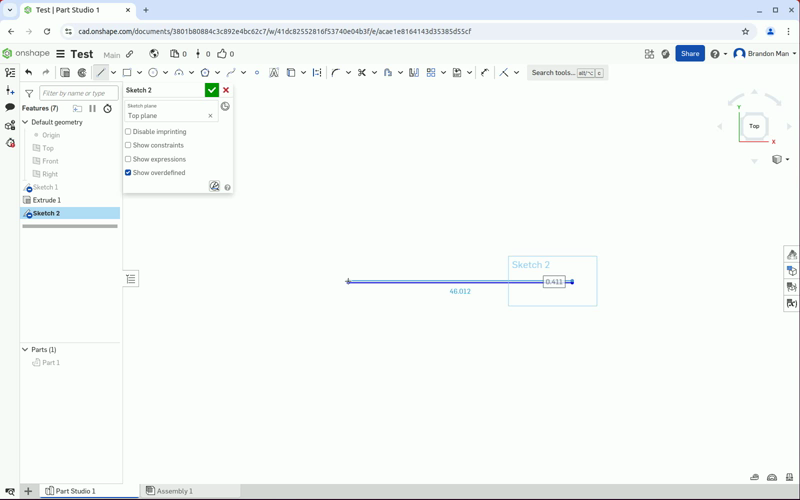
scroll(6)
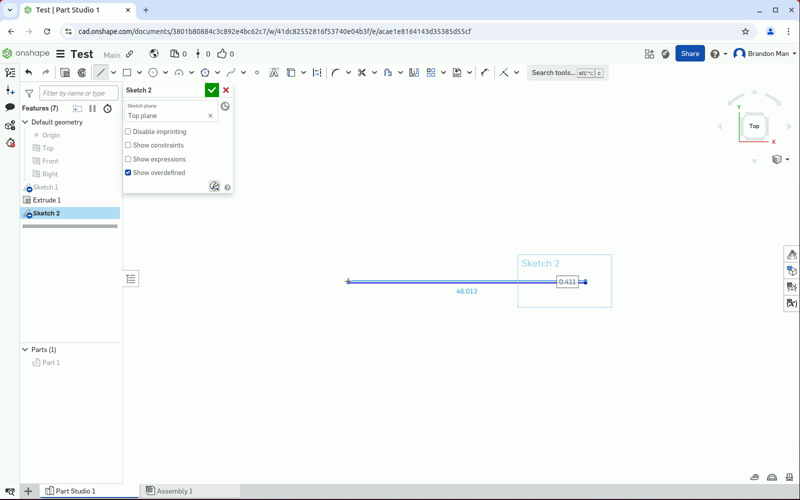
scroll(6)
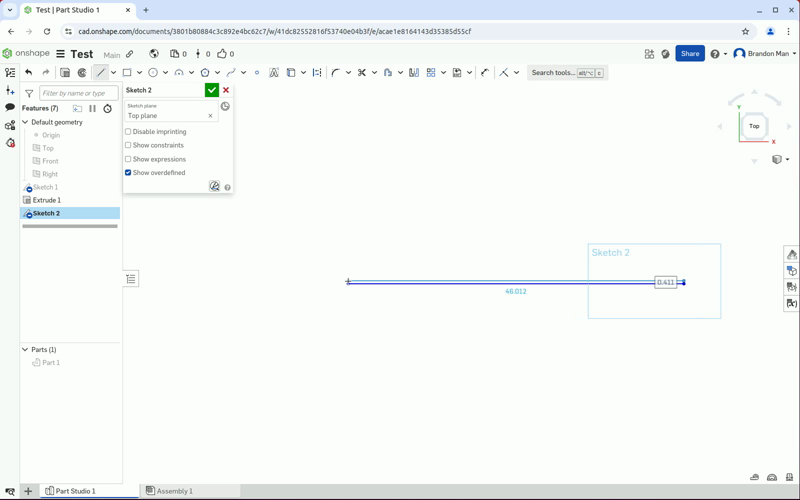
scroll(6)
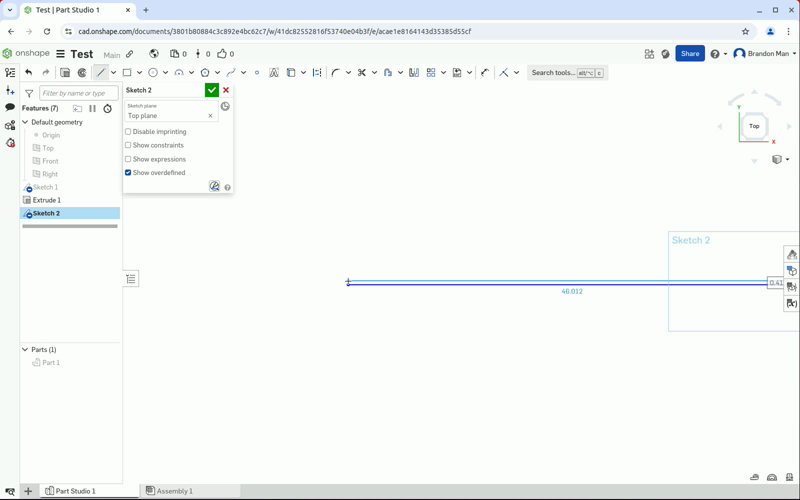
scroll(6)
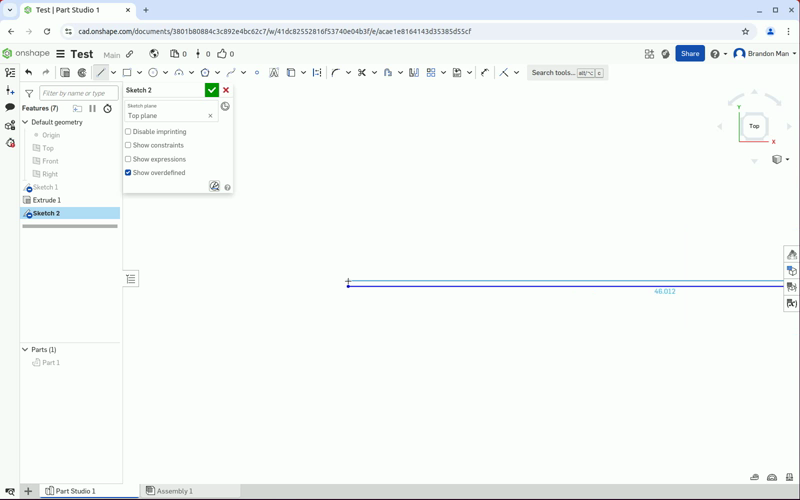
scroll(6)
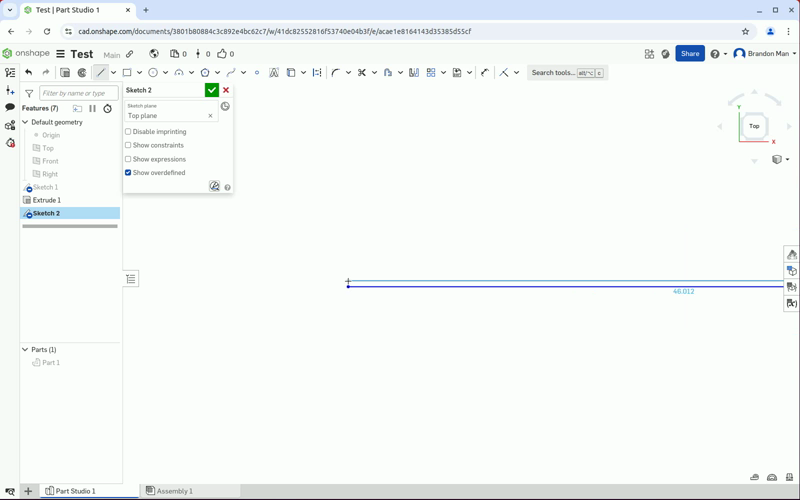
scroll(6)
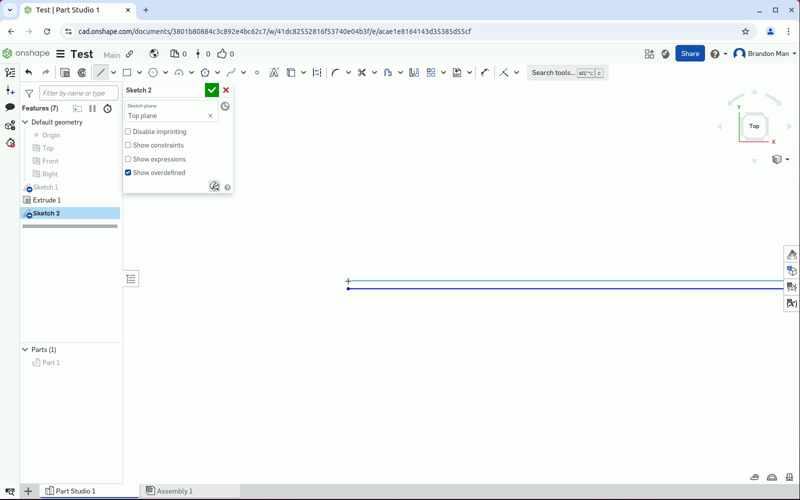
scroll(6)
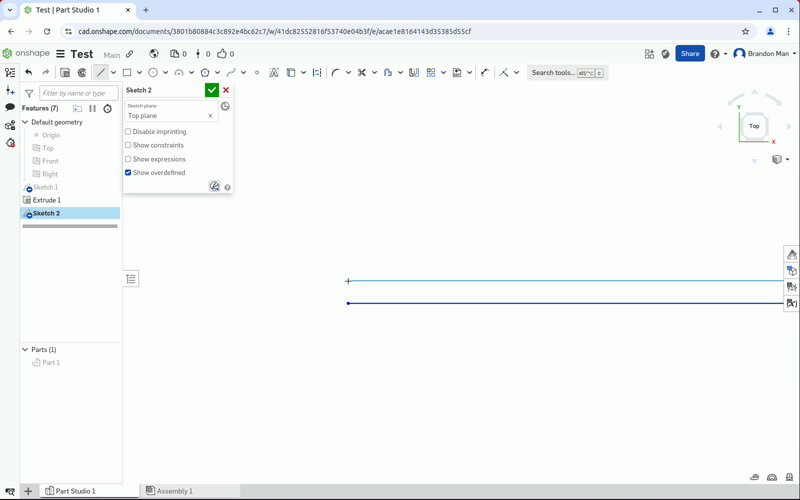
click(348, 280)
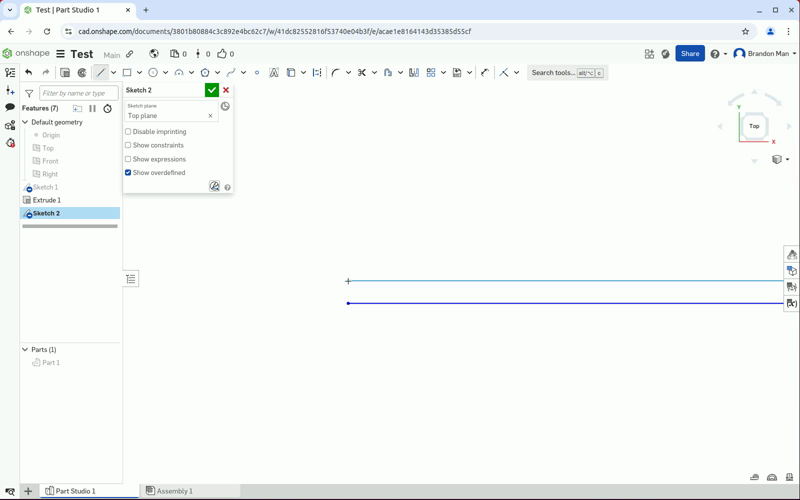
scroll(-6)
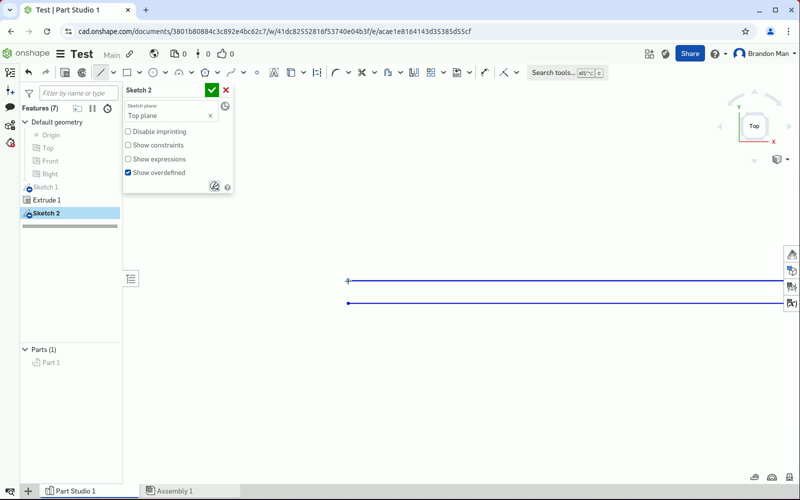
scroll(-6)
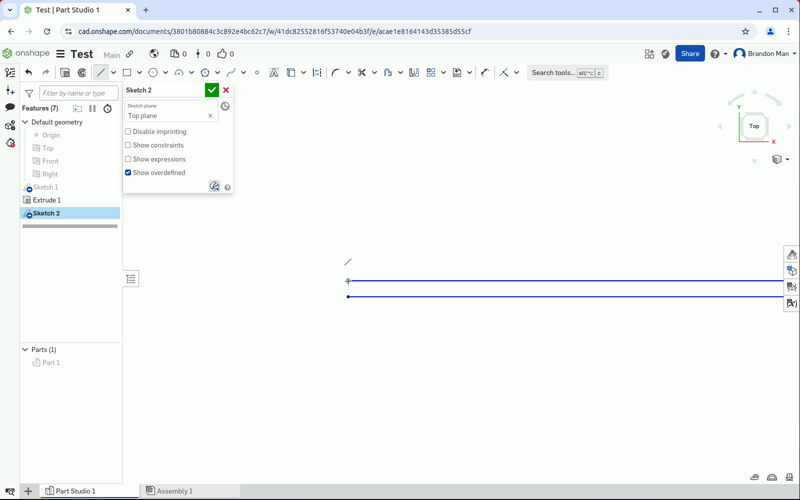
scroll(-6)
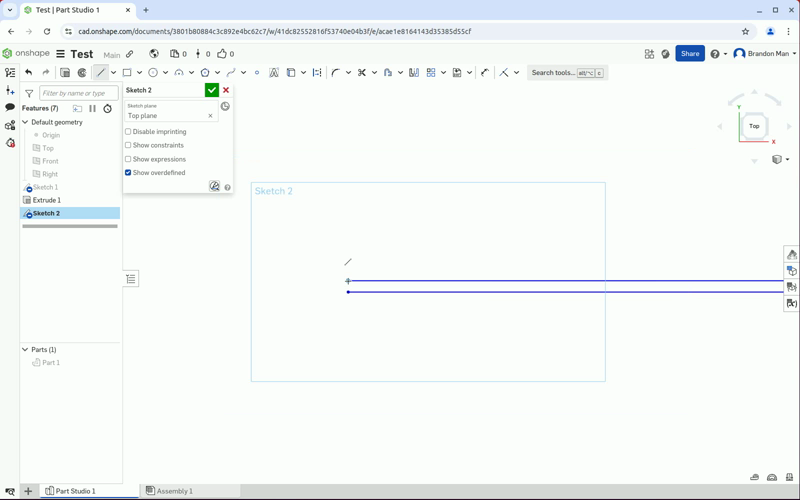
scroll(-6)
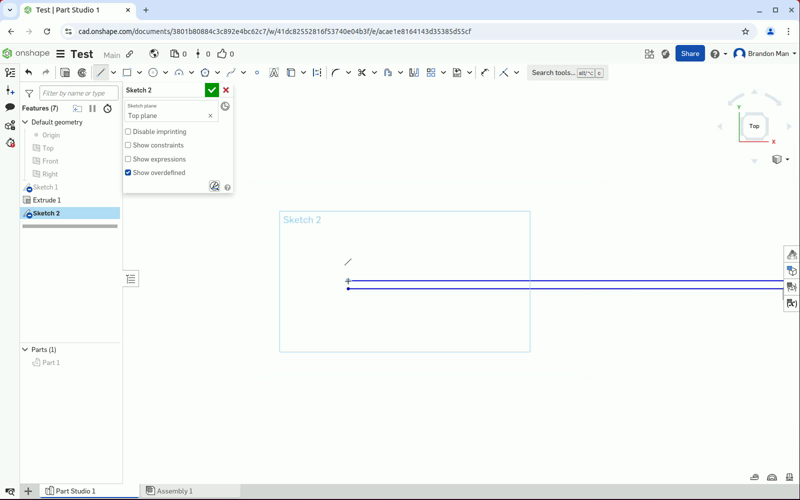
scroll(-6)
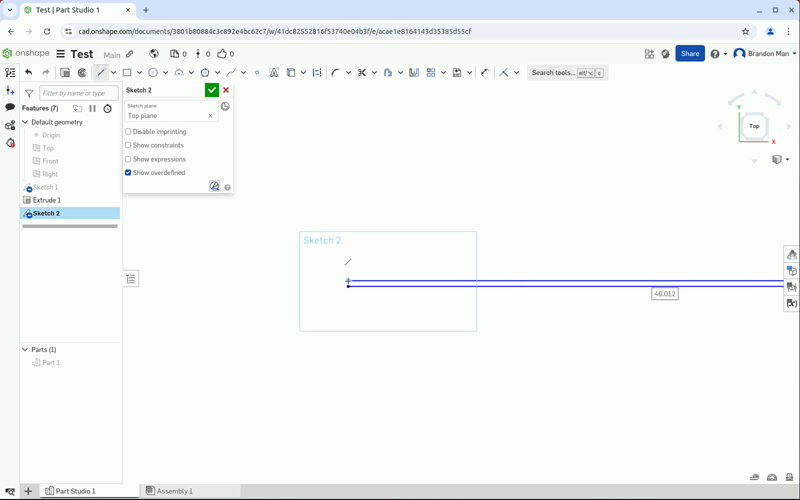
scroll(-6)
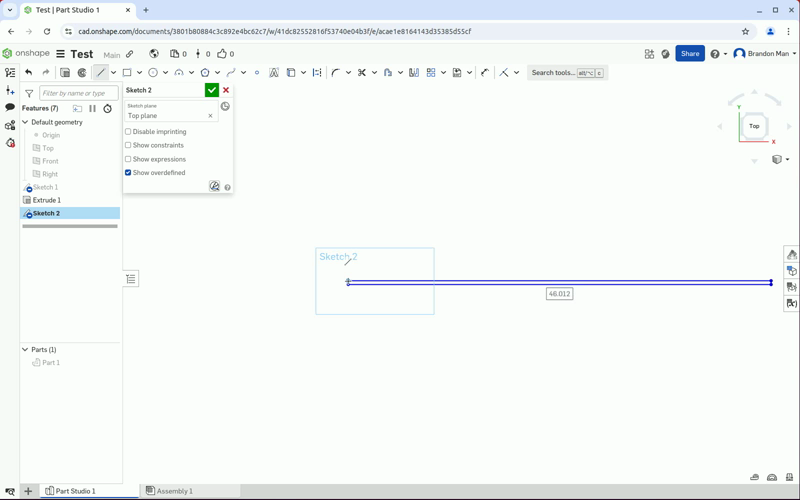
scroll(-6)
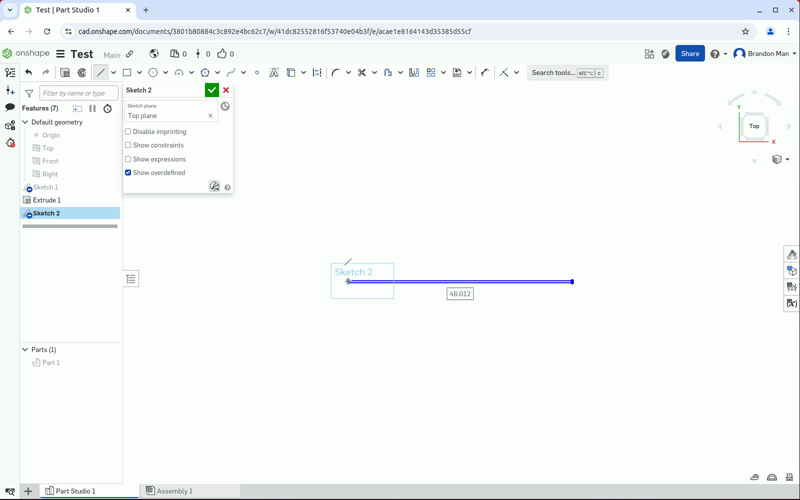
key_up(shift)
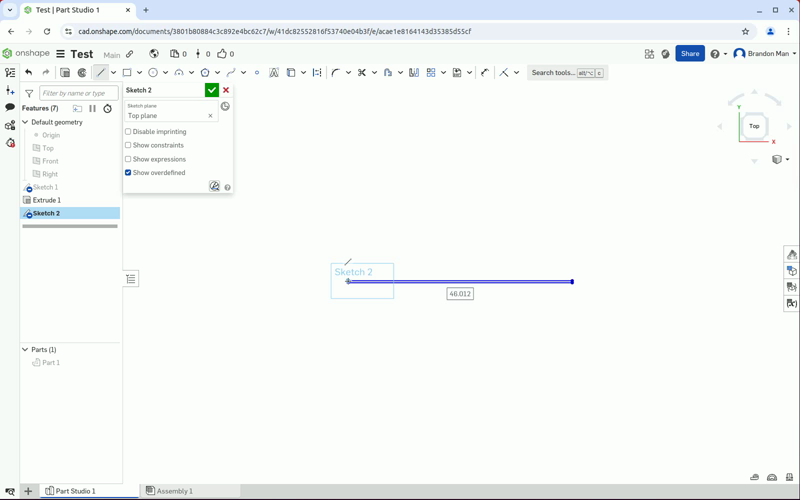
mouse_move(378, 280)
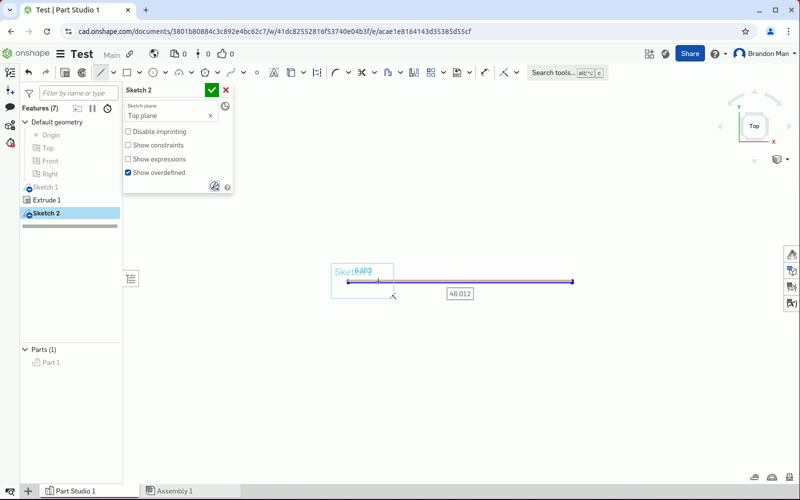
key_down(shift)
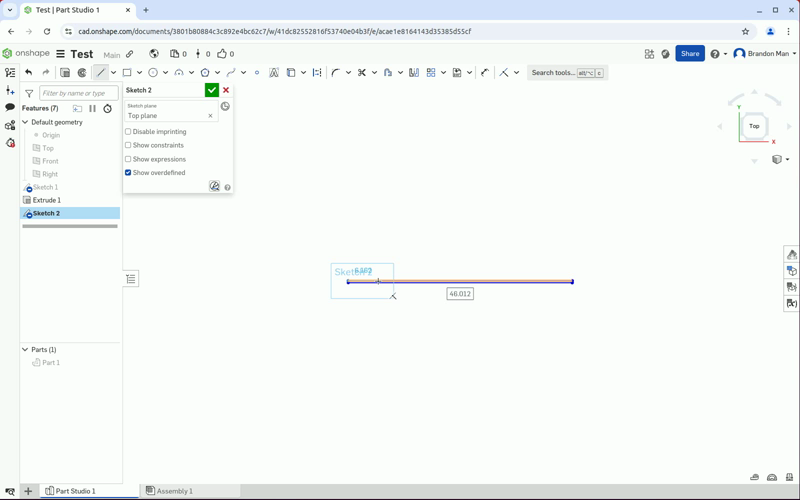
mouse_move(348, 282)
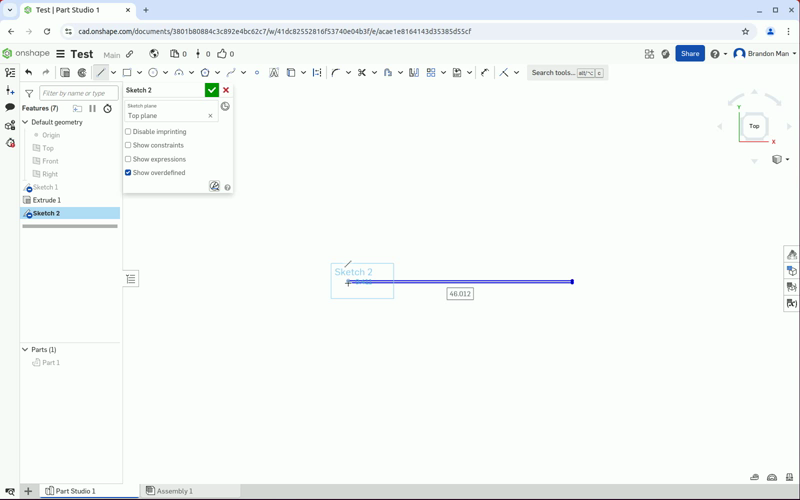
scroll(6)
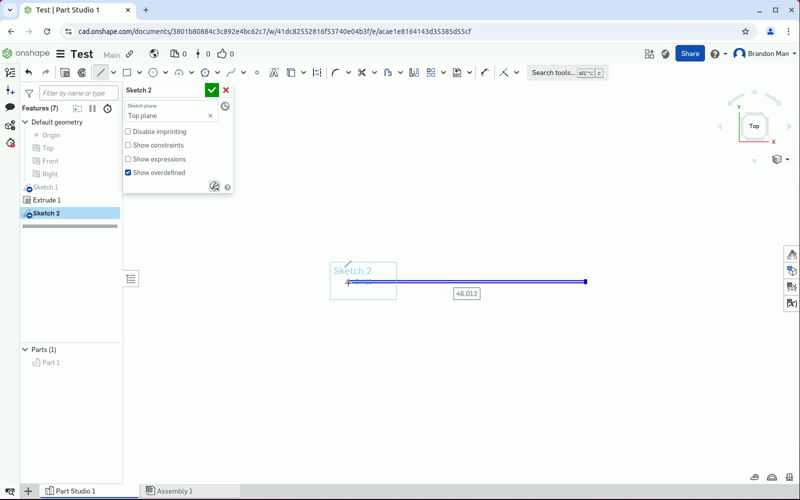
scroll(6)
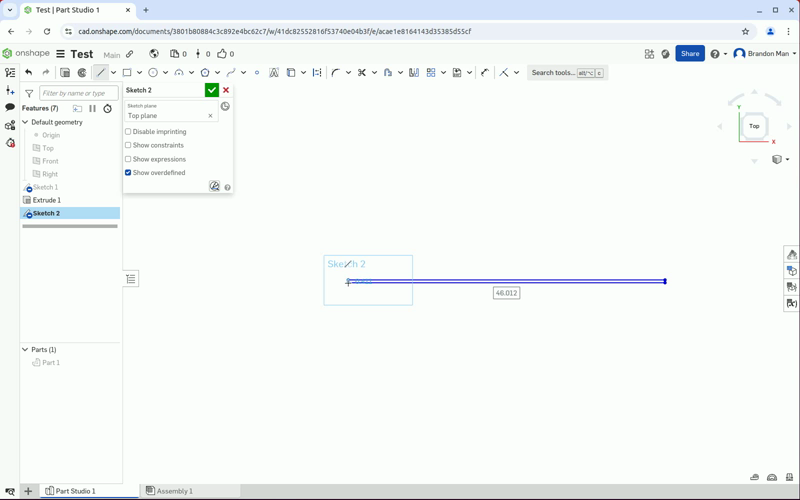
scroll(6)
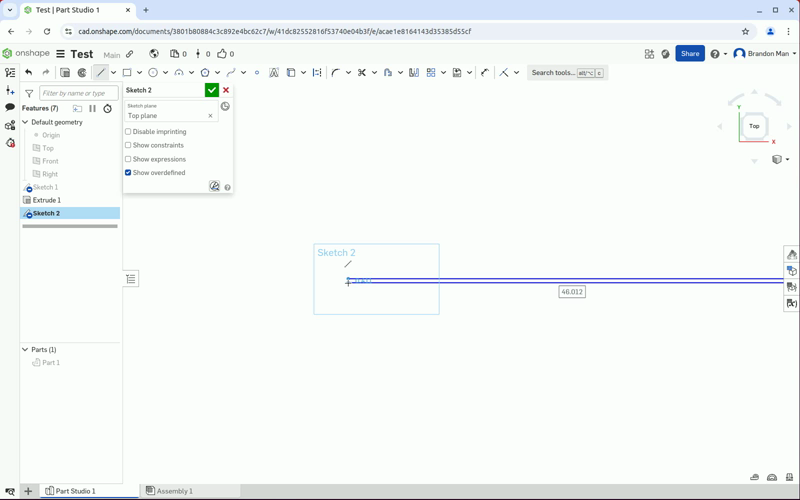
scroll(6)
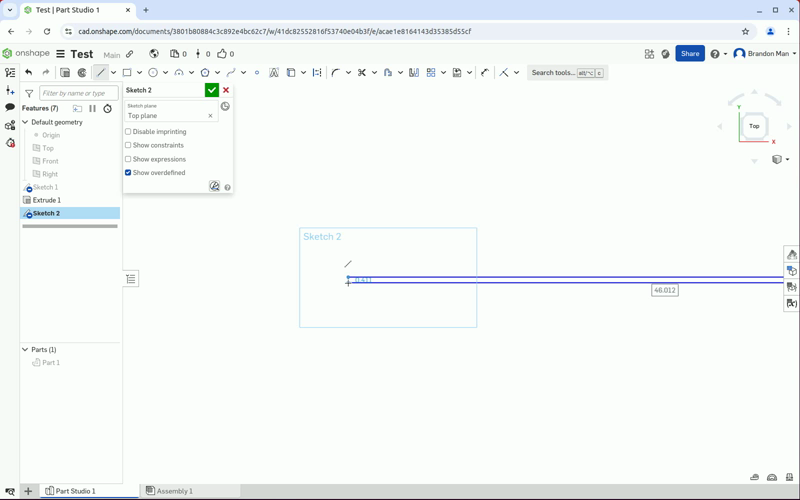
scroll(6)
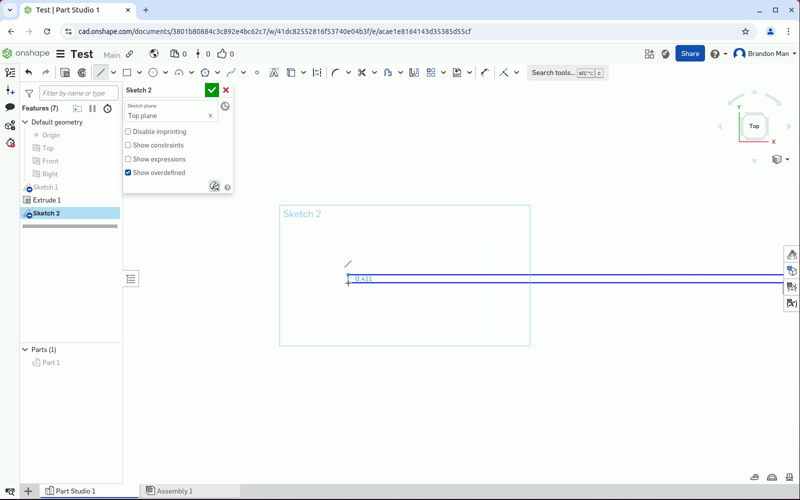
scroll(6)
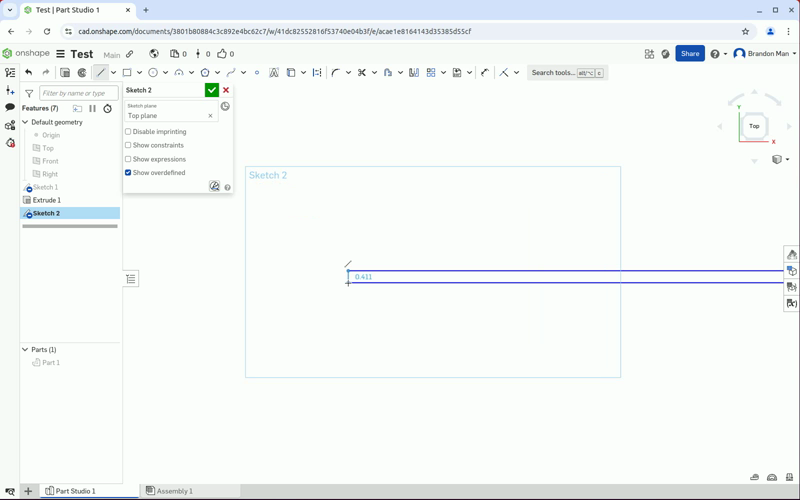
scroll(6)
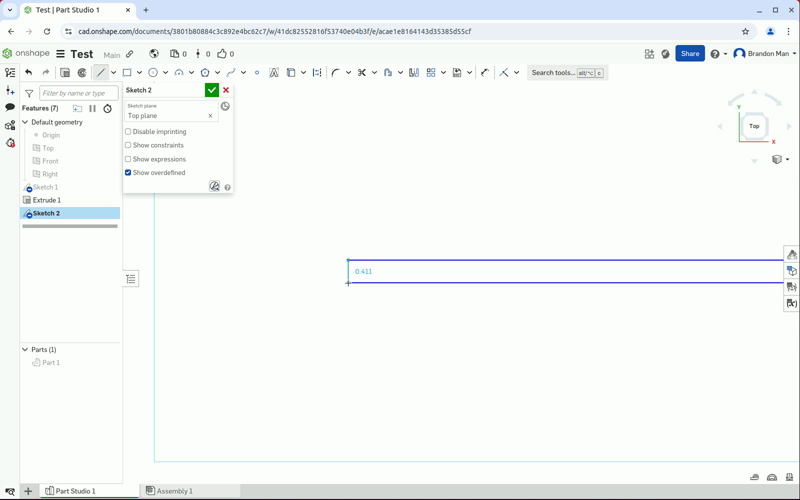
key_up(shift)
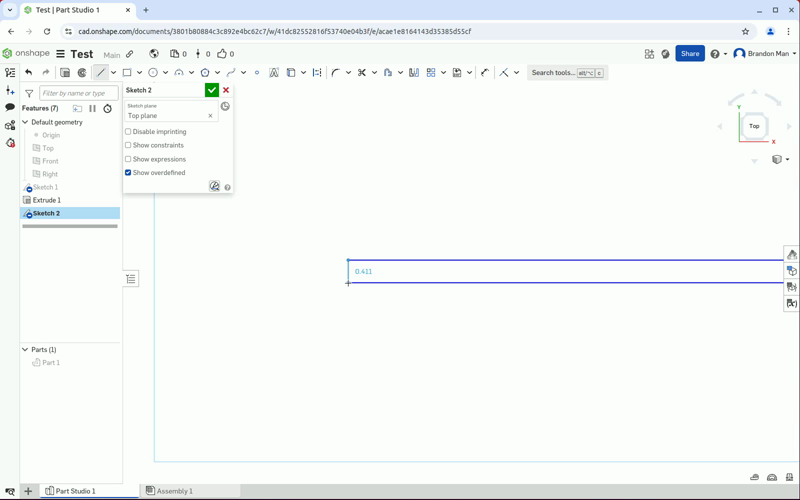
click(348, 282)
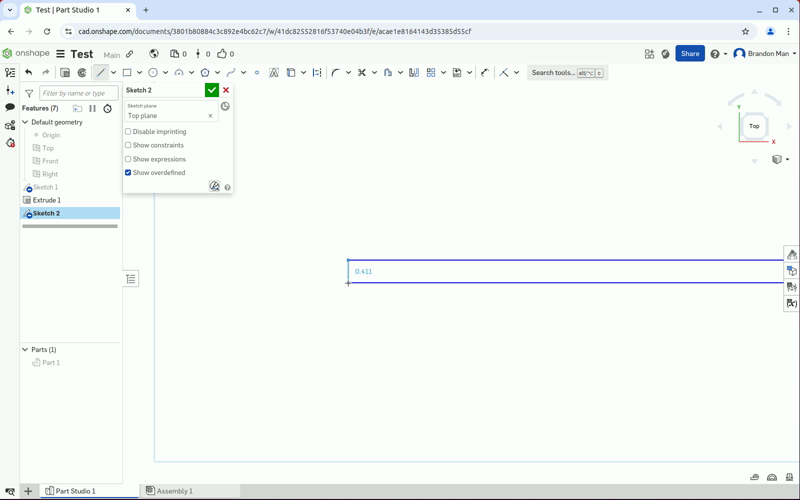
scroll(-6)
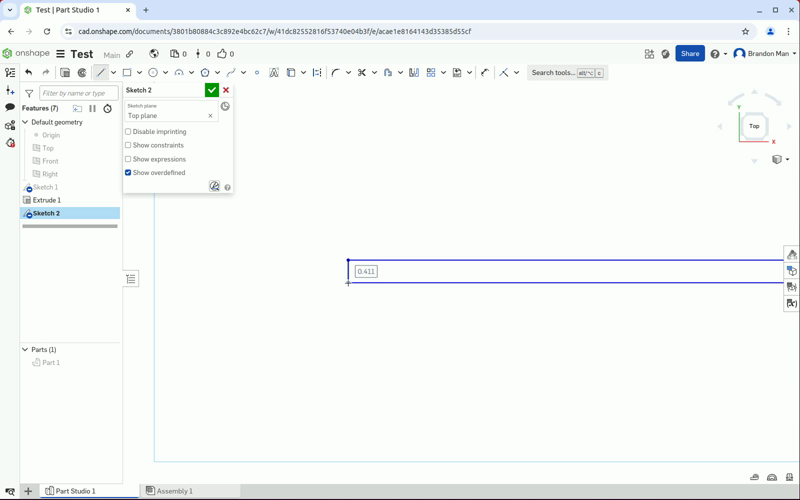
scroll(-6)
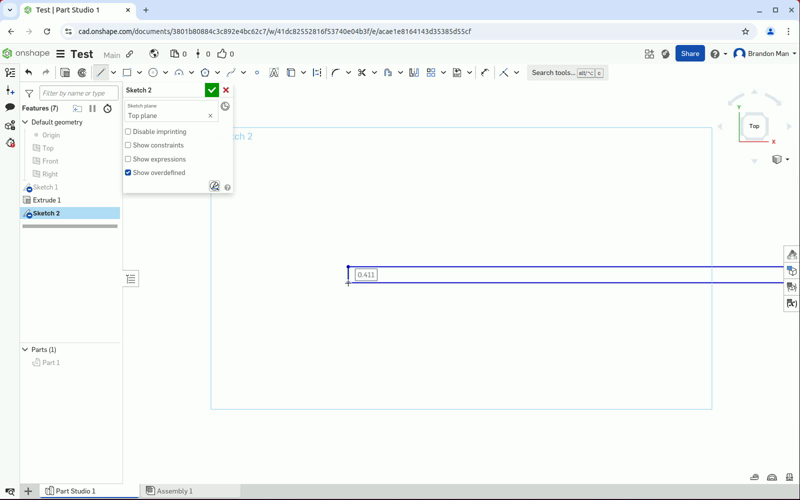
scroll(-6)
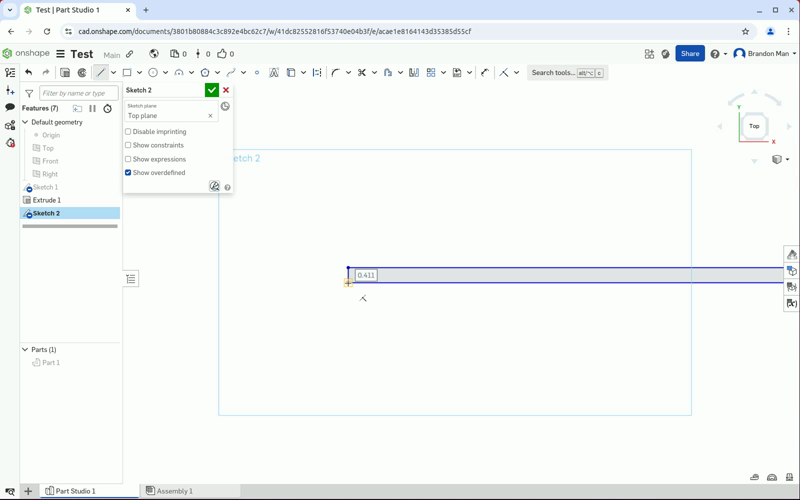
scroll(-6)
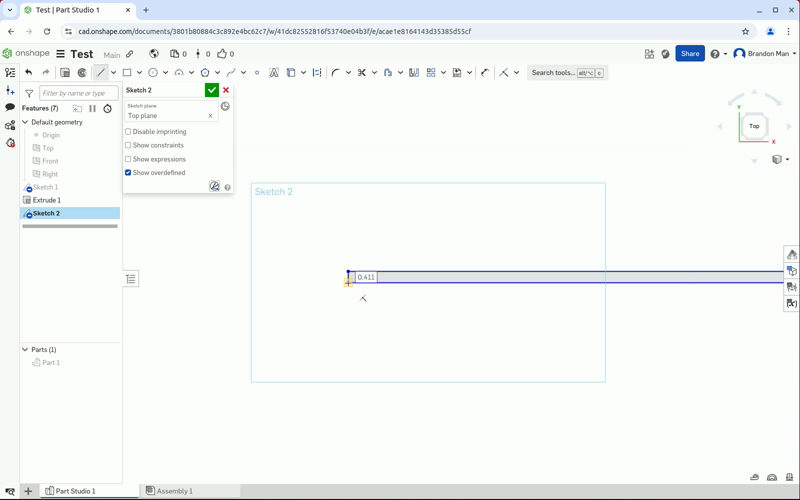
scroll(-6)
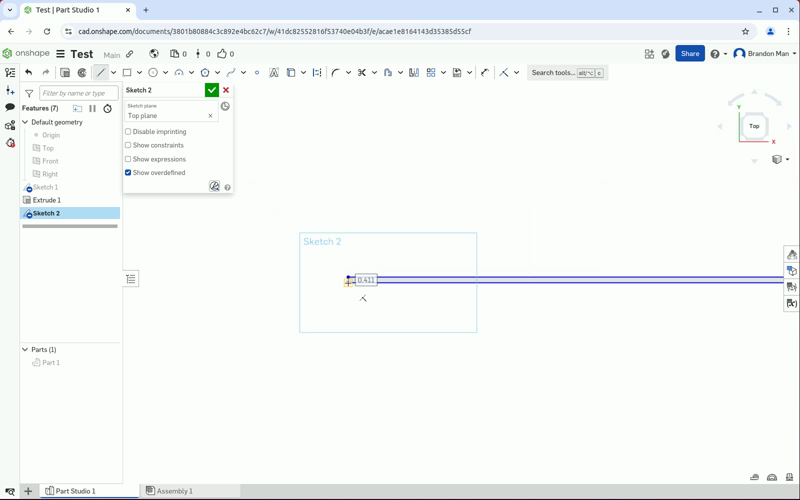
scroll(-6)
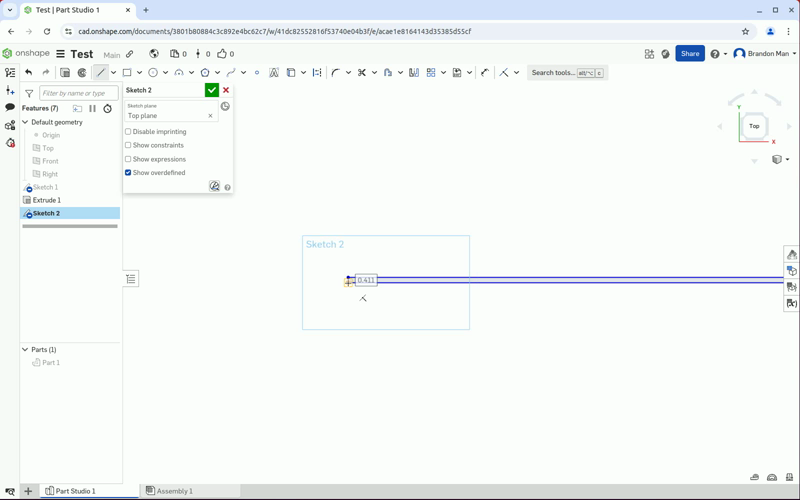
scroll(-6)
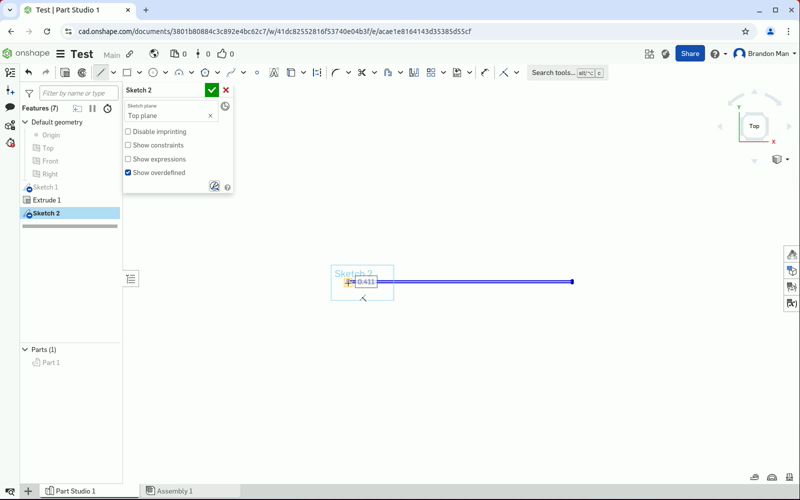
key(esc)
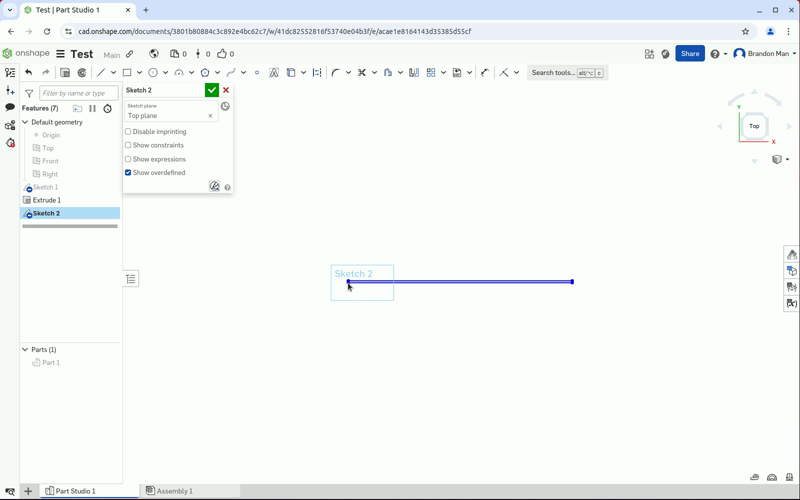
mouse_move(533, 281)
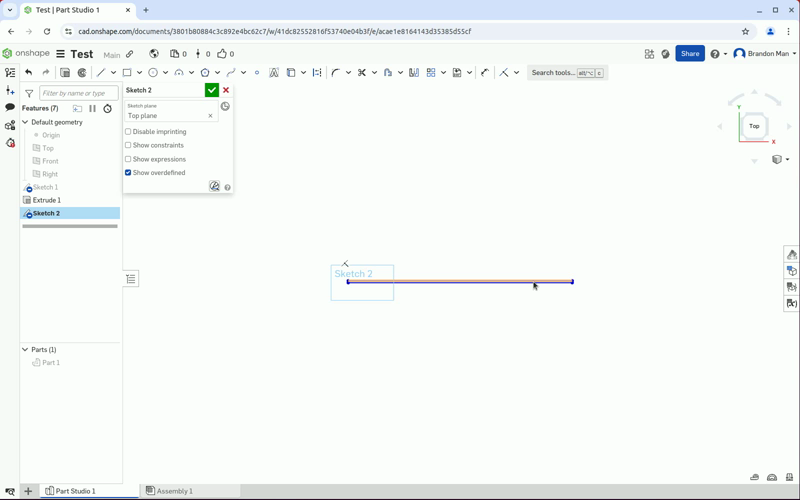
scroll(6)
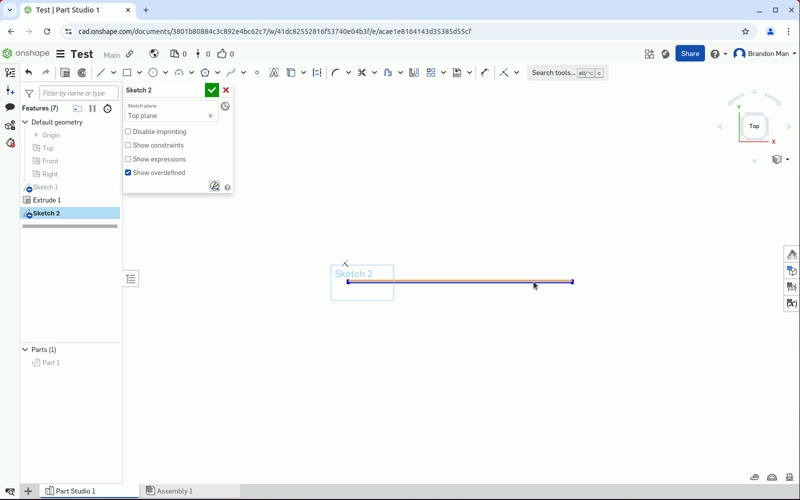
scroll(6)
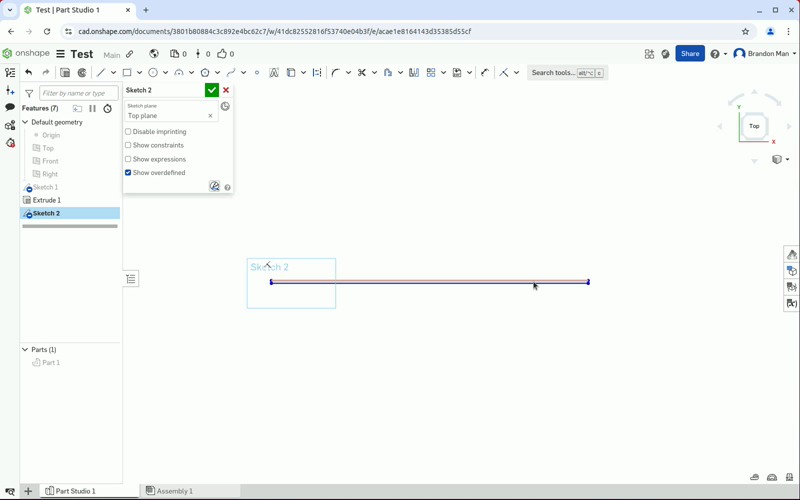
scroll(6)
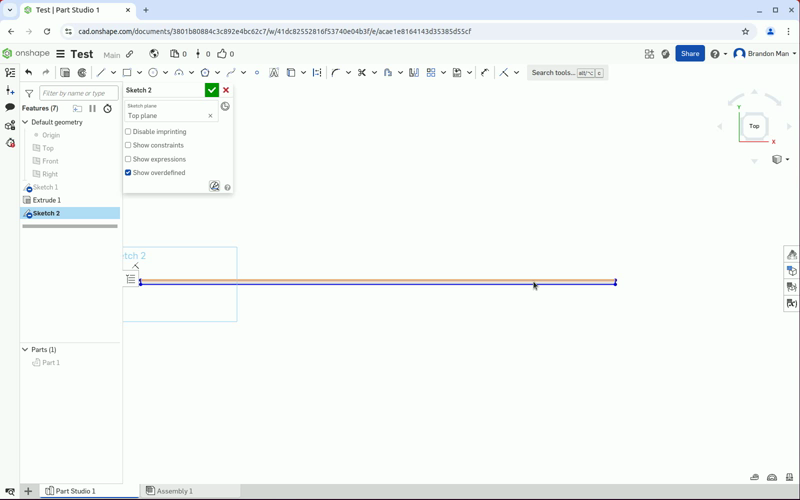
scroll(6)
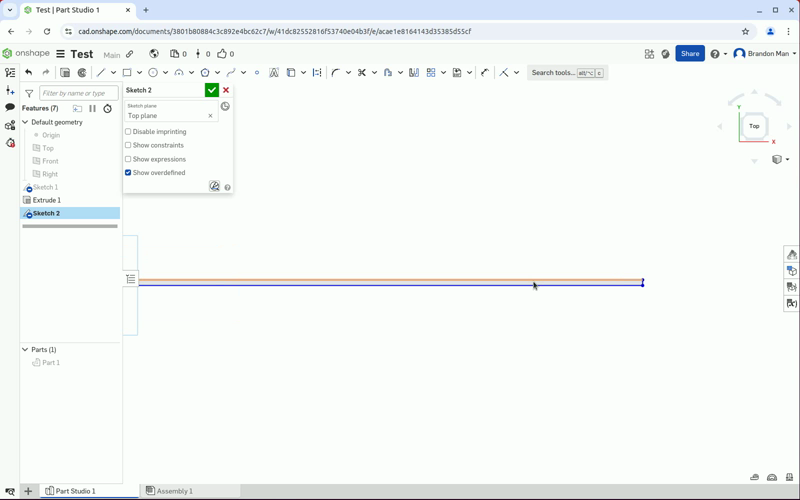
scroll(6)
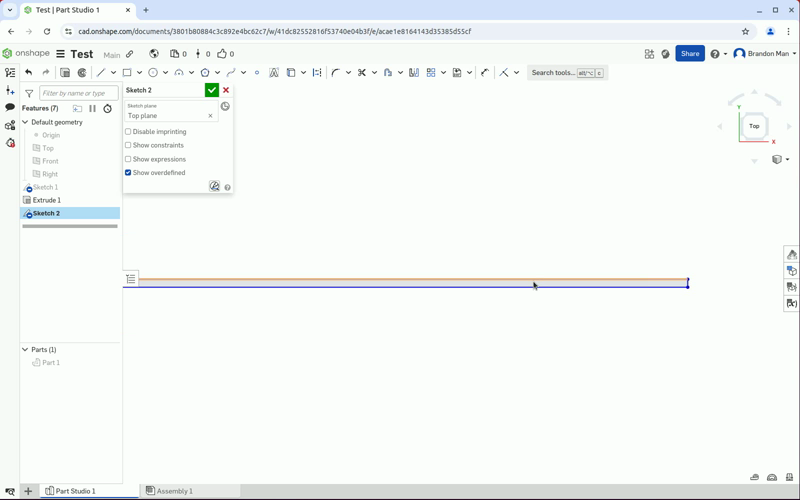
scroll(6)
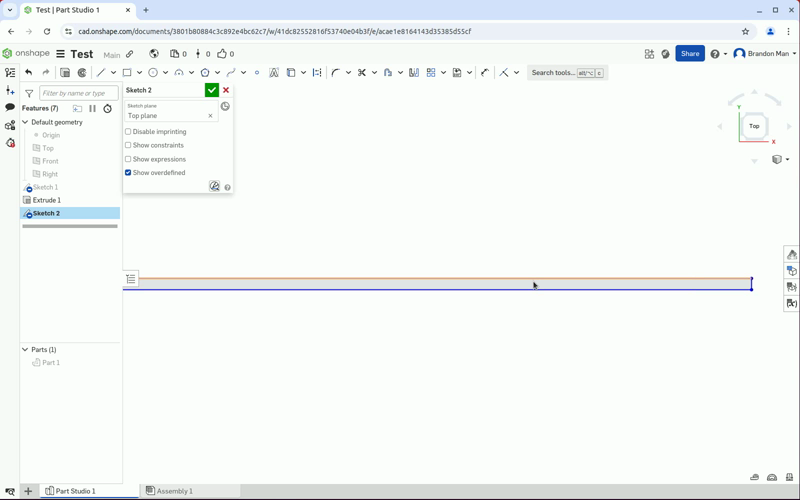
scroll(6)
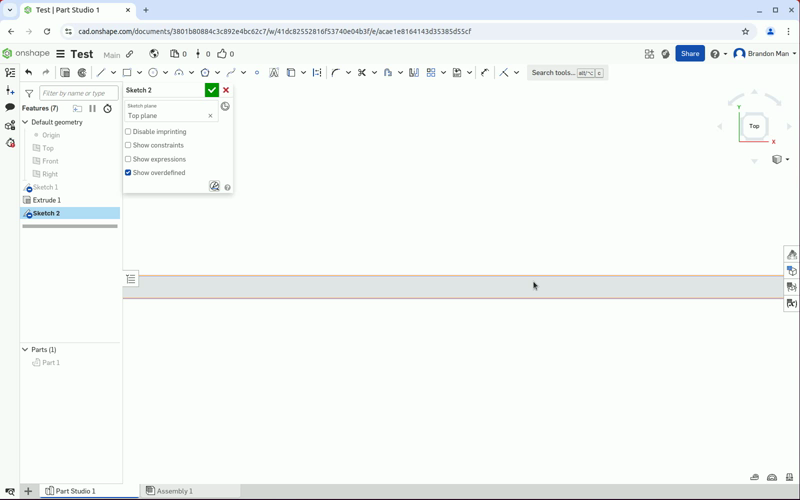
click(533, 281)
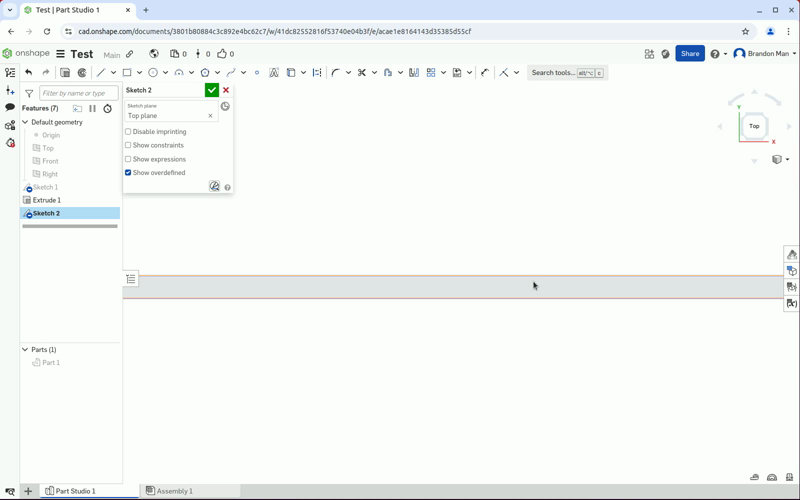
scroll(-6)
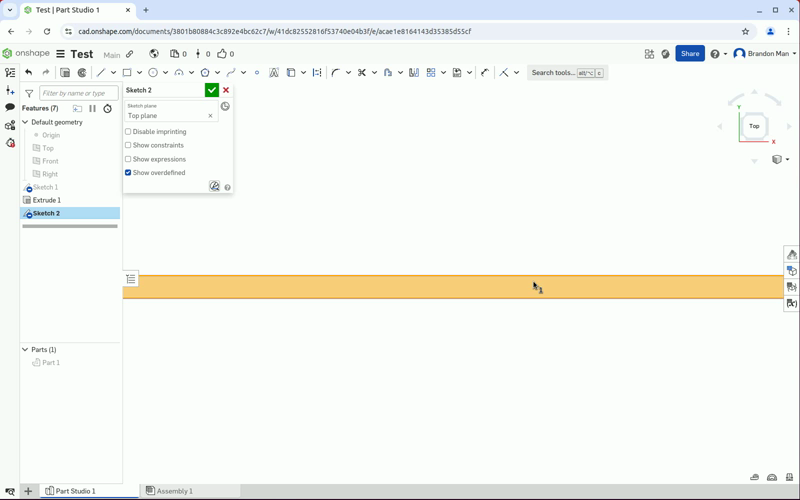
scroll(-6)
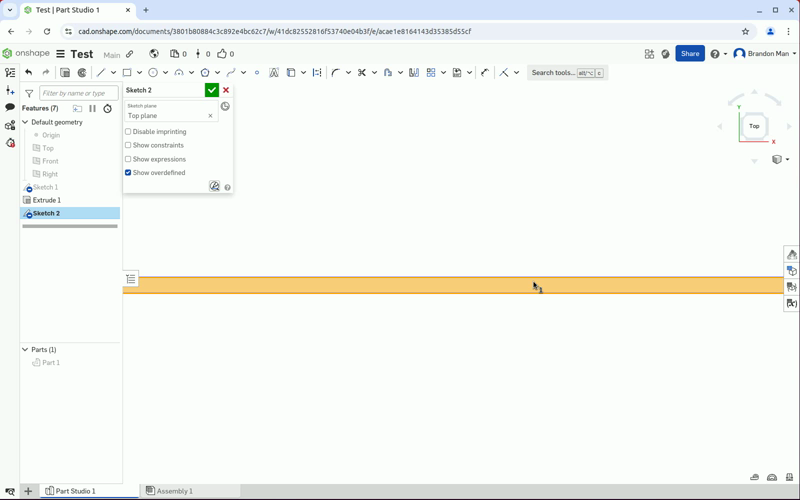
scroll(-6)
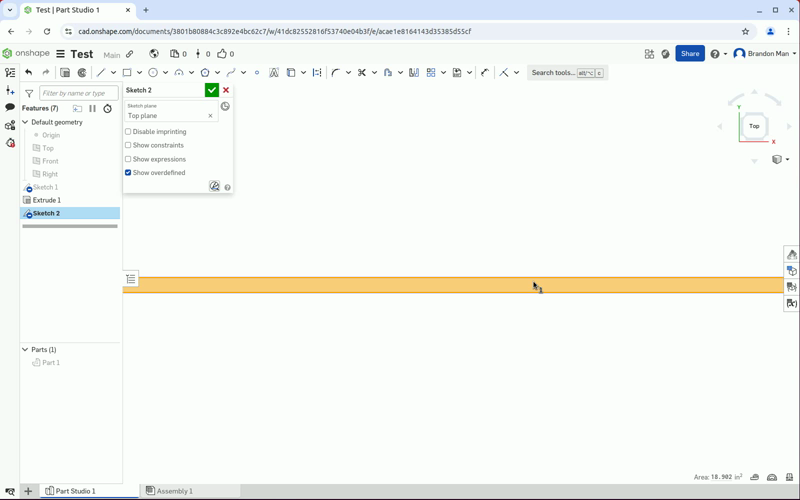
scroll(-6)
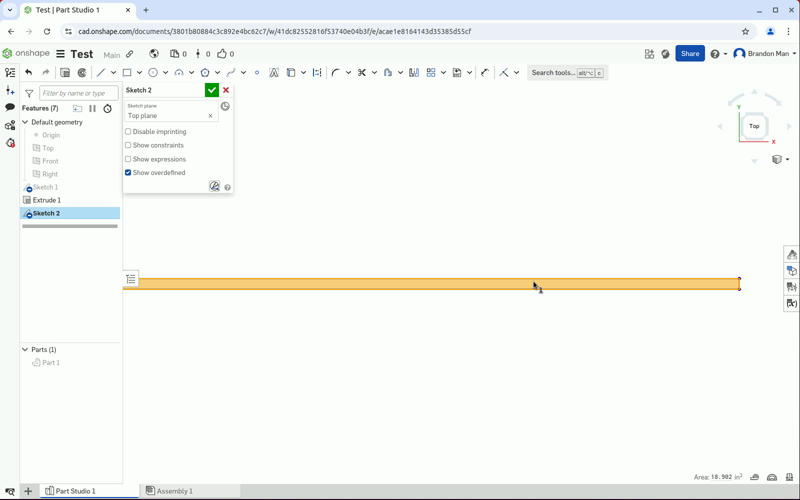
scroll(-6)
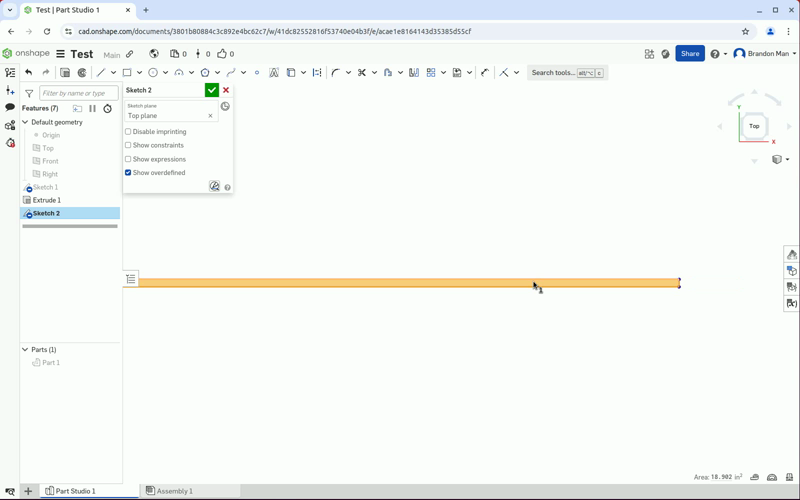
scroll(-6)
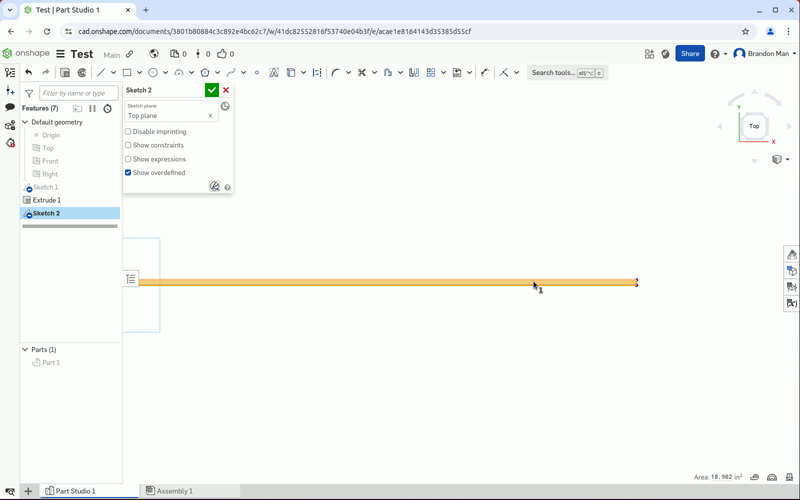
scroll(-6)
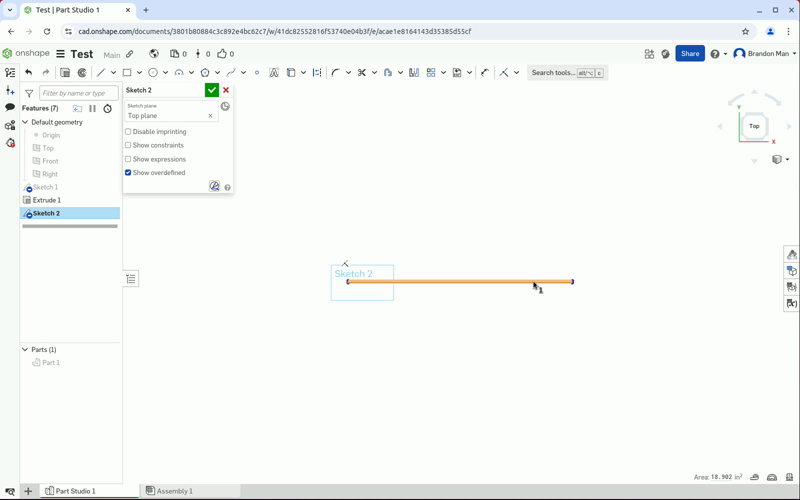
mouse_move(73, 352)
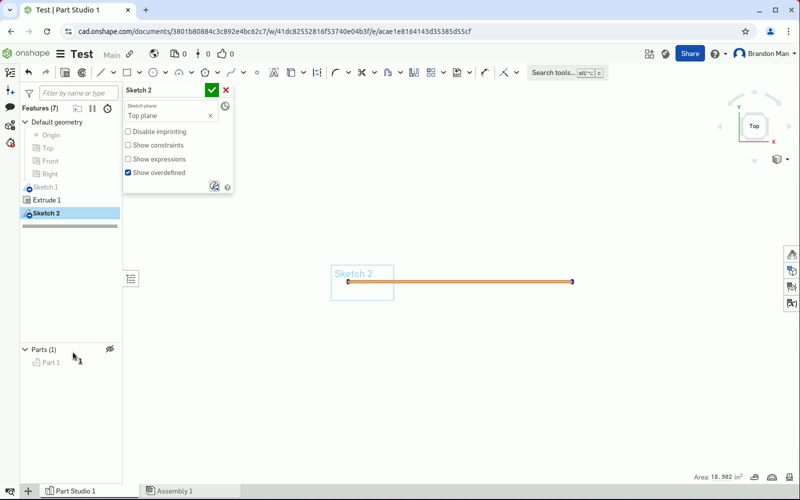
key(shift+y)
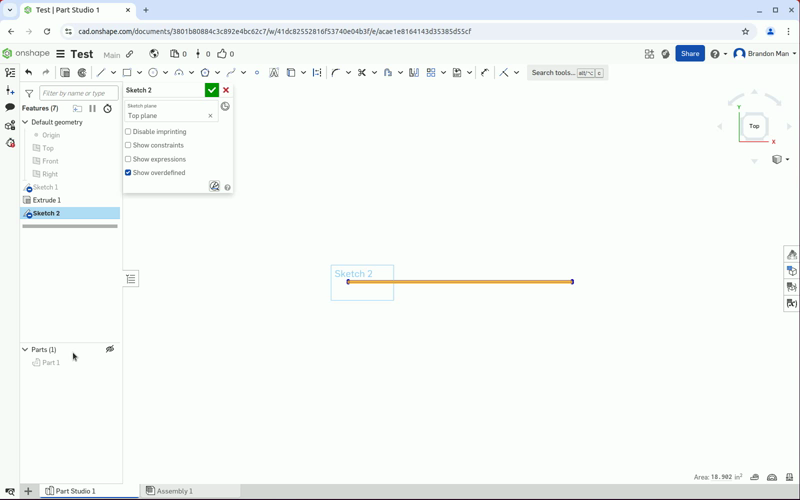
key(shift+e)
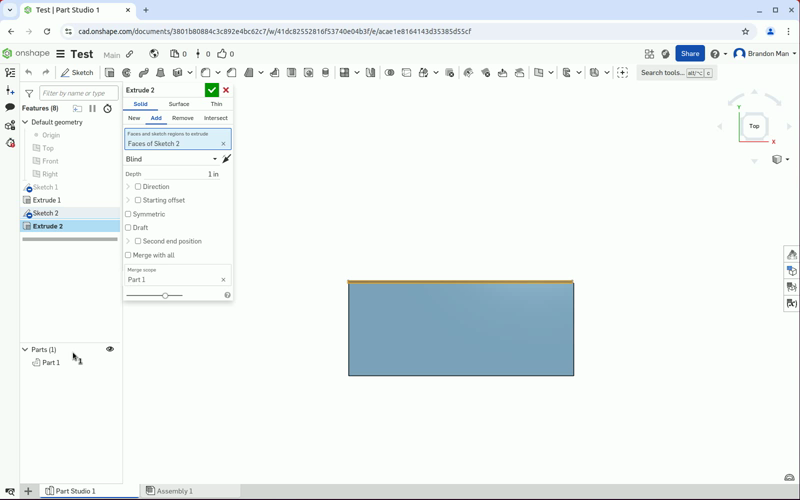
mouse_move(143, 106)
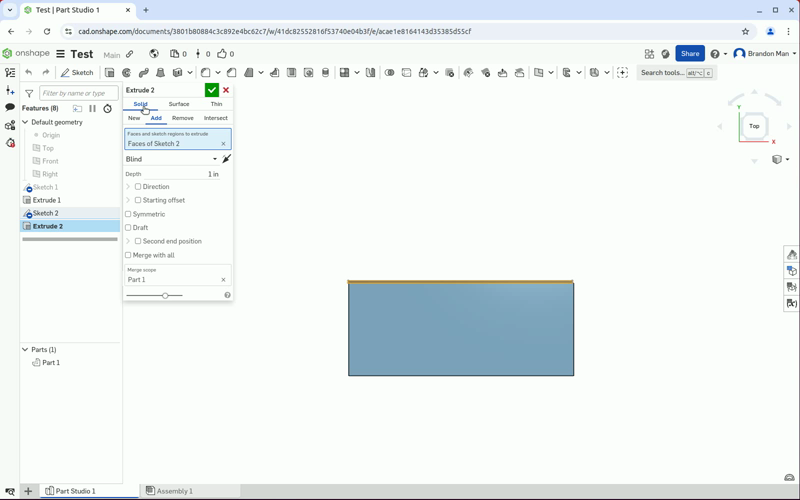
click(143, 106)
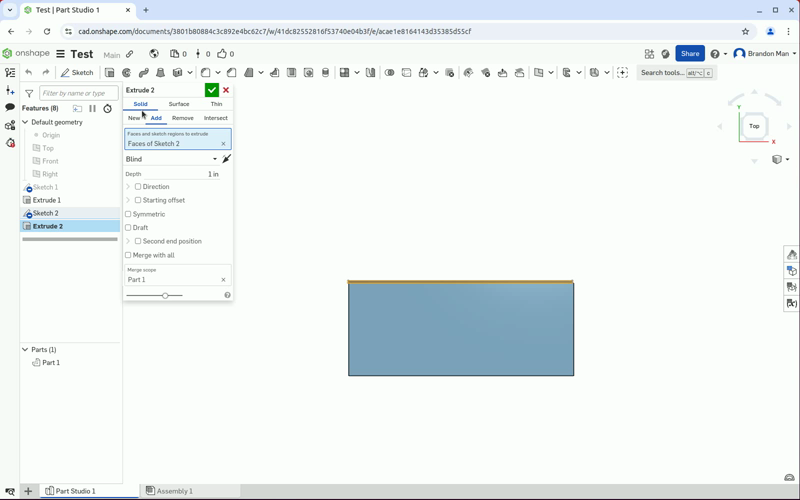
mouse_move(137, 120)
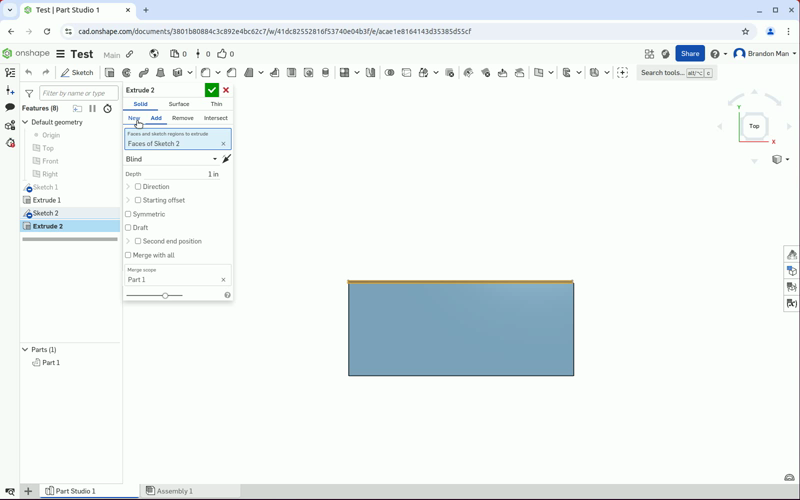
click(137, 120)
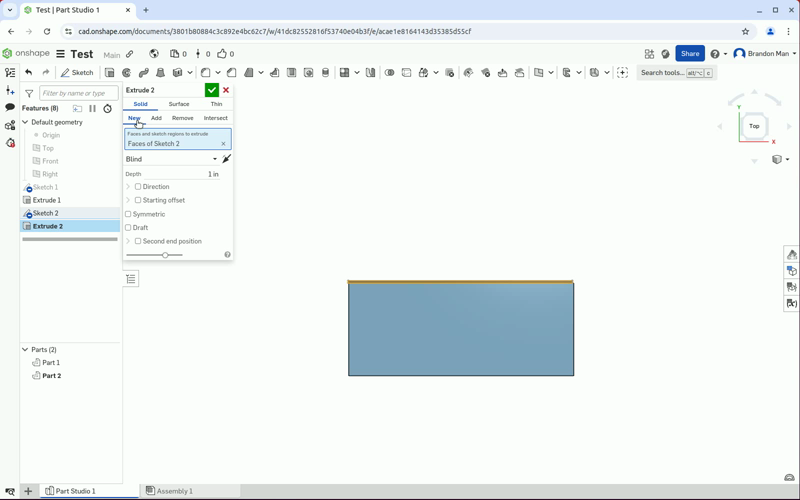
key(tab, 4)
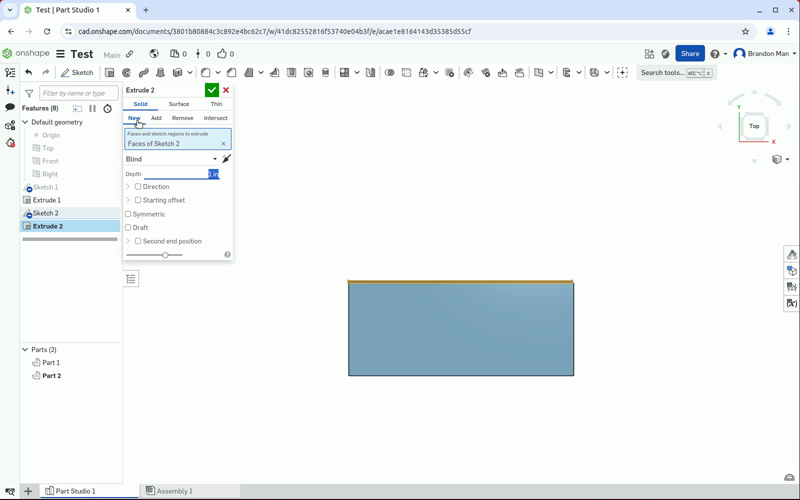
text(6.981)
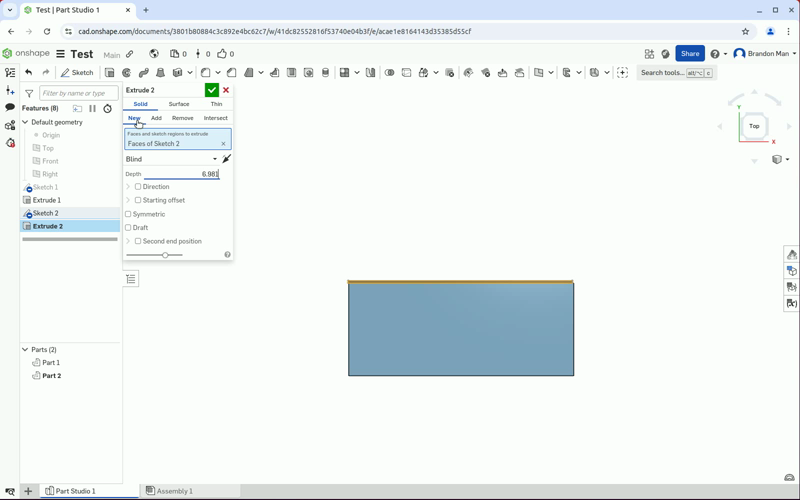
key(enter)
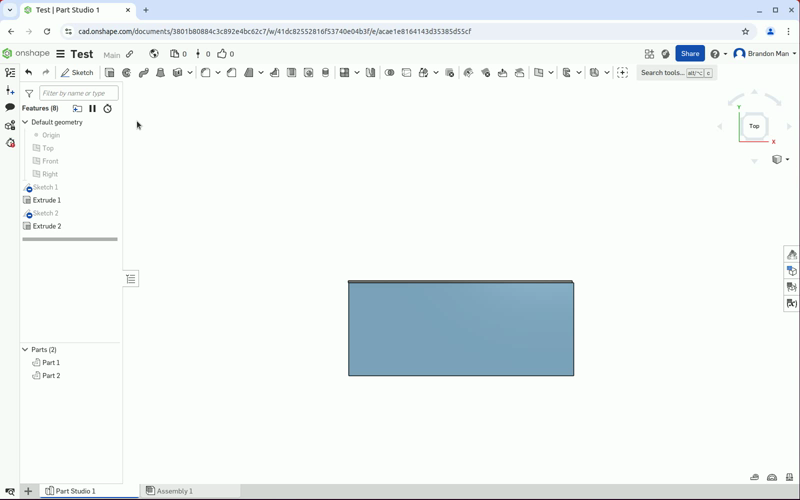
key(shift+h)
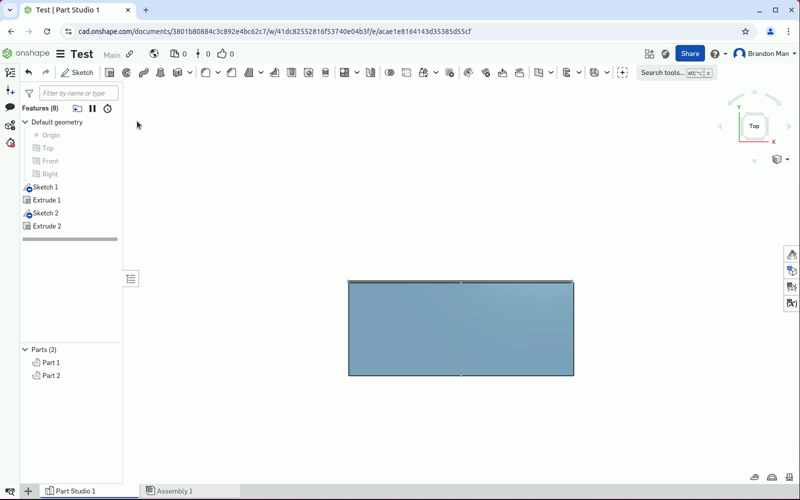
key(shift+h)
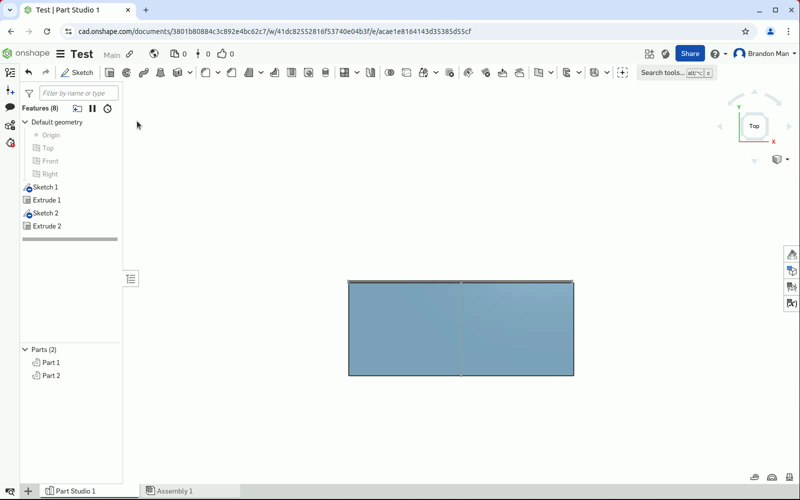
key(shift+7)
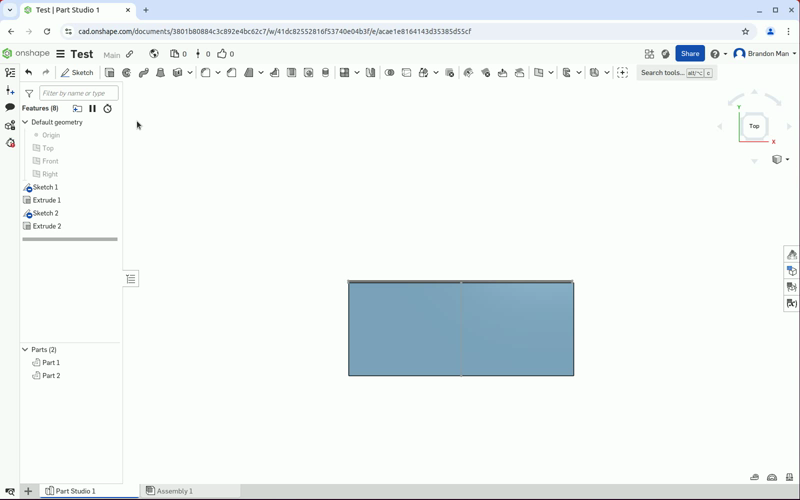
key(up, 3)
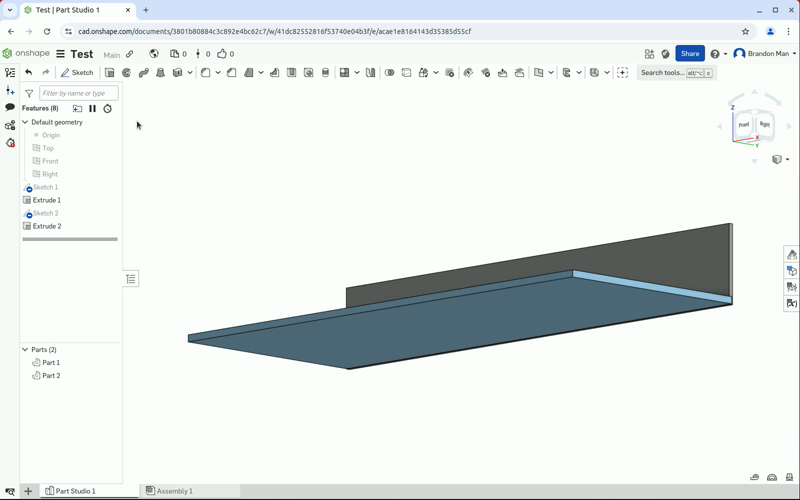
key(left, 3)
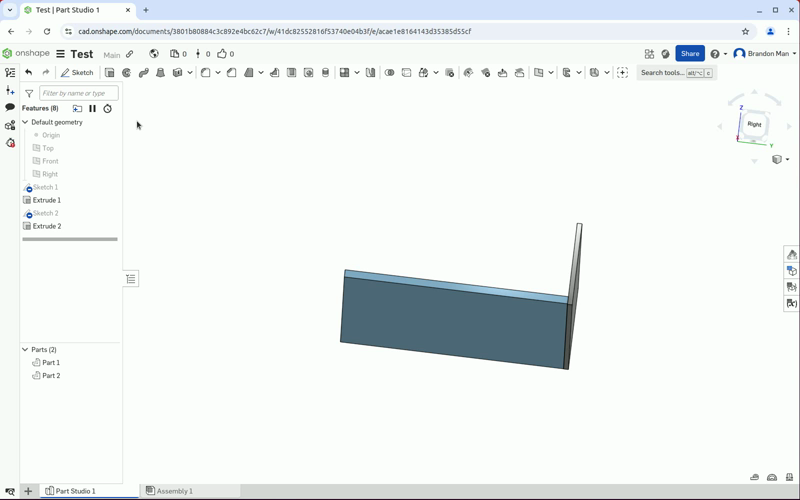
key(right, 3)
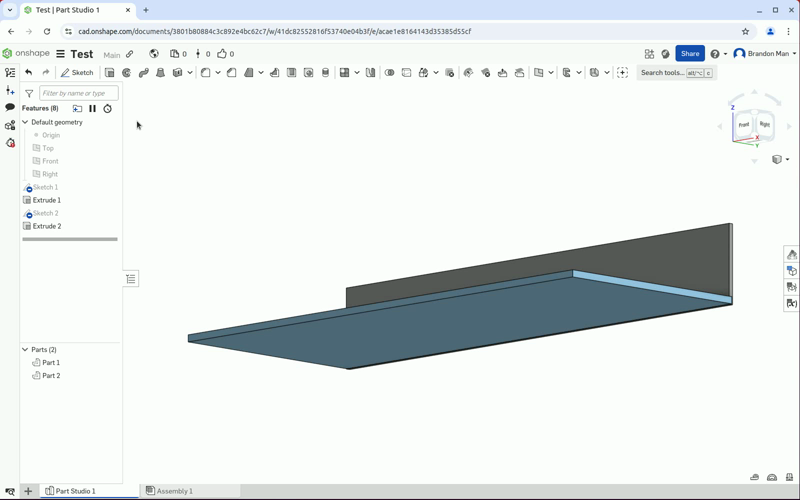
key(down, 3)
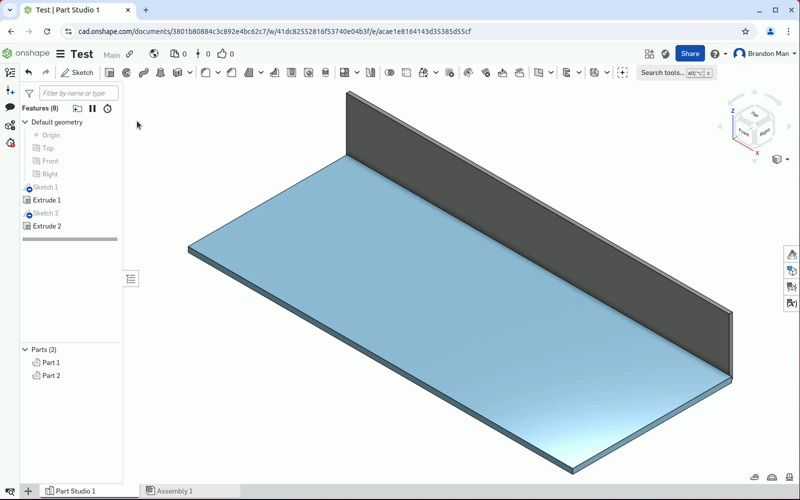
mouse_move(73, 189)
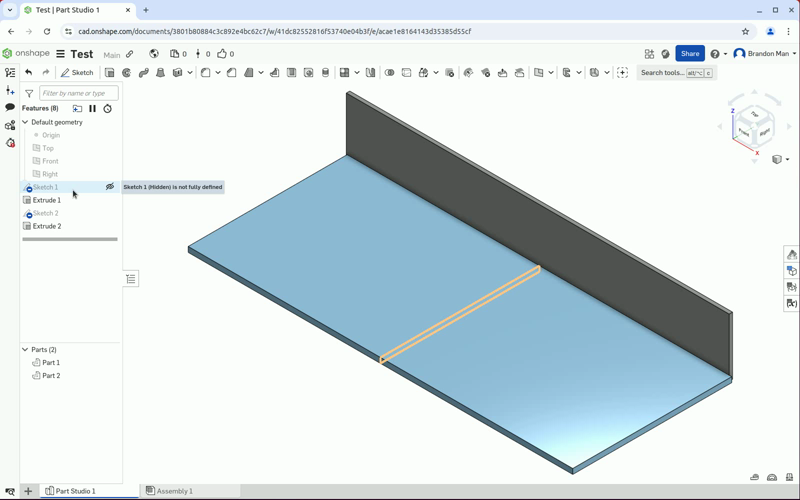
click(73, 189)